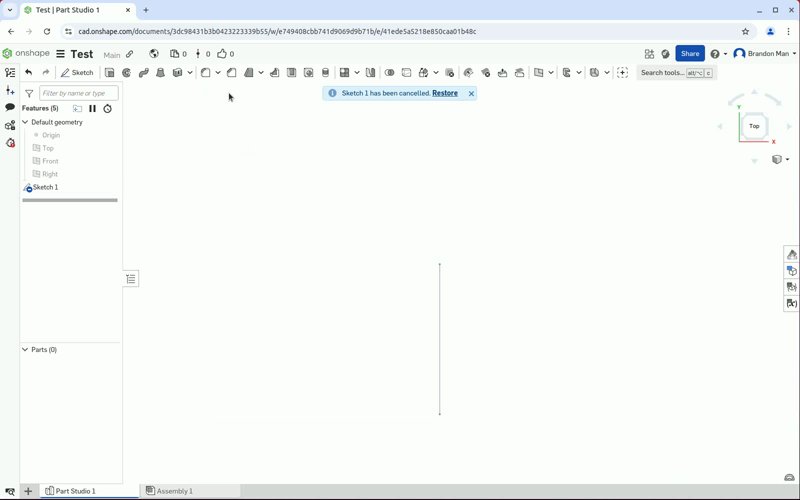
key(shift+h)
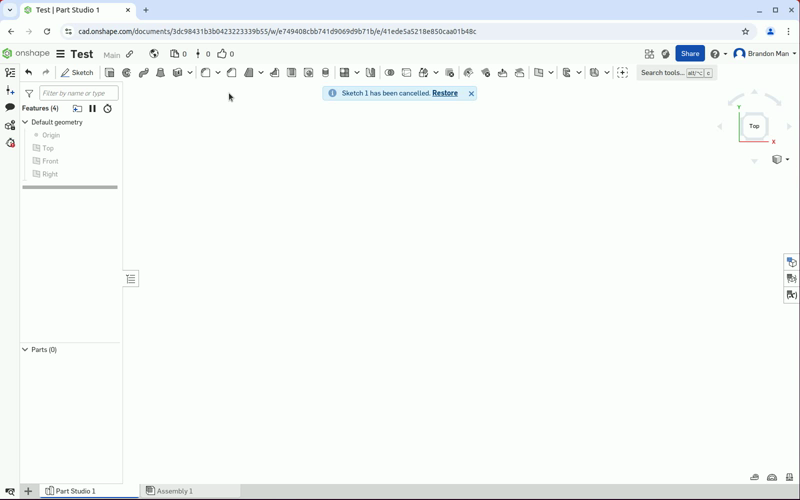
mouse_move(73, 352)
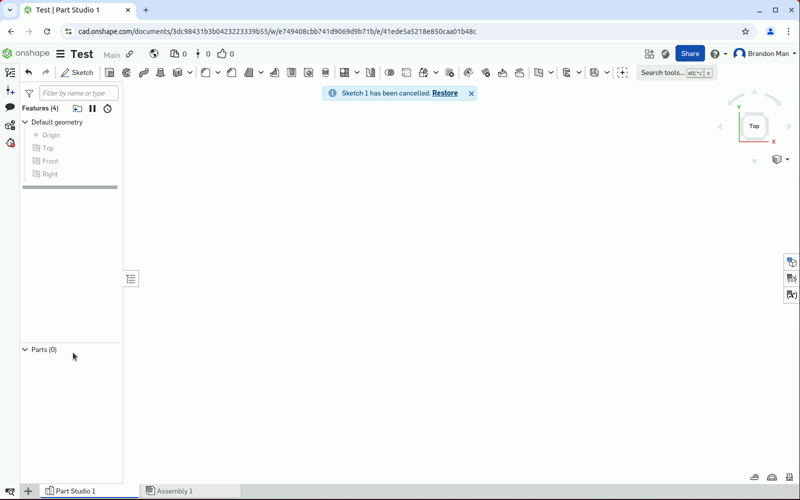
key(y)
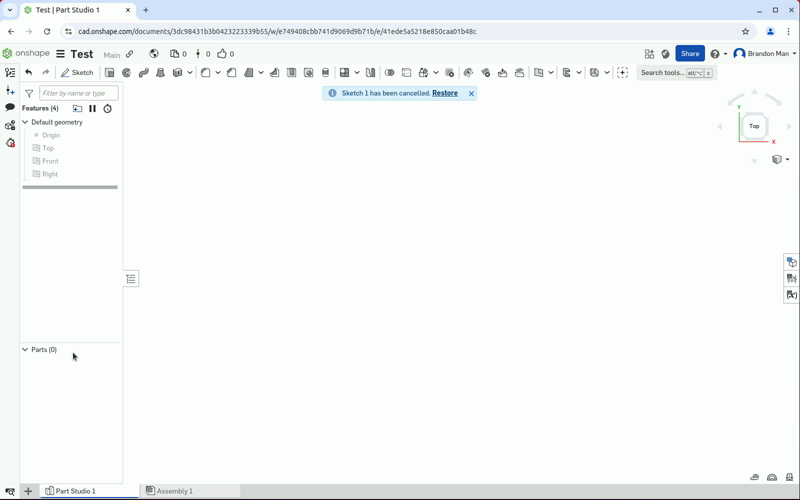
key(shift+p)
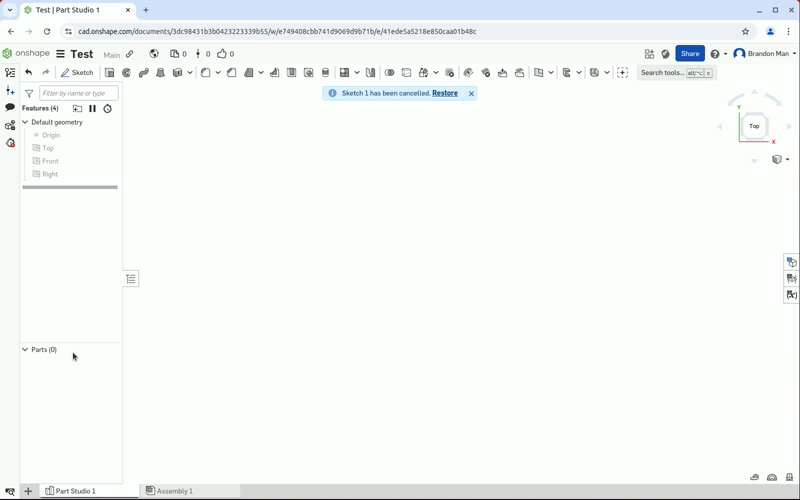
key(space)
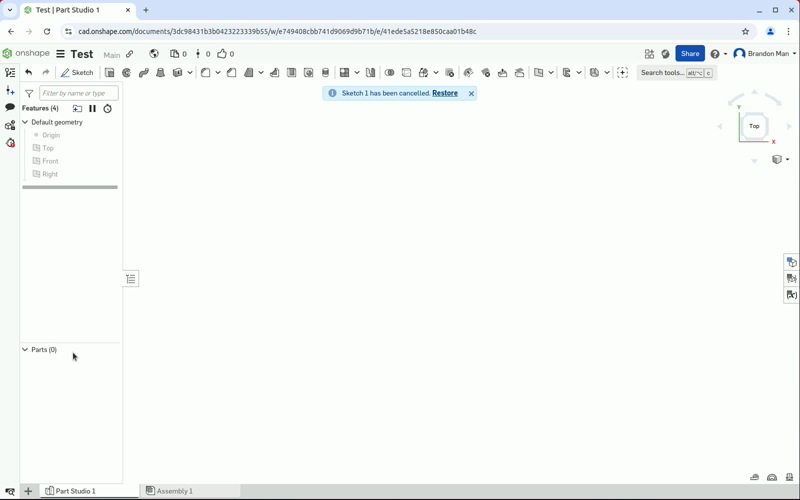
key_down(shift)
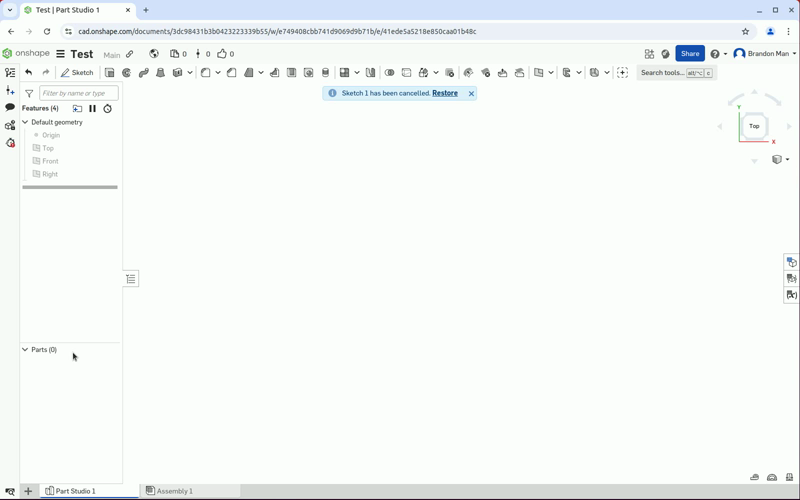
key(up)
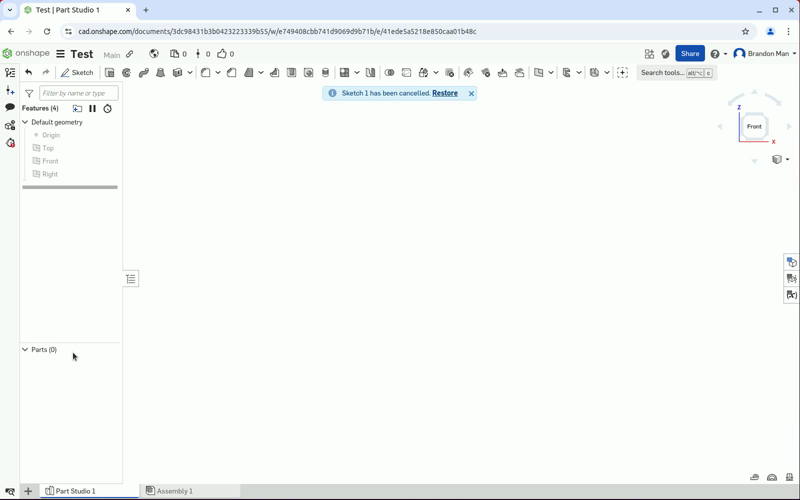
key_up(shift)
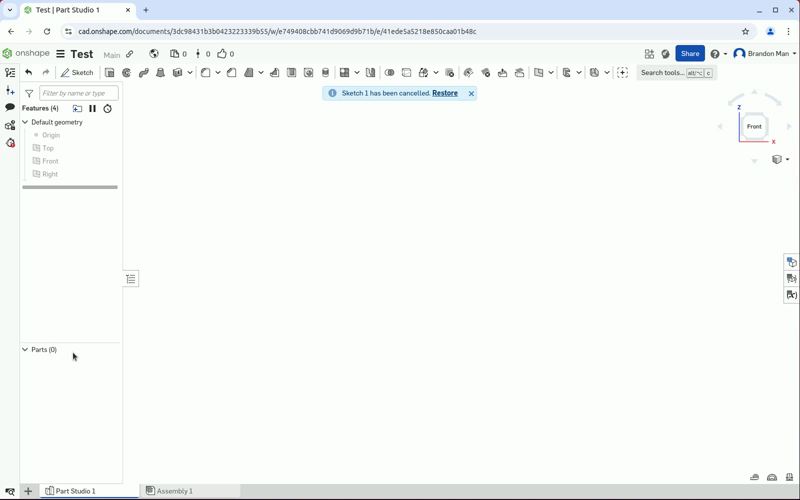
mouse_move(73, 352)
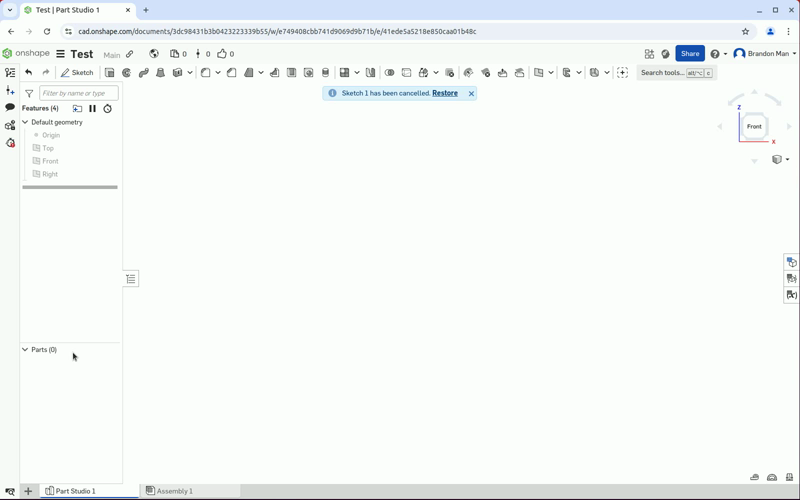
key(shift+y)
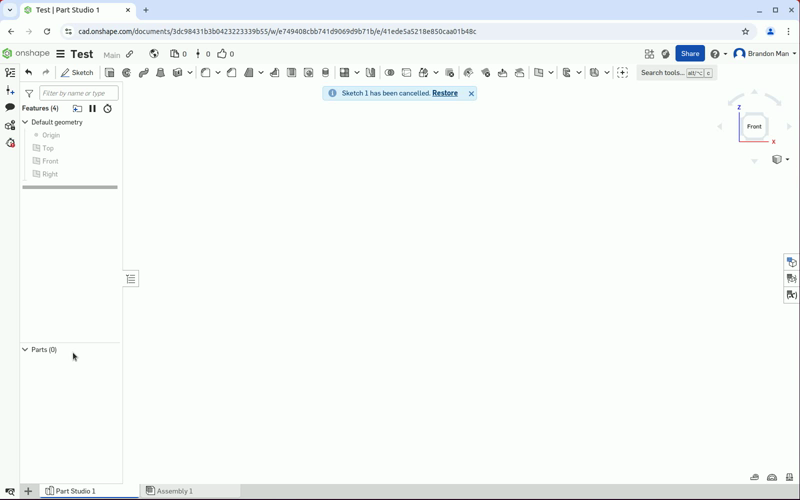
key(shift+s)
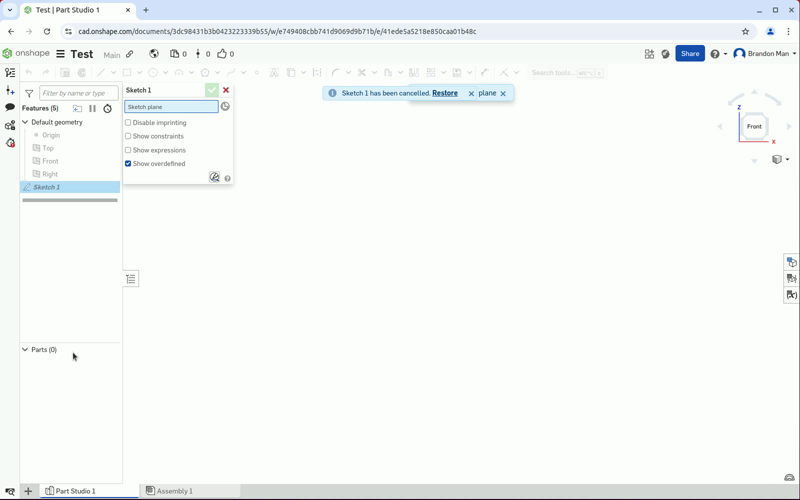
mouse_move(73, 163)
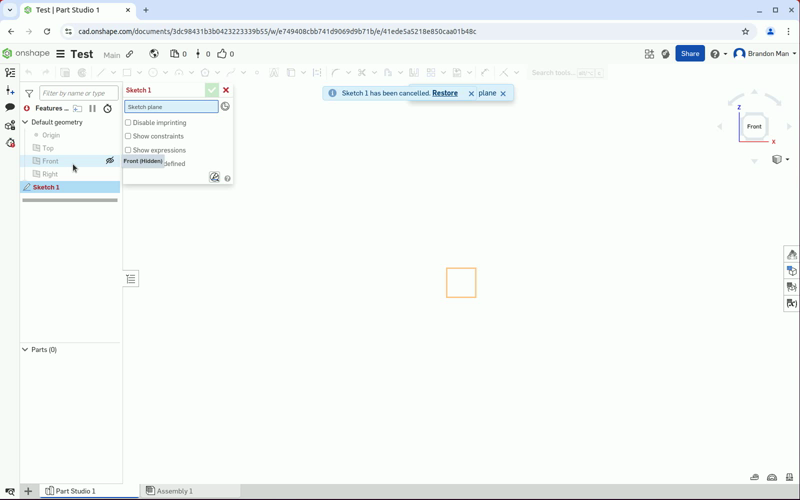
click(73, 163)
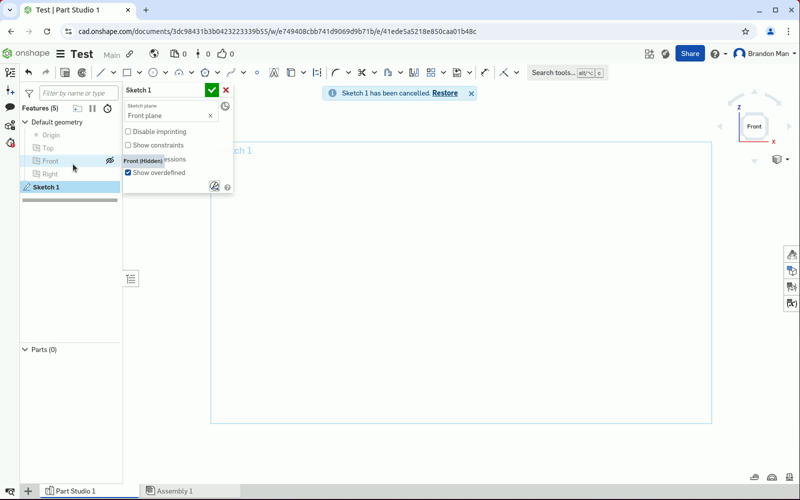
mouse_move(73, 352)
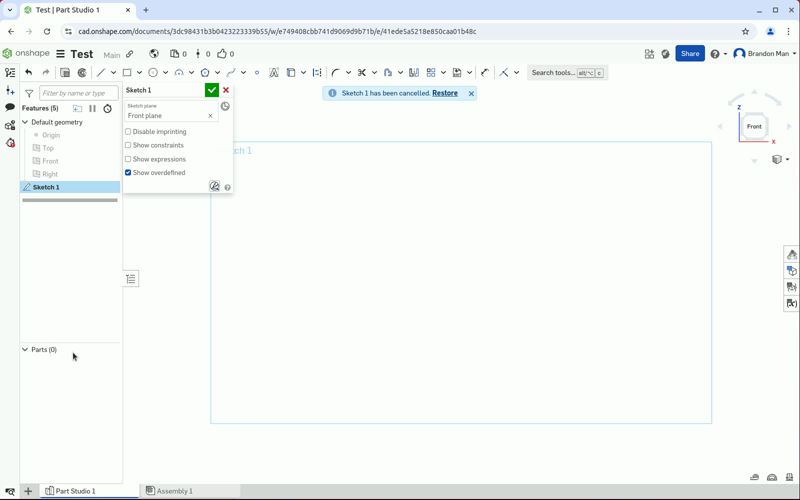
key(y)
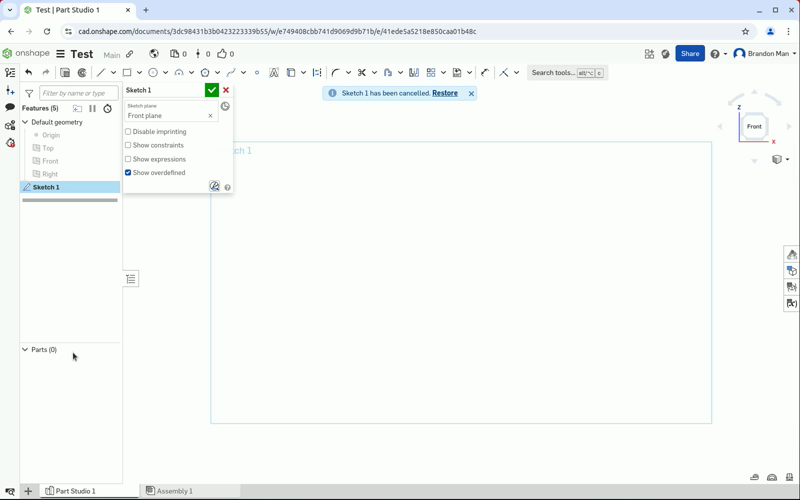
key(l)
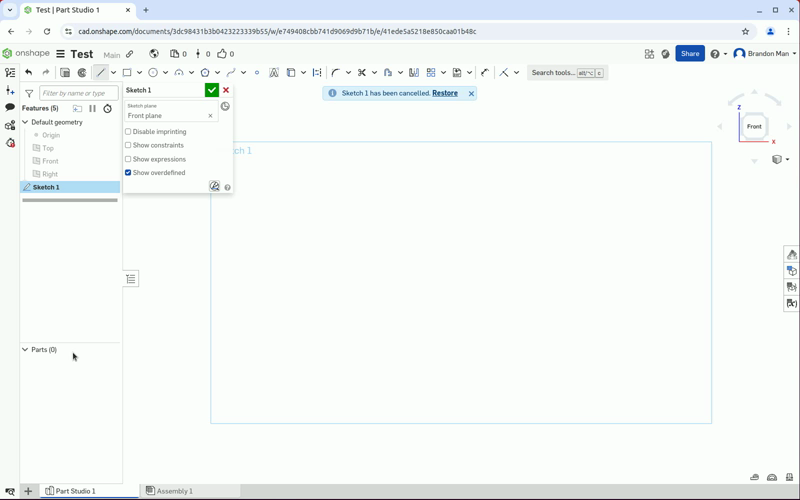
key_down(shift)
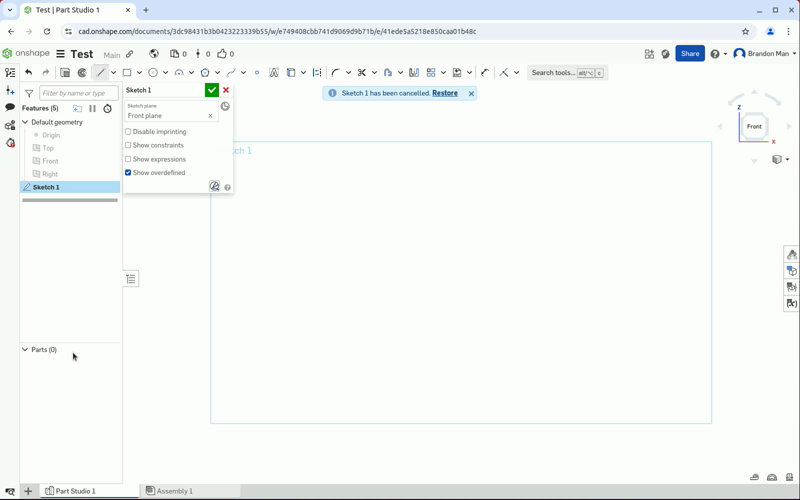
mouse_move(460, 282)
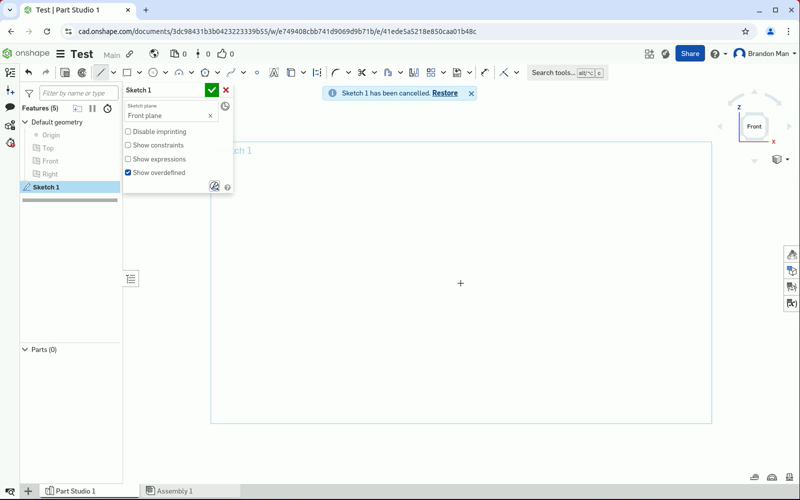
click(460, 282)
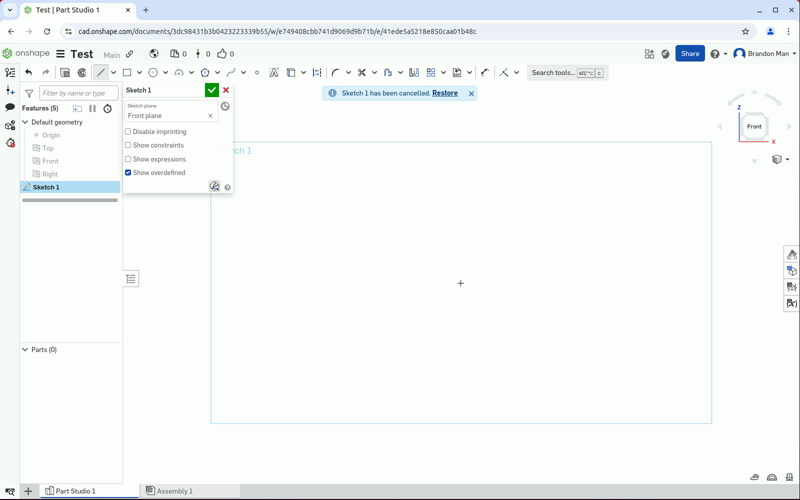
key_up(shift)
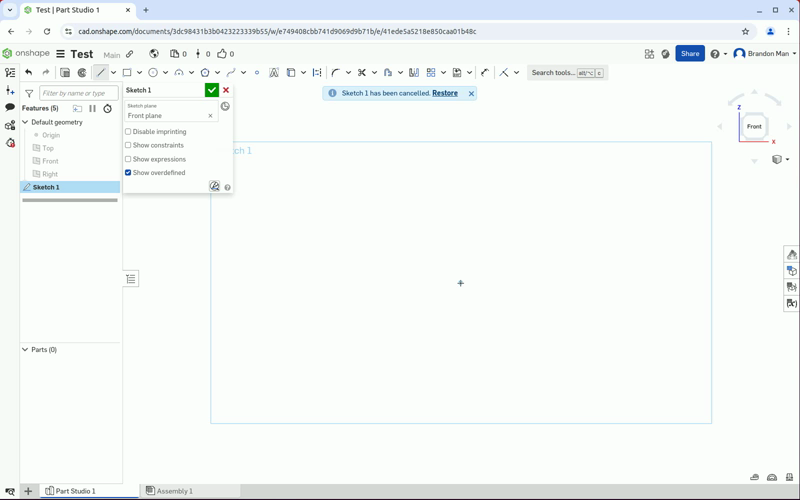
key_down(shift)
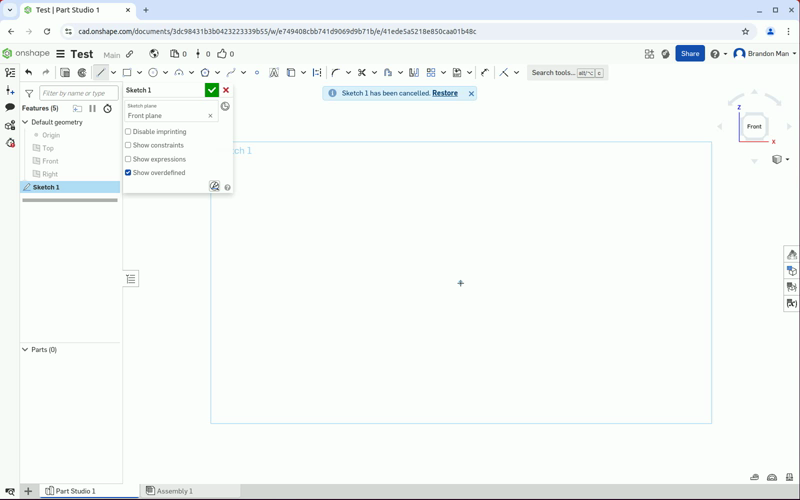
mouse_move(490, 282)
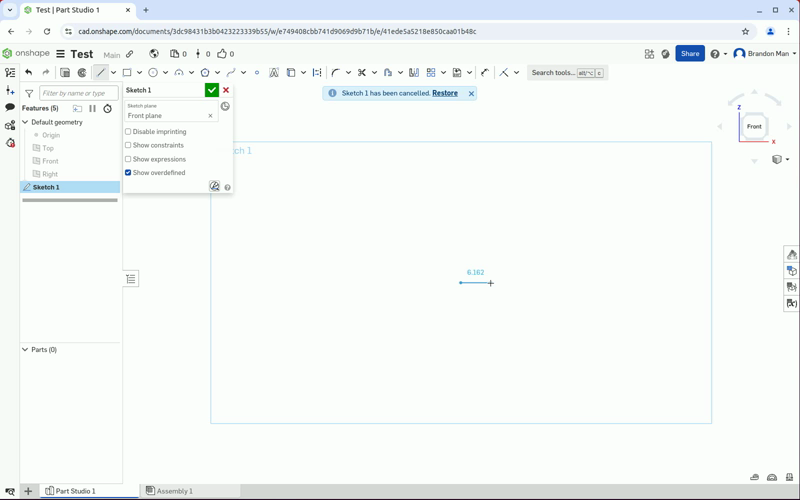
mouse_move(462, 282)
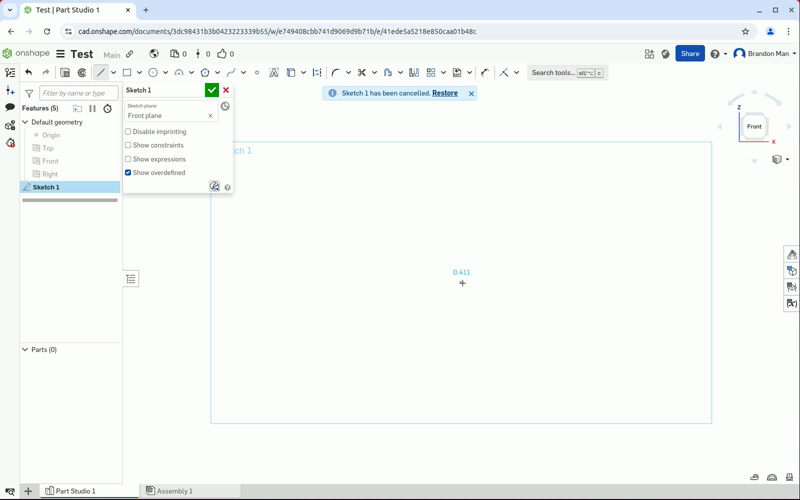
scroll(6)
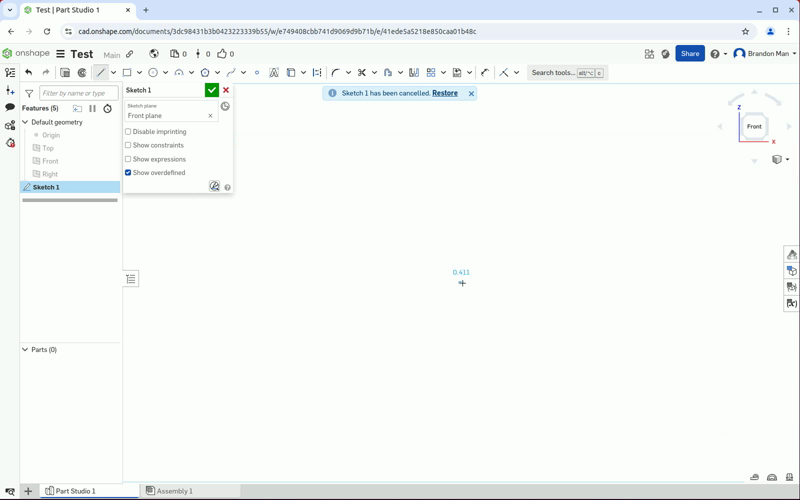
scroll(6)
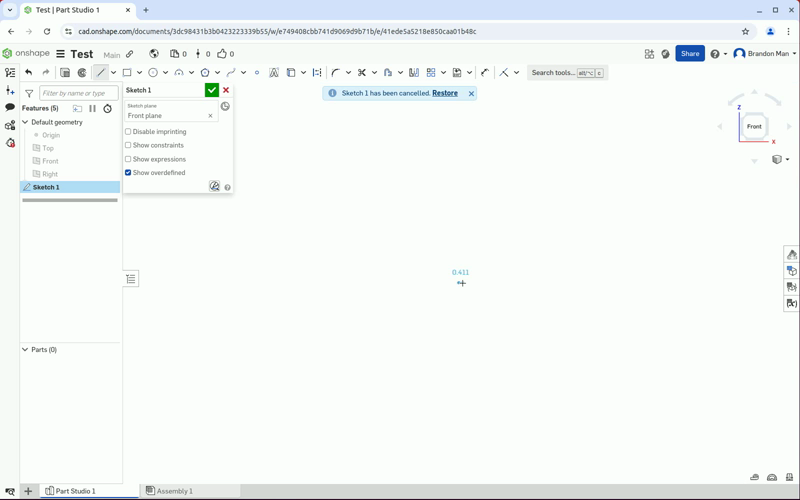
scroll(6)
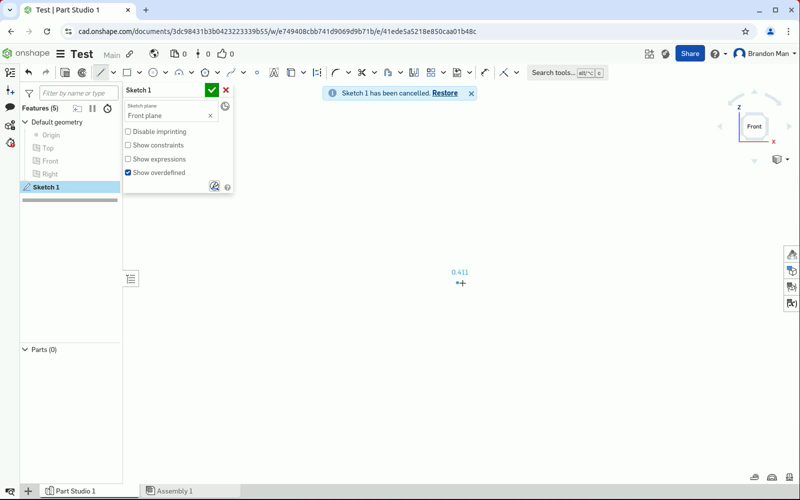
scroll(6)
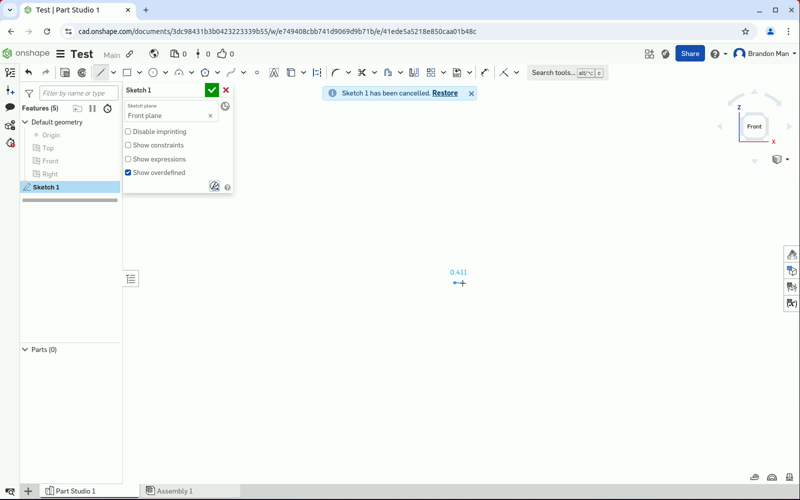
scroll(6)
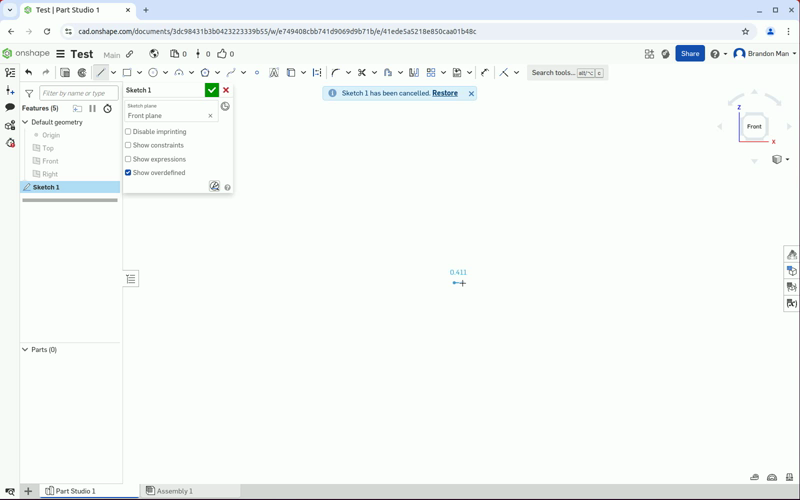
scroll(6)
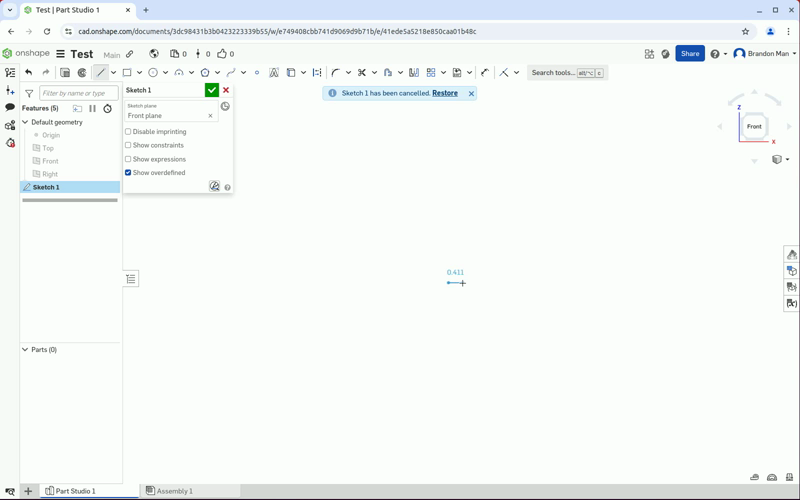
scroll(6)
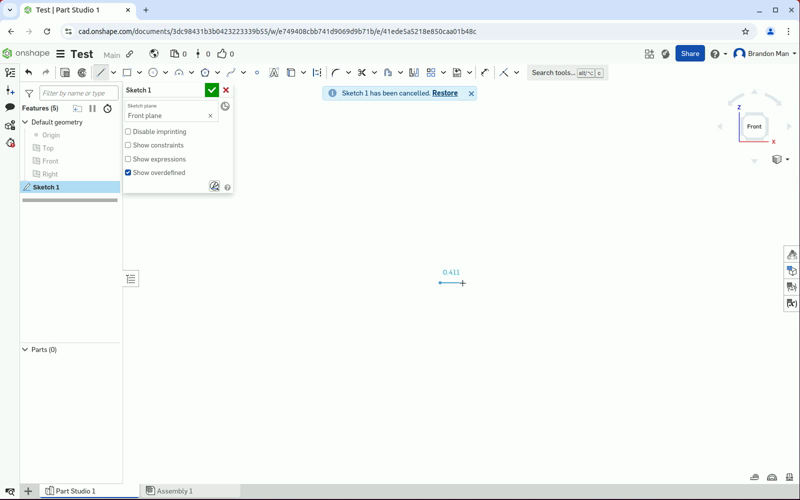
click(462, 282)
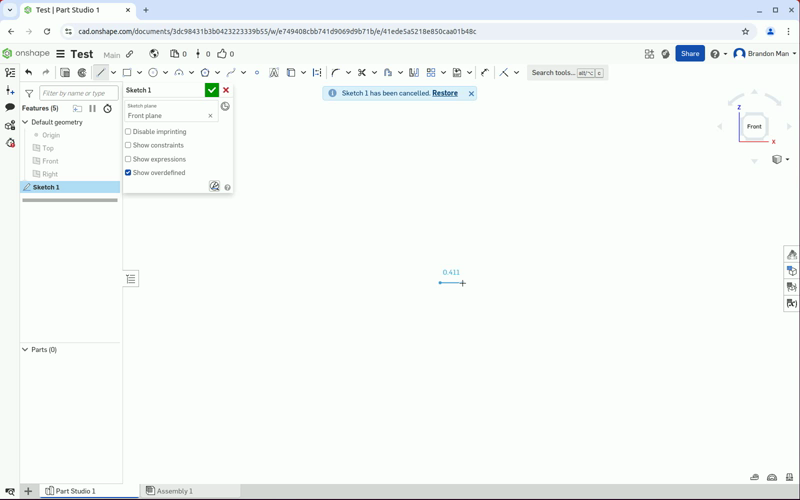
scroll(-6)
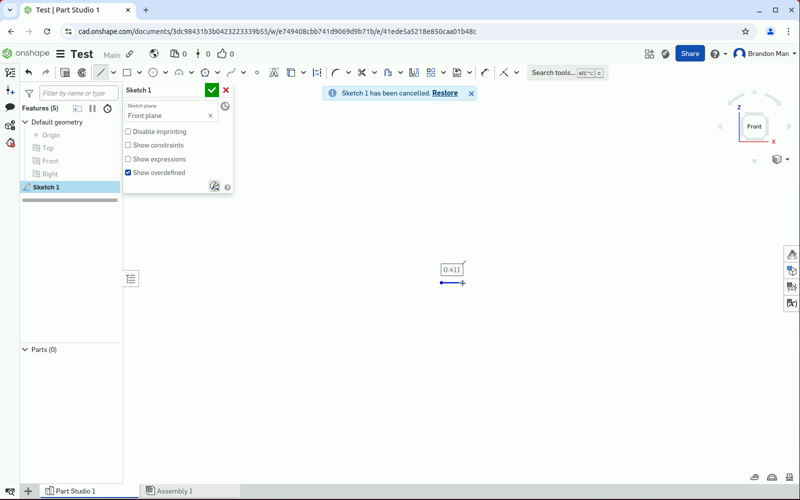
scroll(-6)
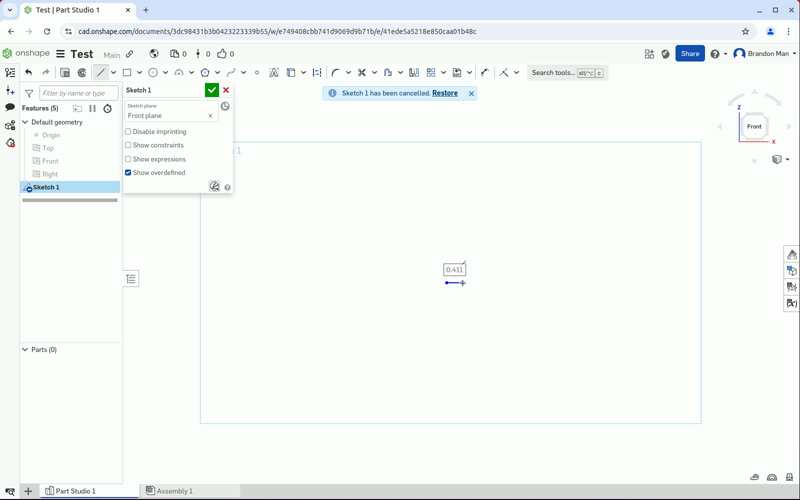
scroll(-6)
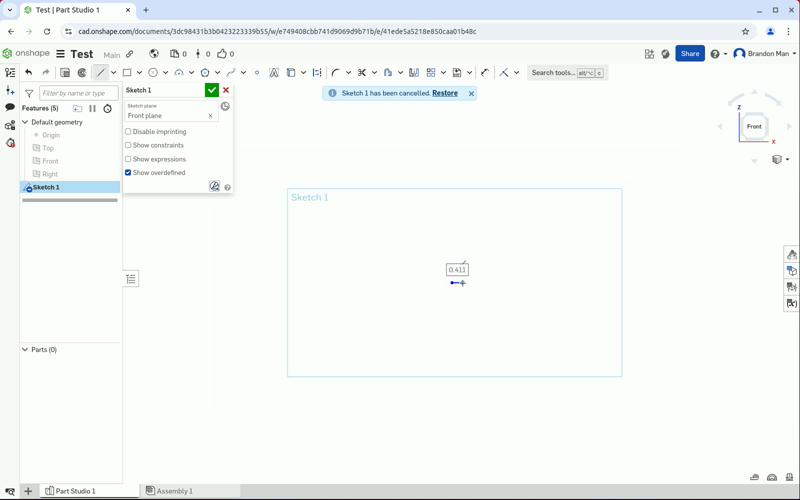
scroll(-6)
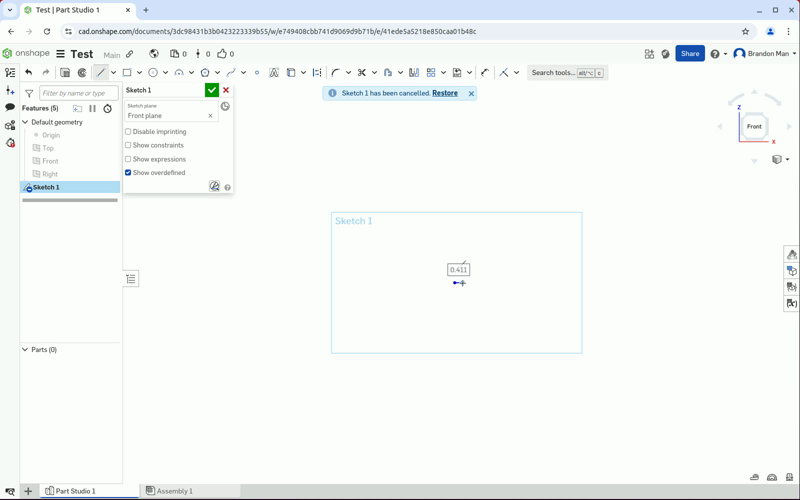
scroll(-6)
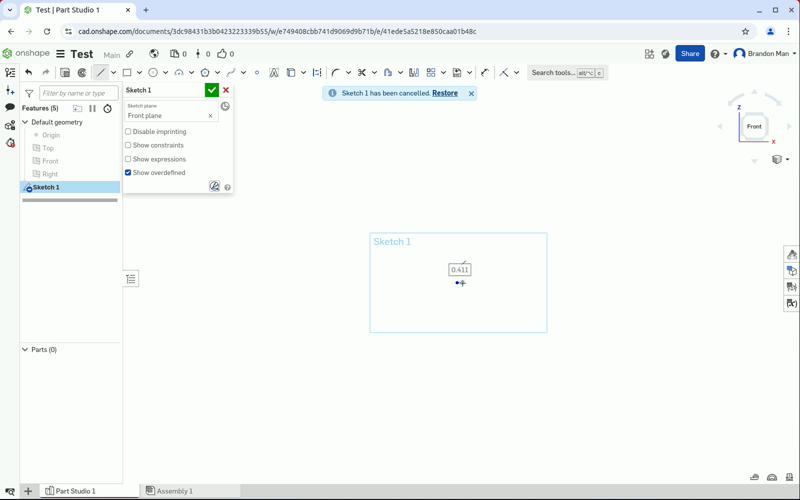
scroll(-6)
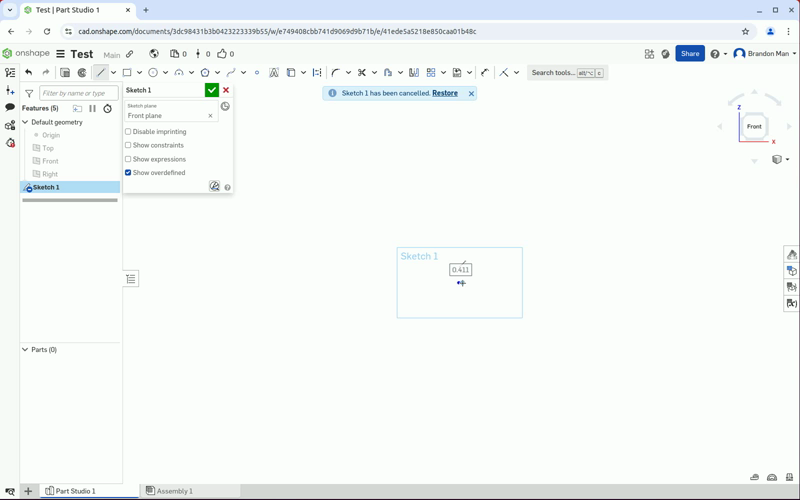
scroll(-6)
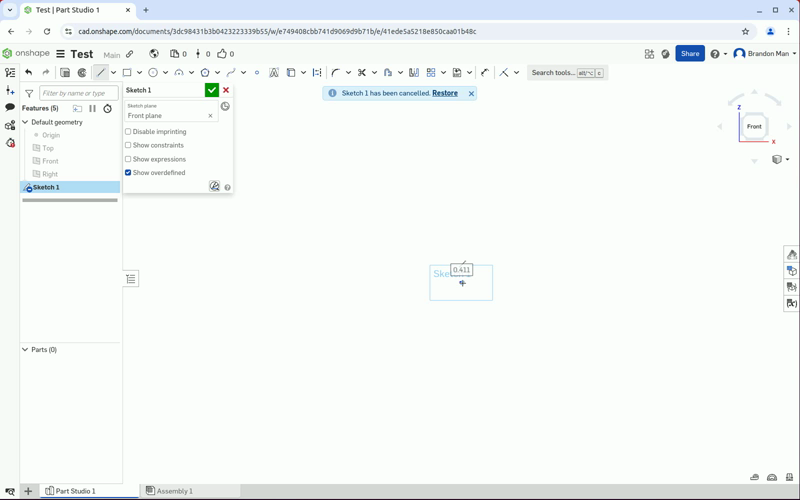
key_up(shift)
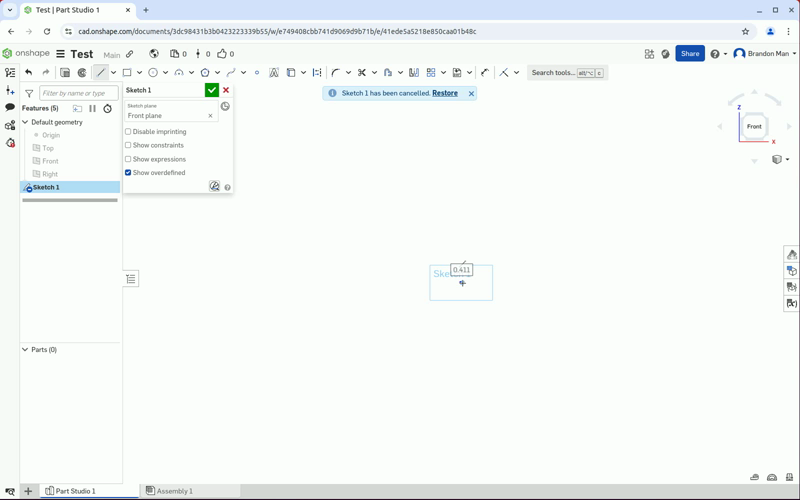
key_down(shift)
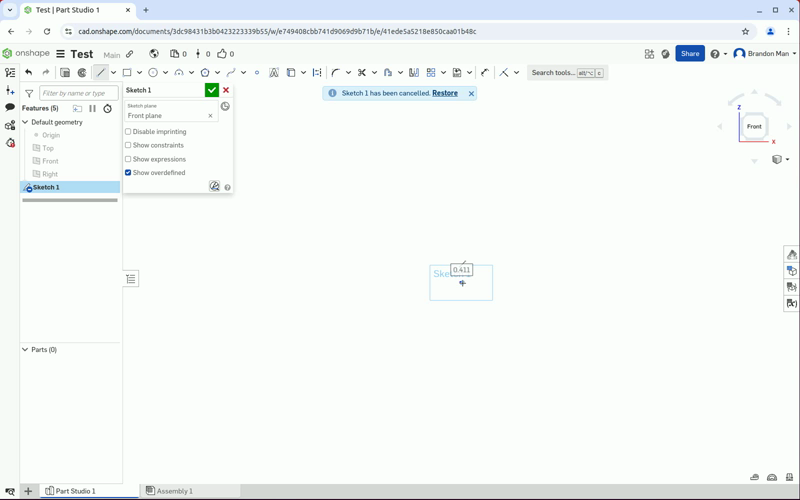
mouse_move(462, 184)
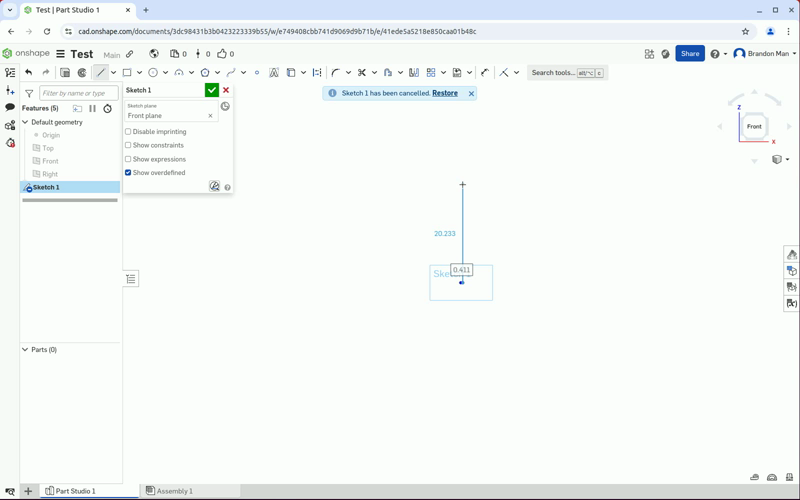
click(462, 184)
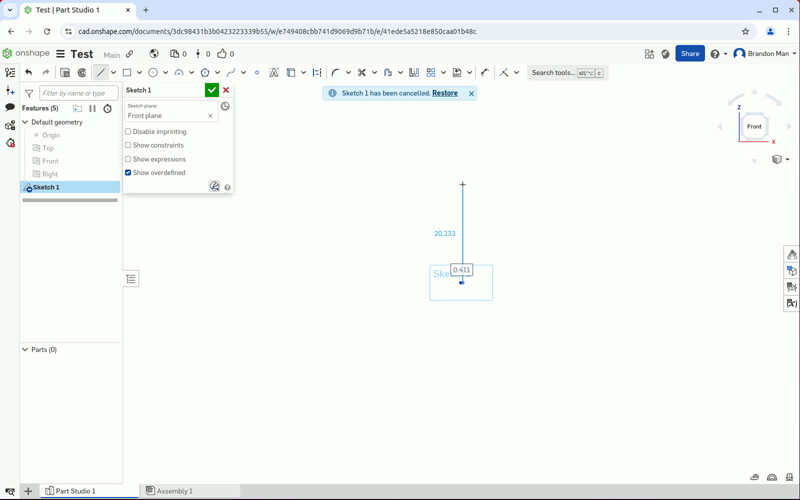
key_up(shift)
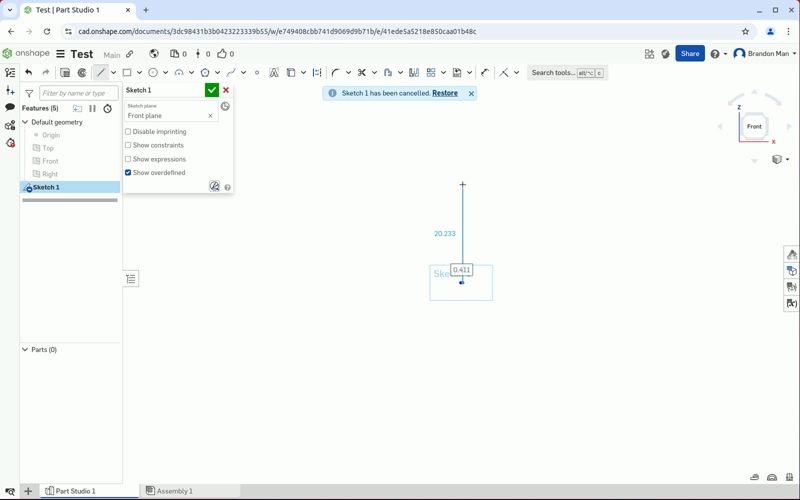
key_down(shift)
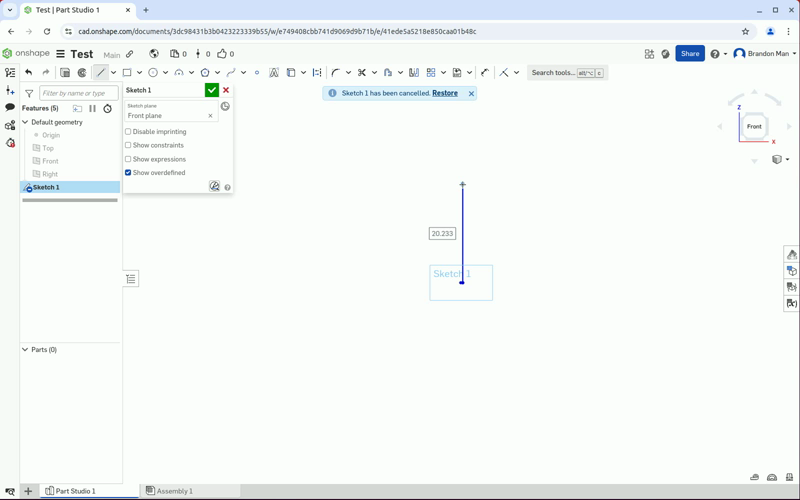
mouse_move(492, 184)
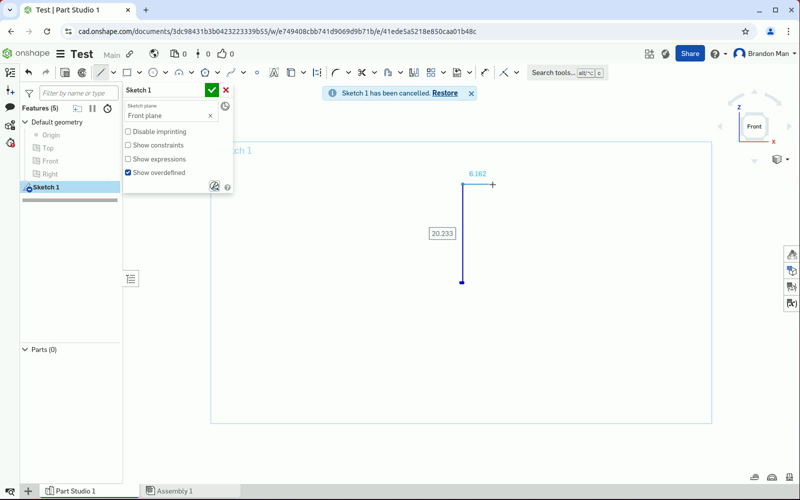
mouse_move(460, 184)
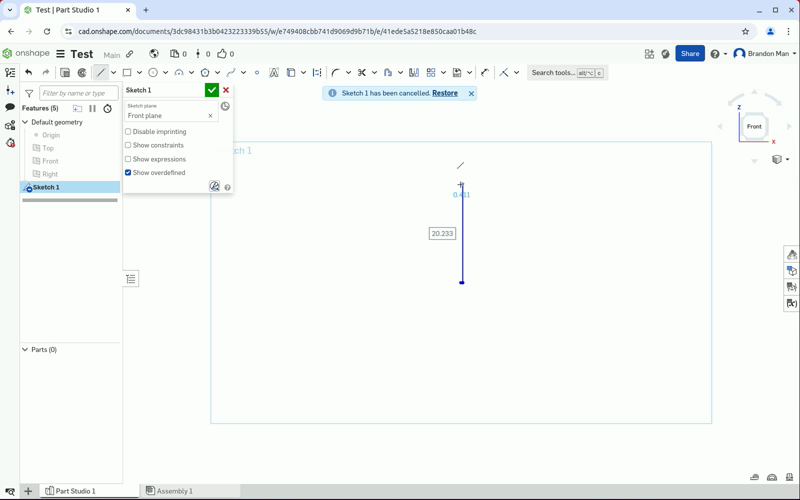
scroll(6)
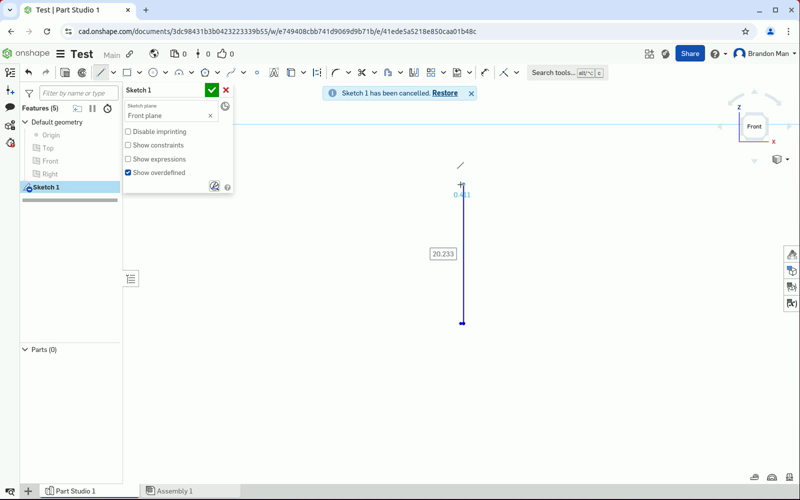
scroll(6)
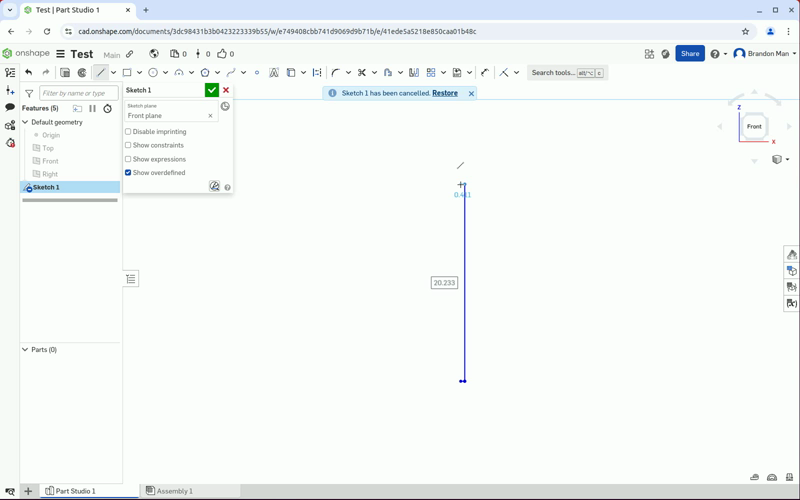
scroll(6)
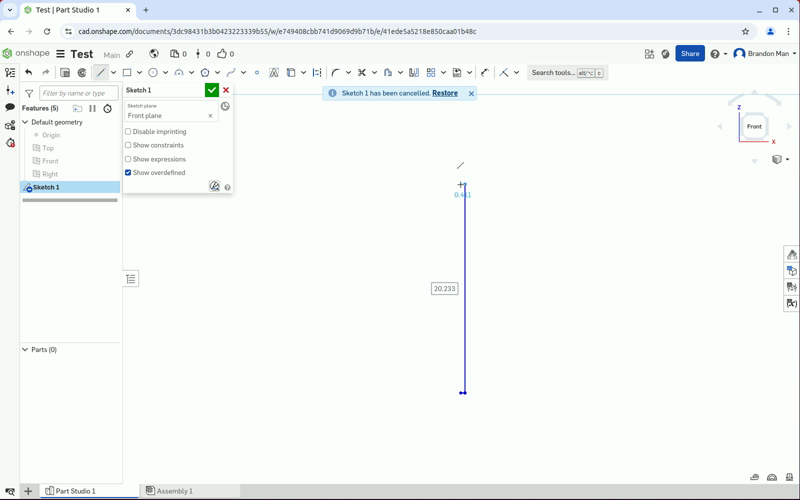
scroll(6)
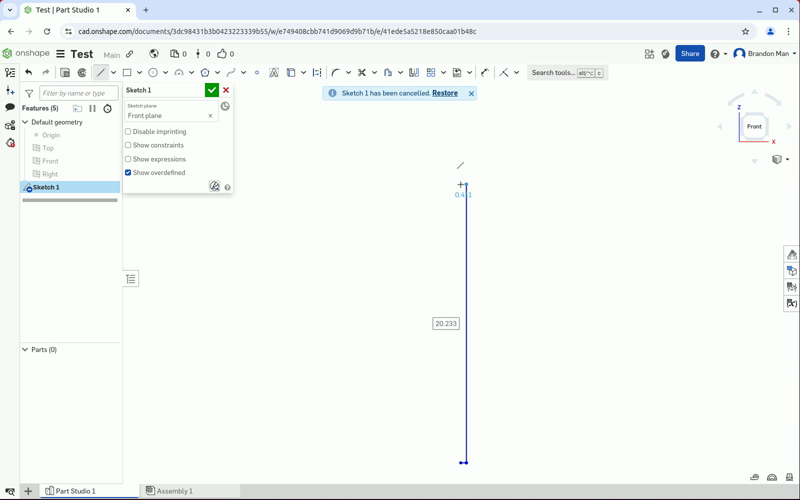
scroll(6)
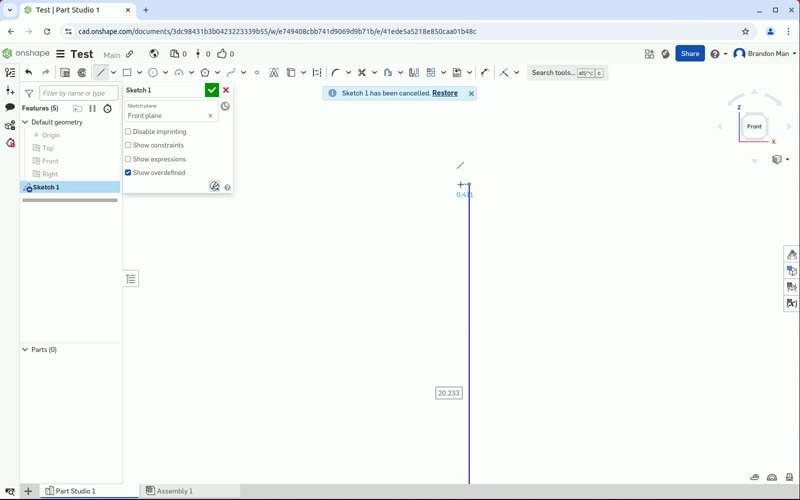
scroll(6)
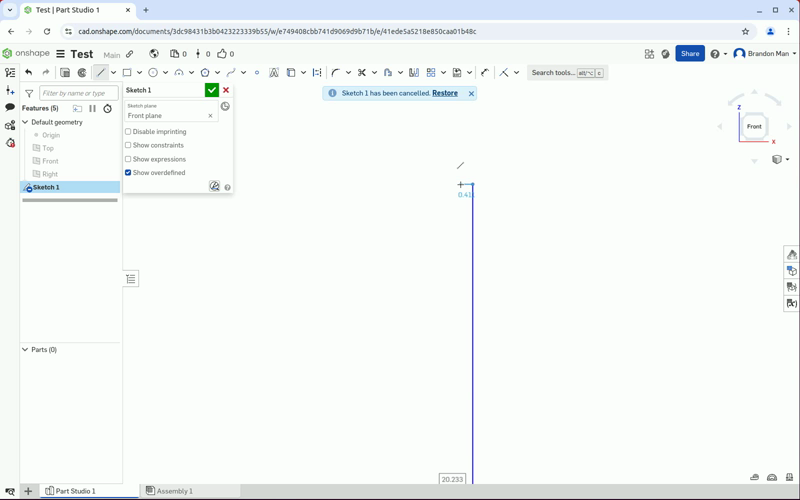
scroll(6)
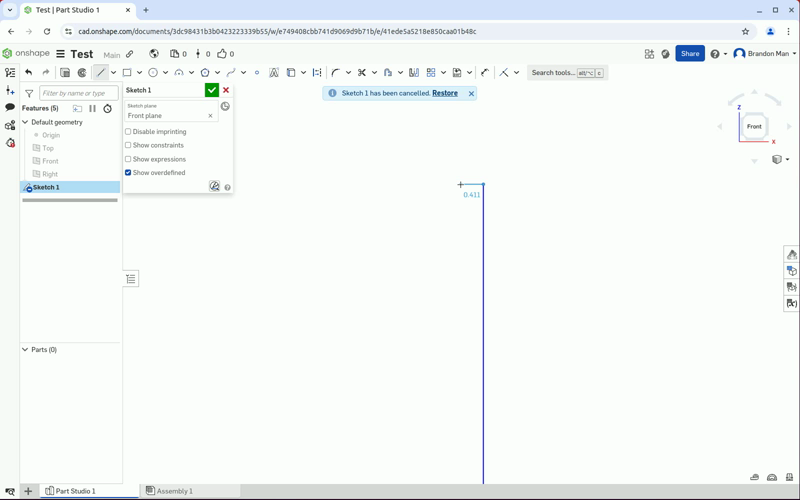
click(460, 184)
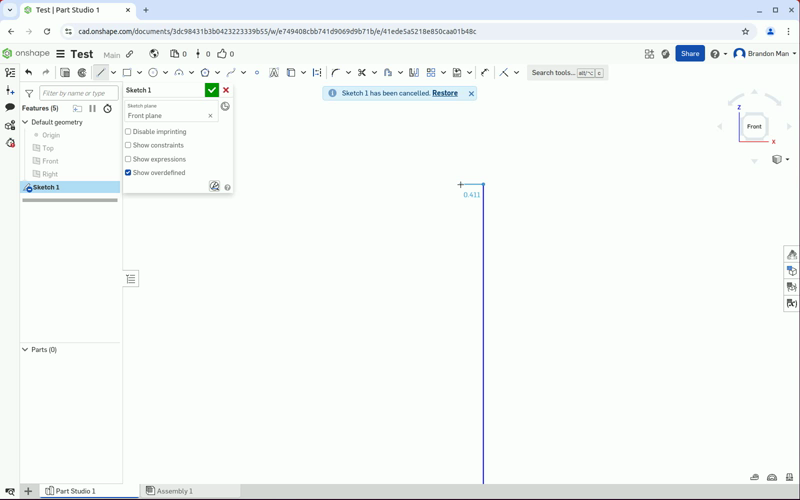
scroll(-6)
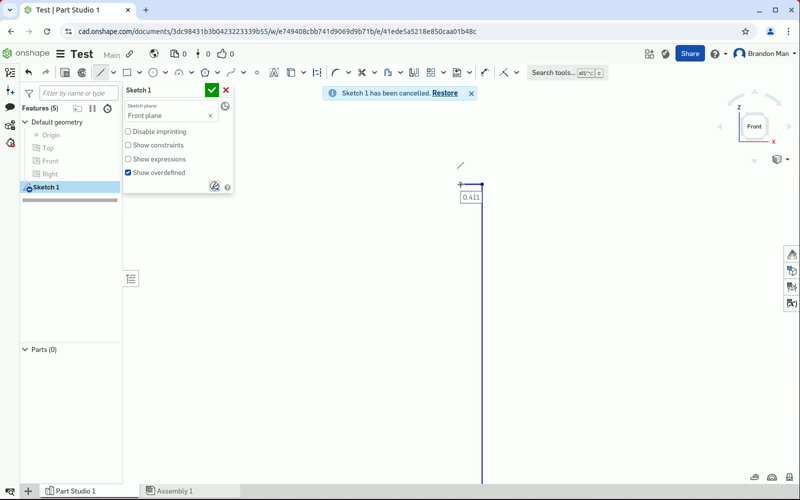
scroll(-6)
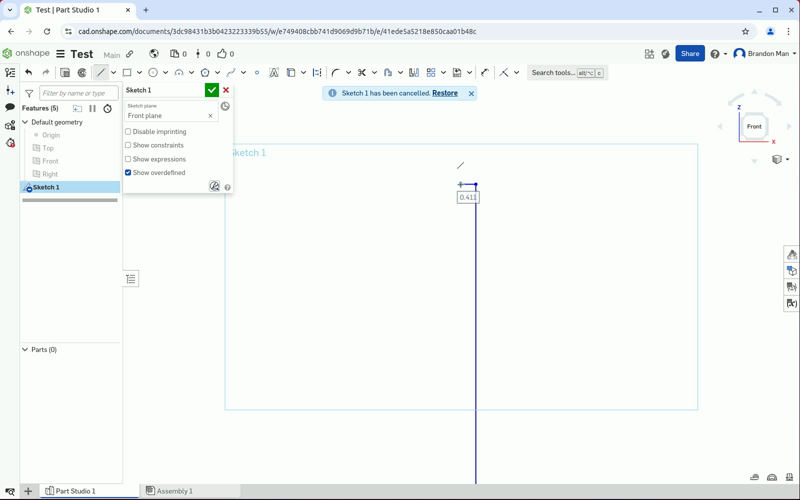
scroll(-6)
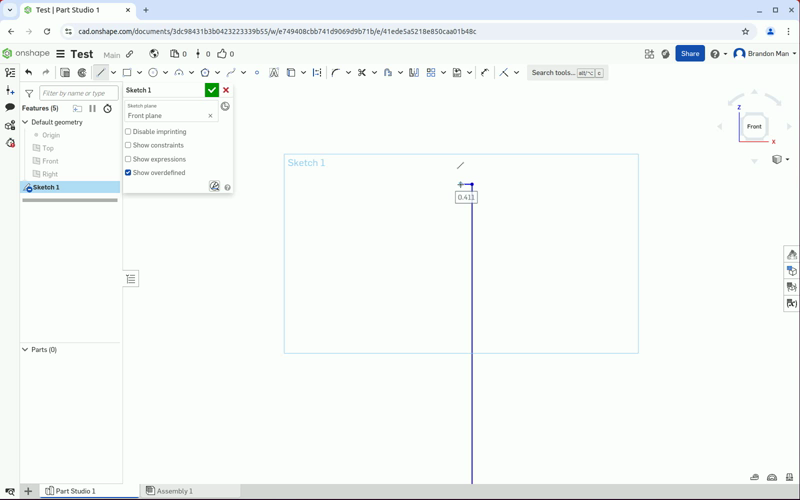
scroll(-6)
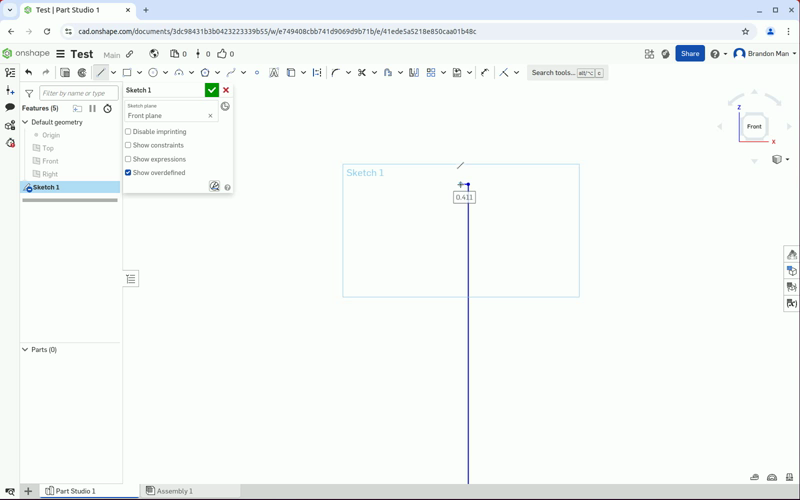
scroll(-6)
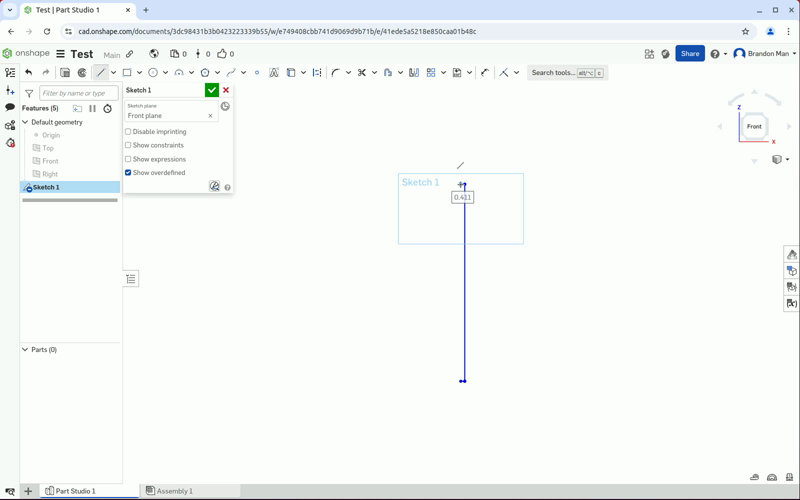
scroll(-6)
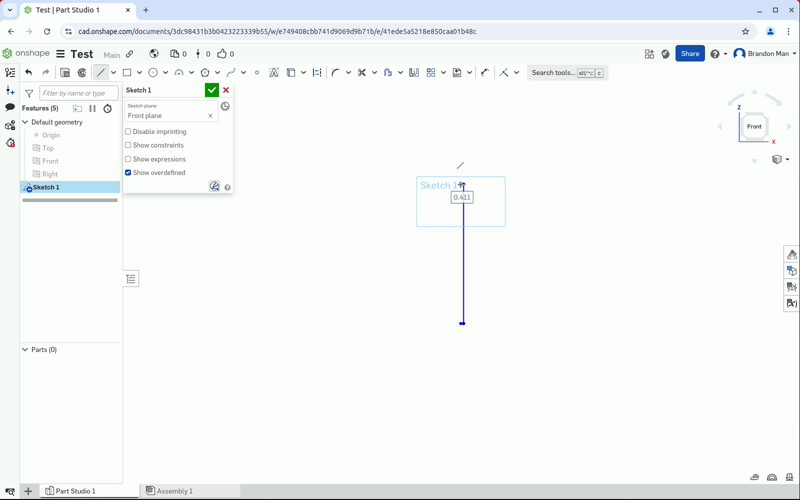
scroll(-6)
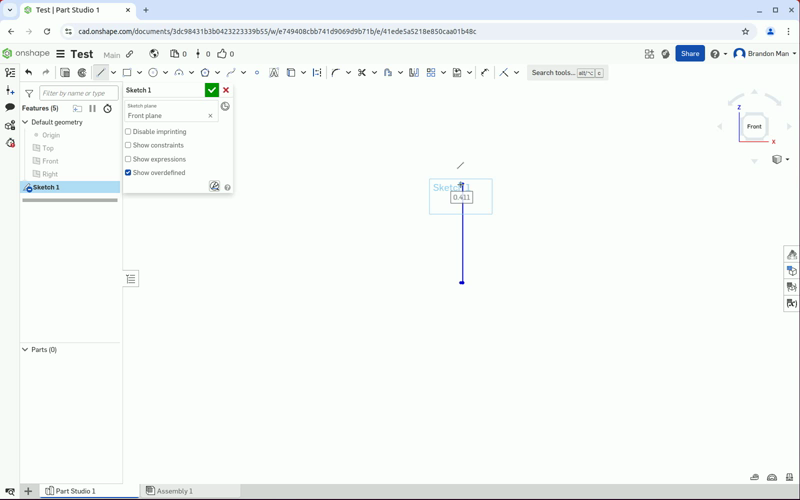
key_up(shift)
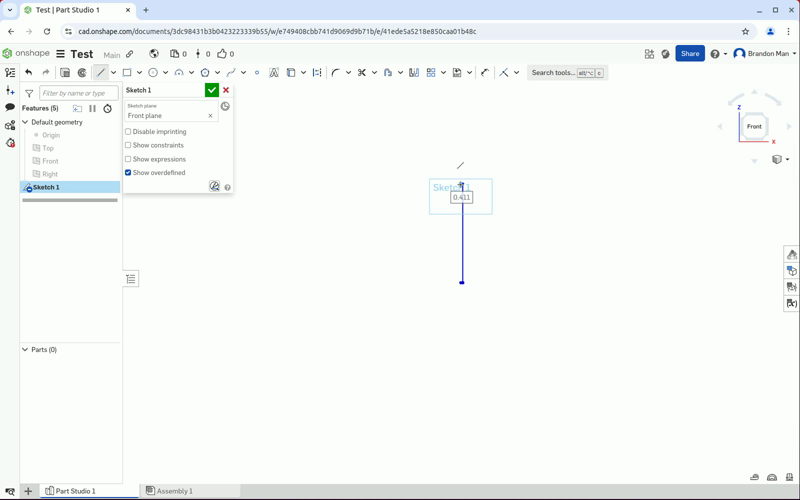
key_down(shift)
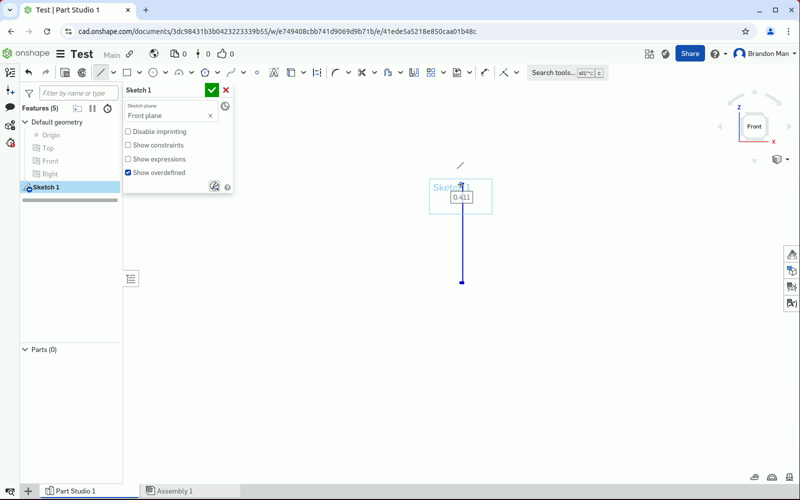
mouse_move(460, 282)
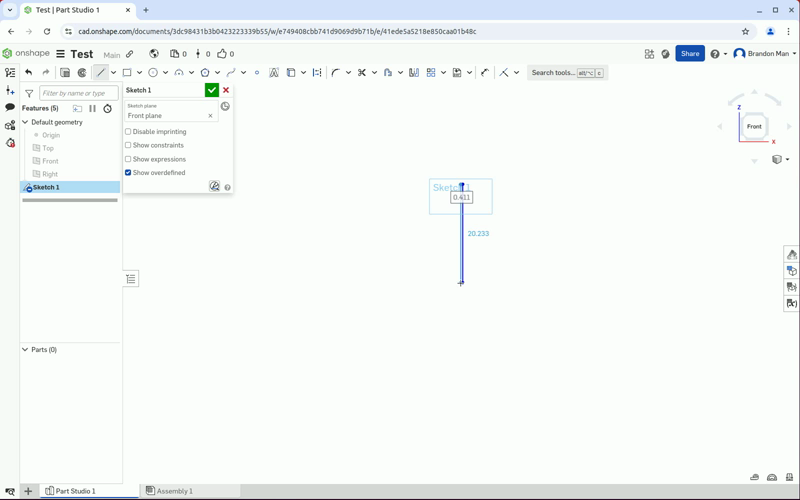
scroll(6)
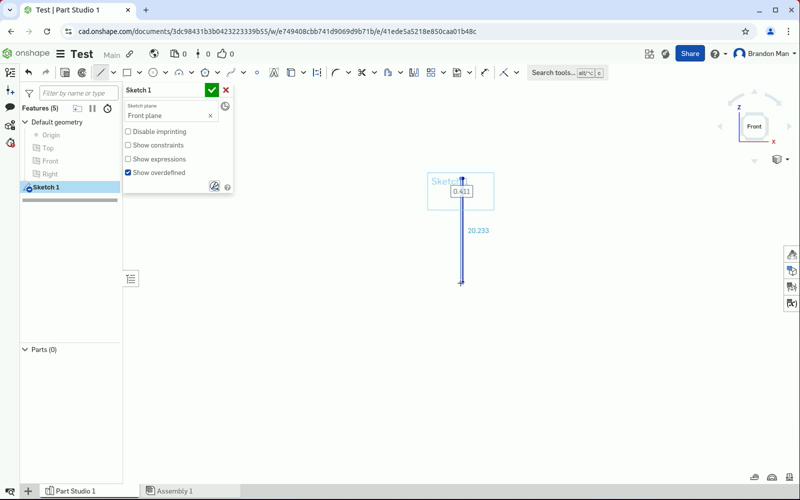
scroll(6)
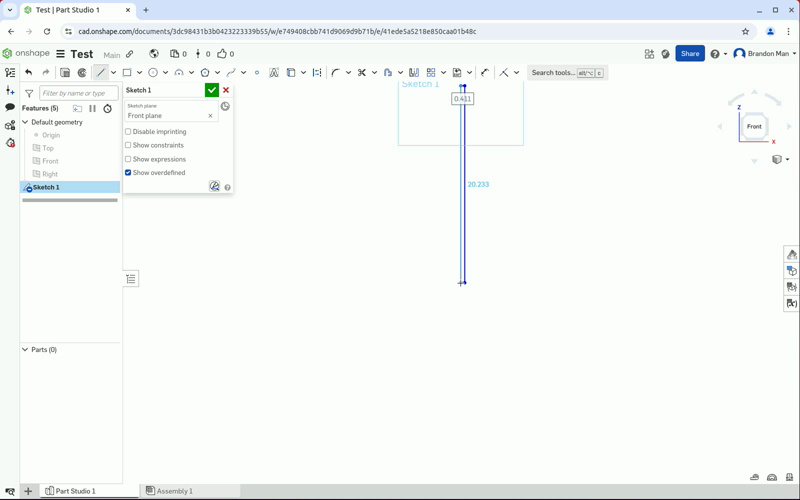
scroll(6)
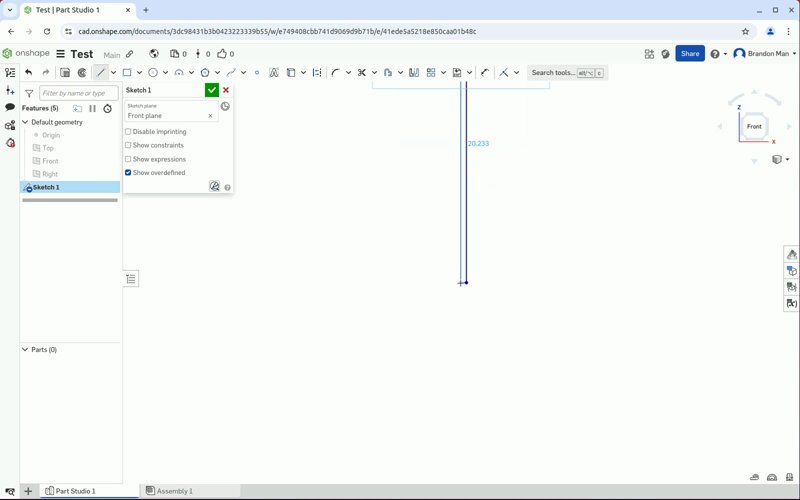
scroll(6)
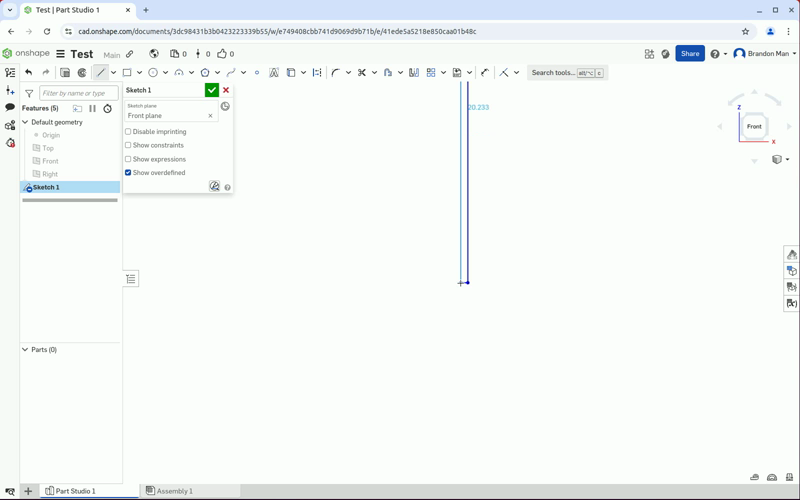
scroll(6)
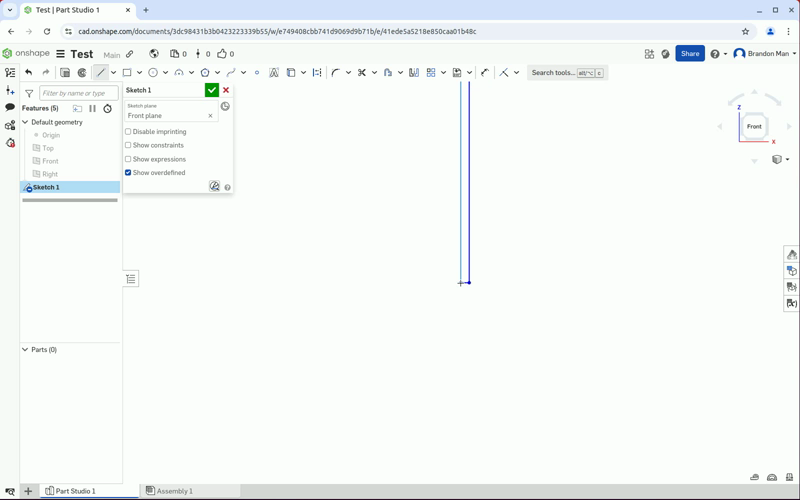
scroll(6)
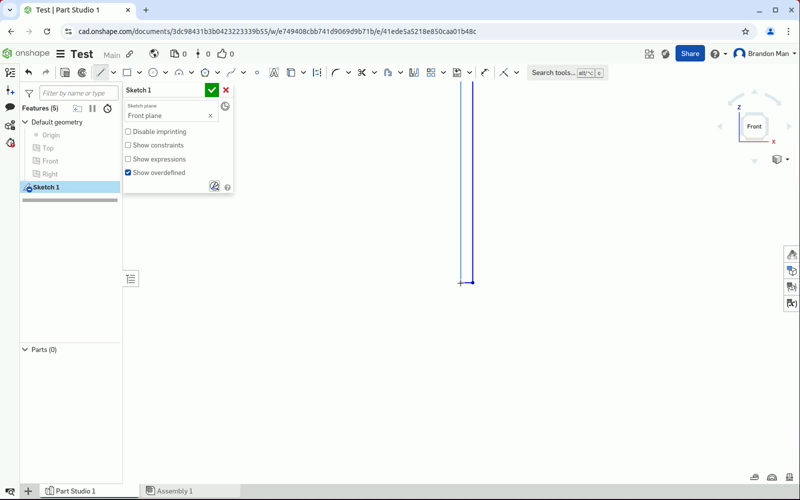
scroll(6)
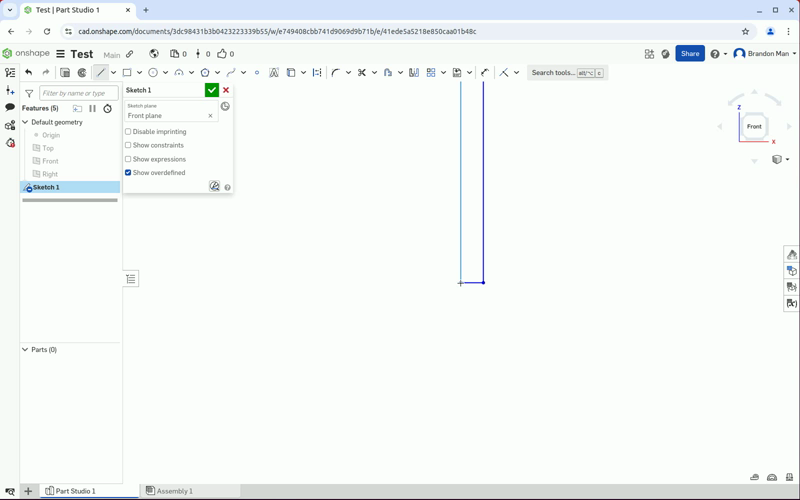
key_up(shift)
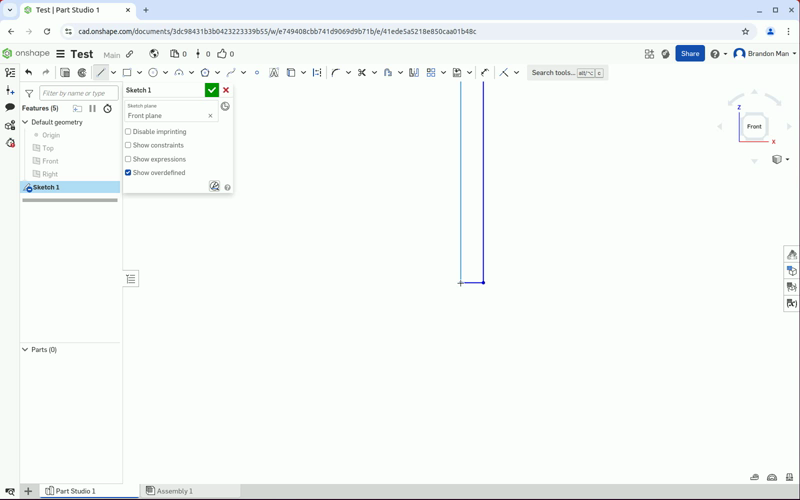
click(460, 282)
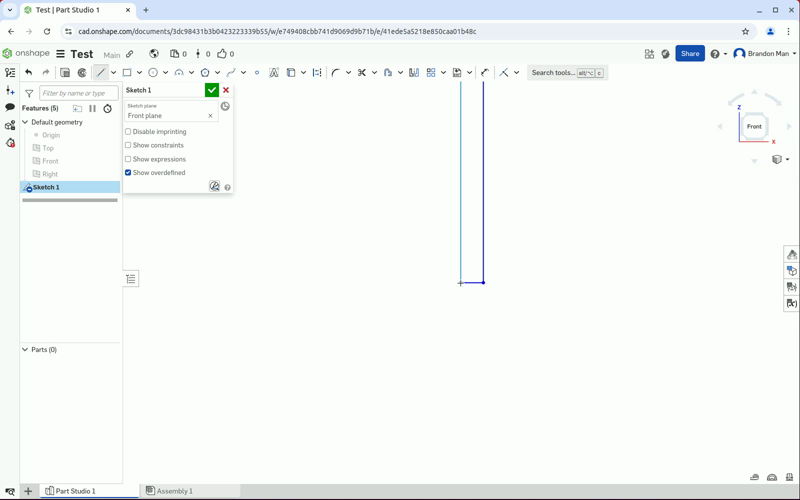
scroll(-6)
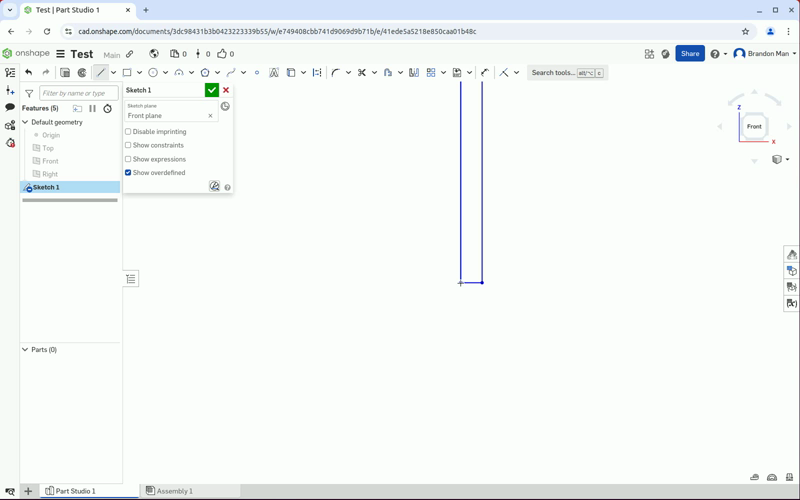
scroll(-6)
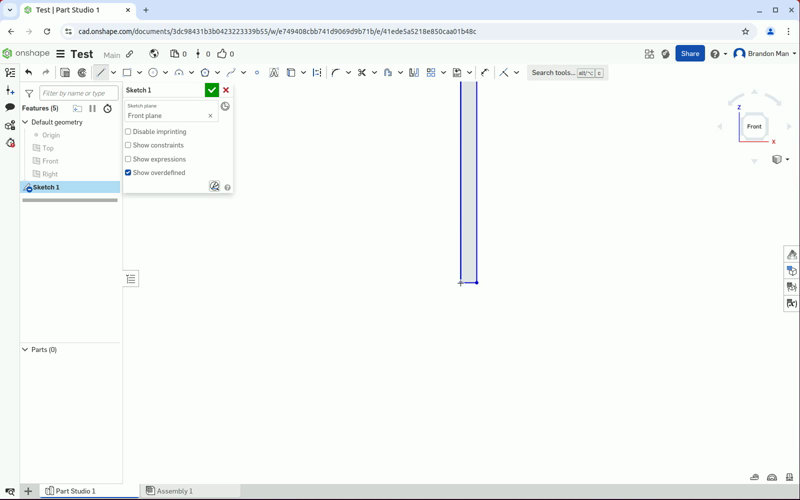
scroll(-6)
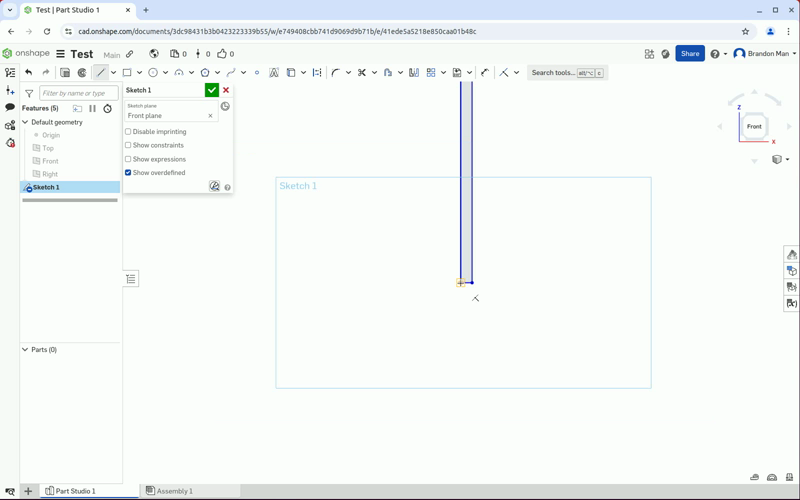
scroll(-6)
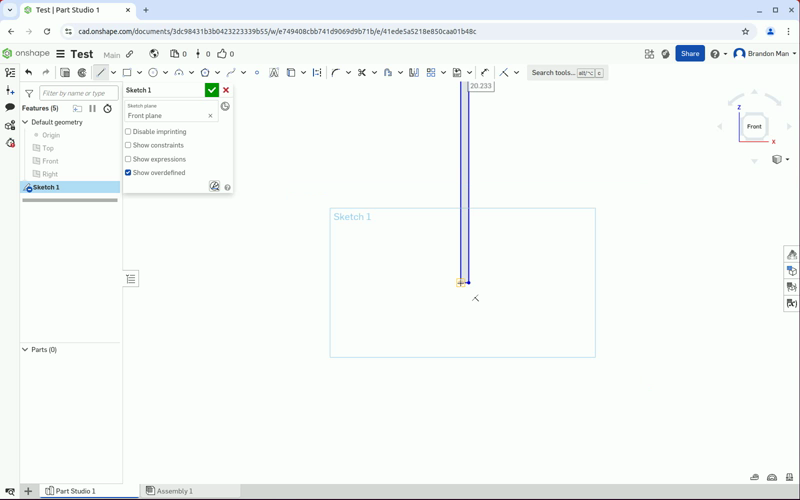
scroll(-6)
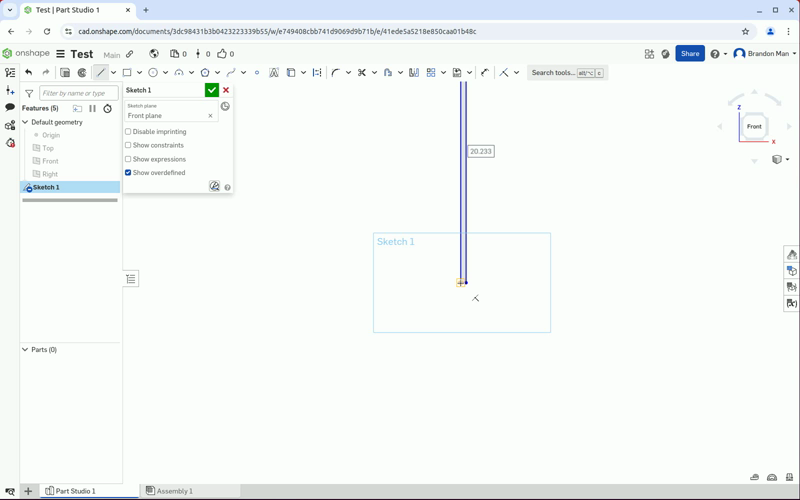
scroll(-6)
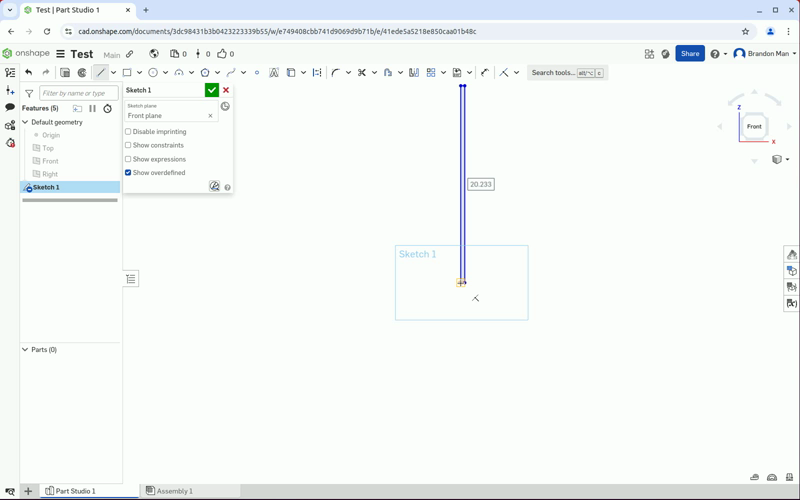
scroll(-6)
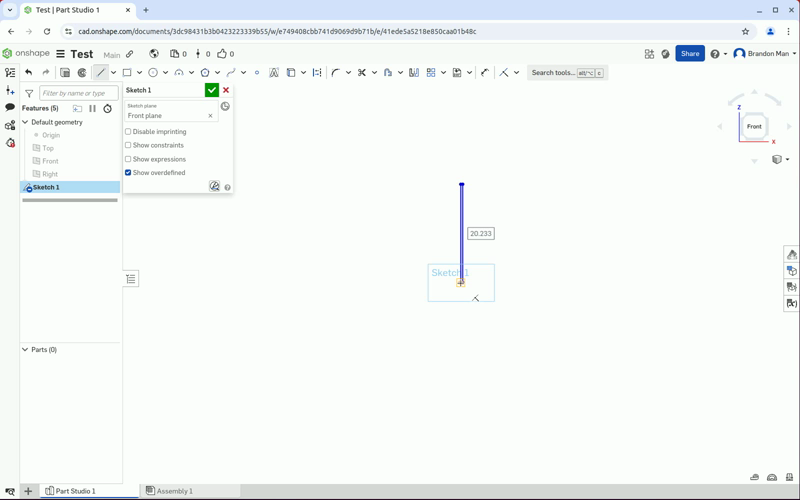
key(esc)
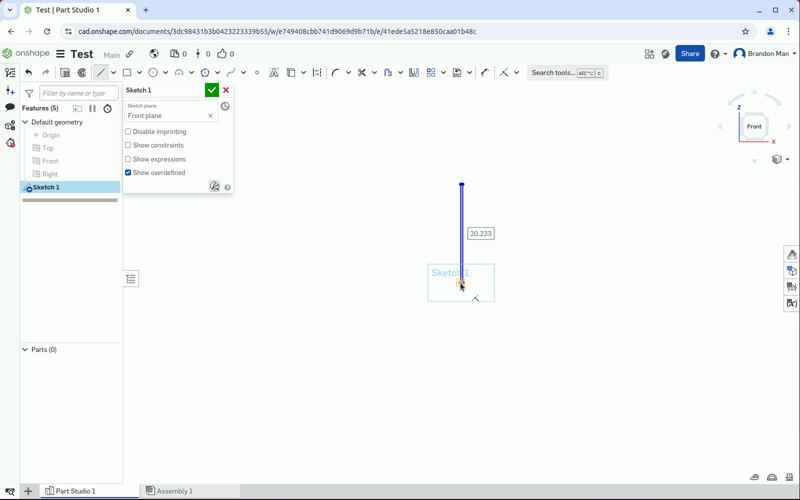
mouse_move(461, 282)
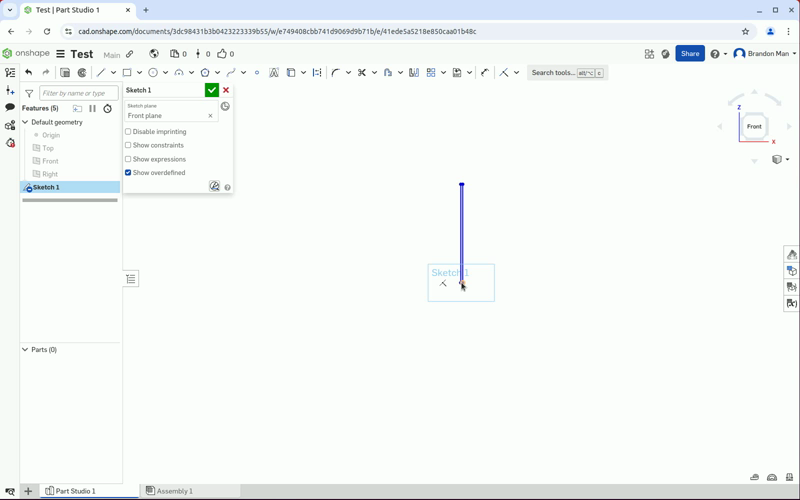
scroll(6)
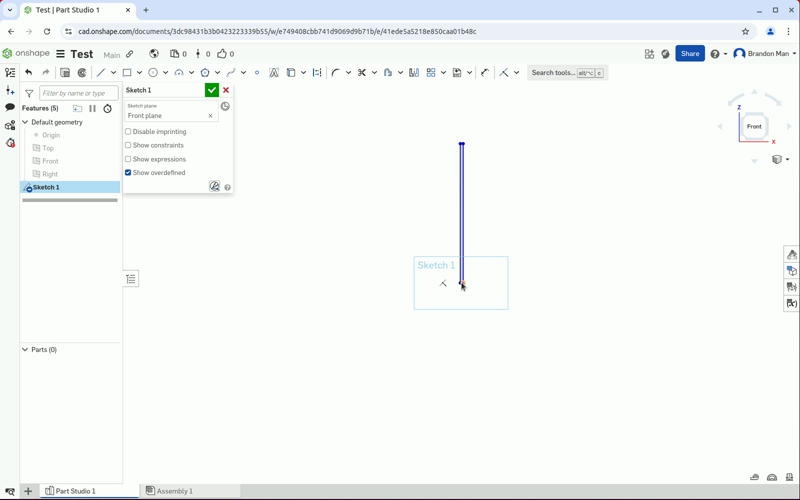
scroll(6)
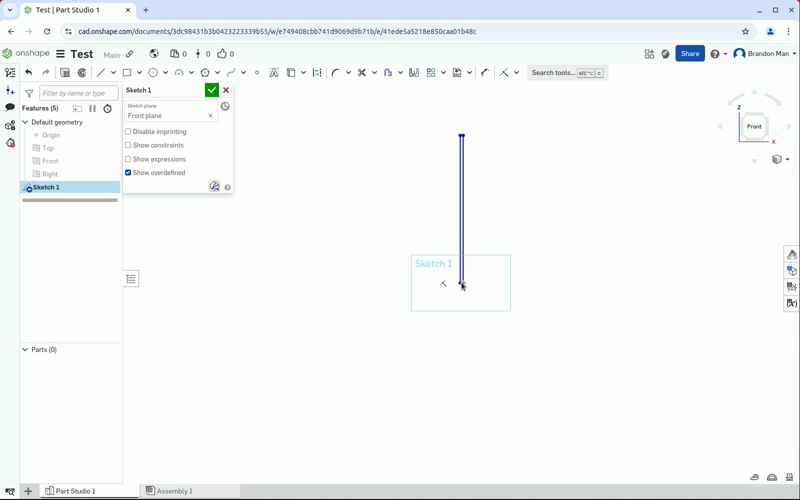
scroll(6)
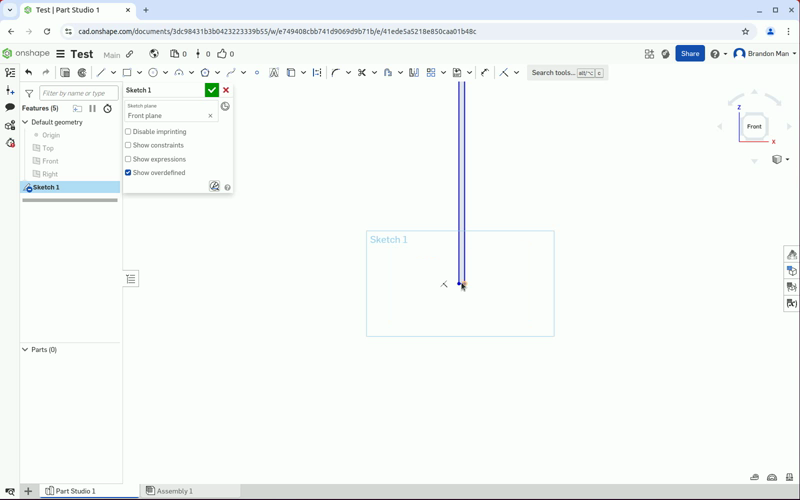
scroll(6)
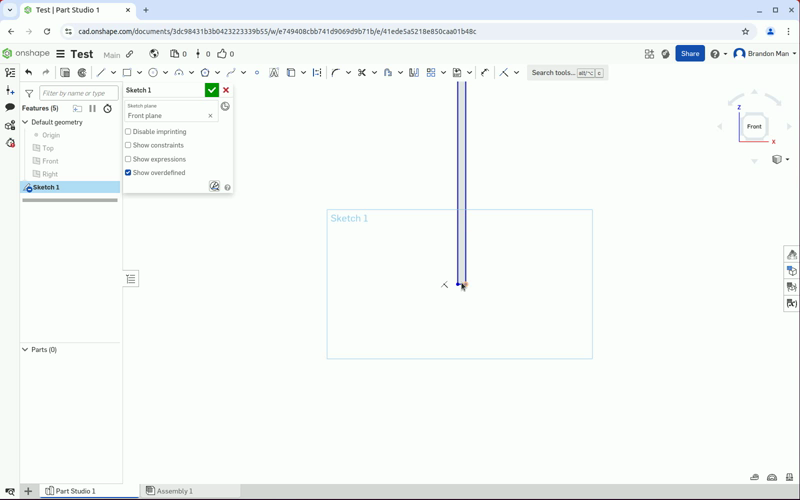
scroll(6)
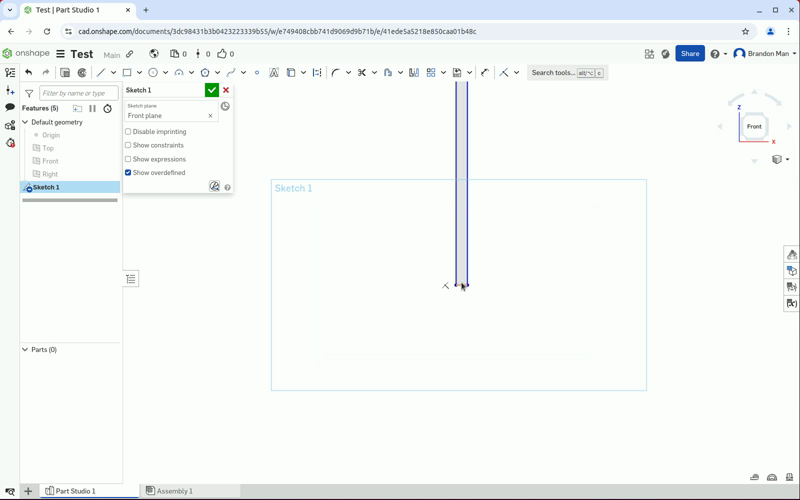
scroll(6)
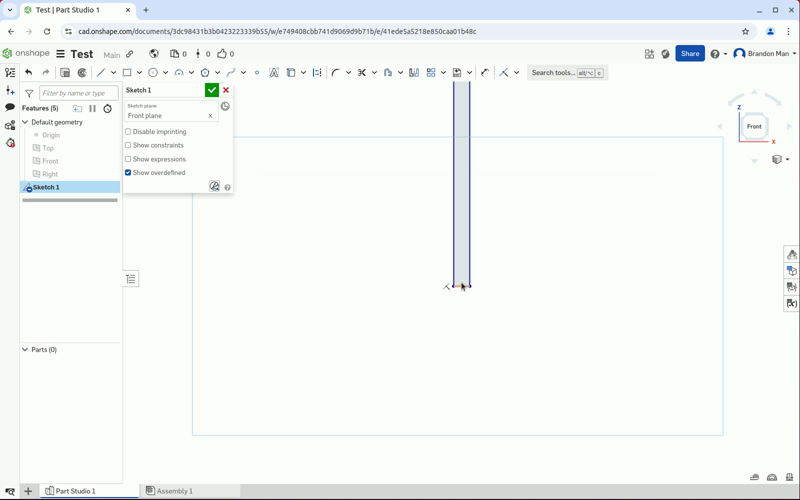
scroll(6)
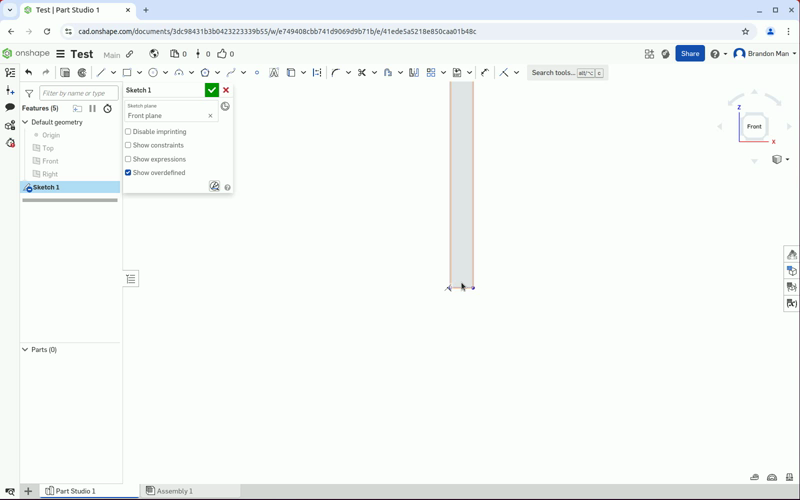
click(461, 282)
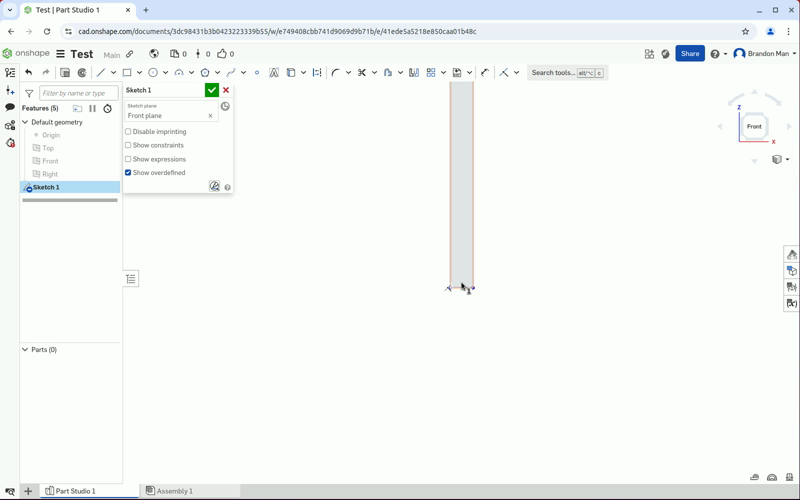
scroll(-6)
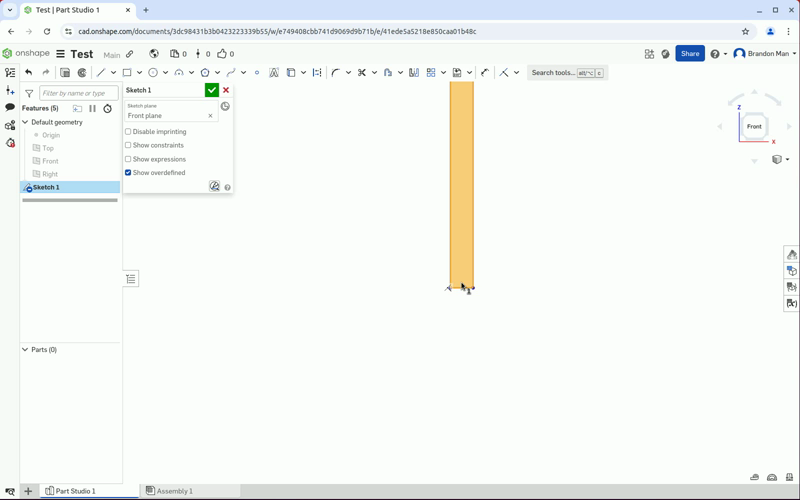
scroll(-6)
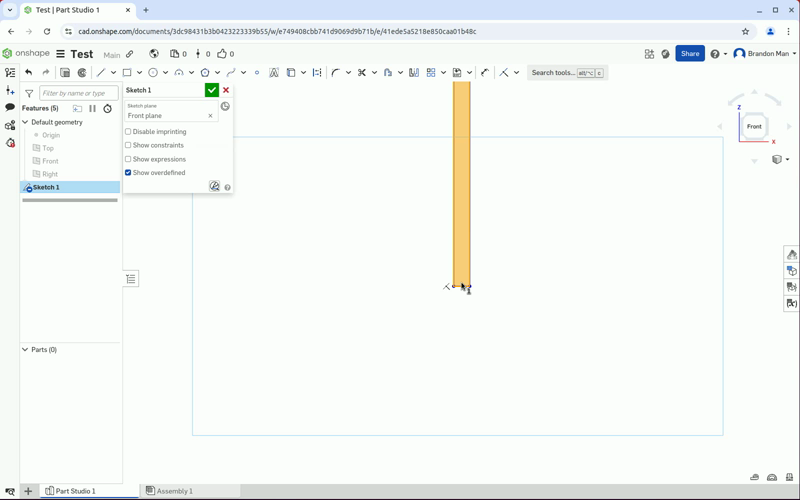
scroll(-6)
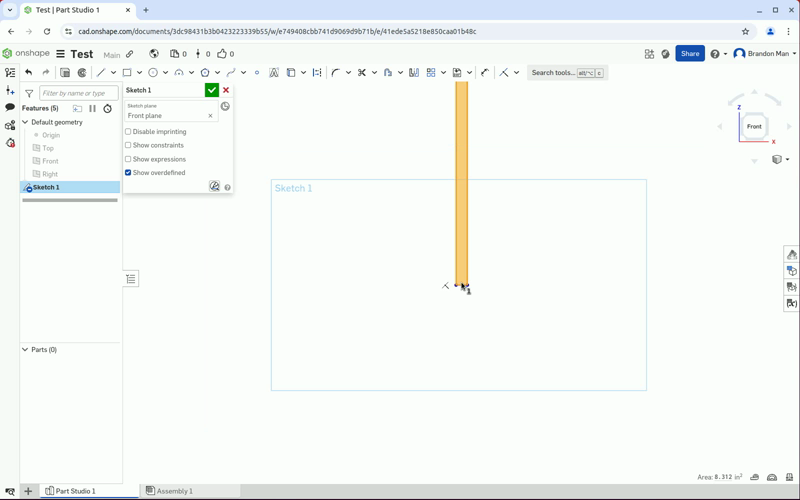
scroll(-6)
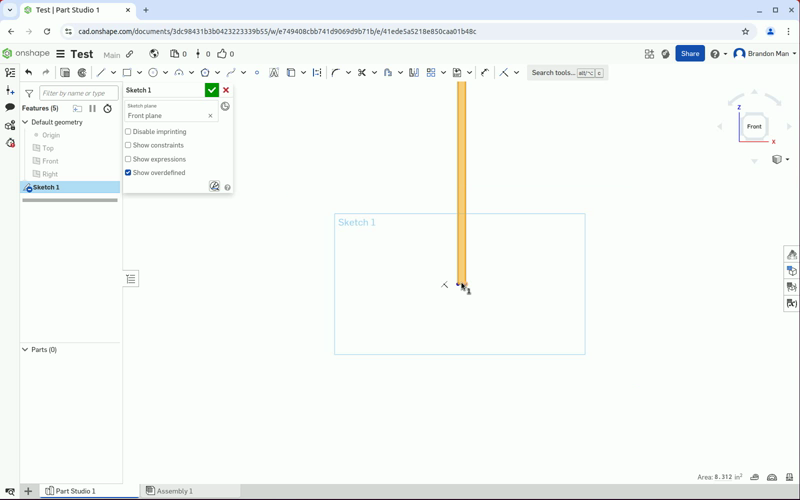
scroll(-6)
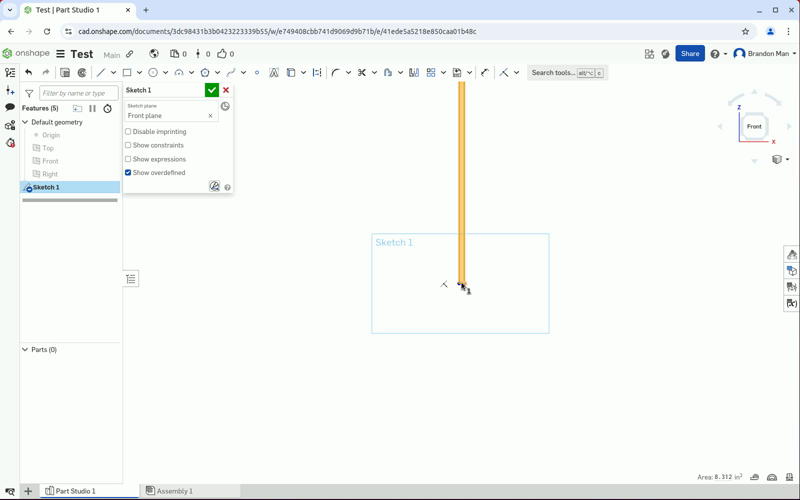
scroll(-6)
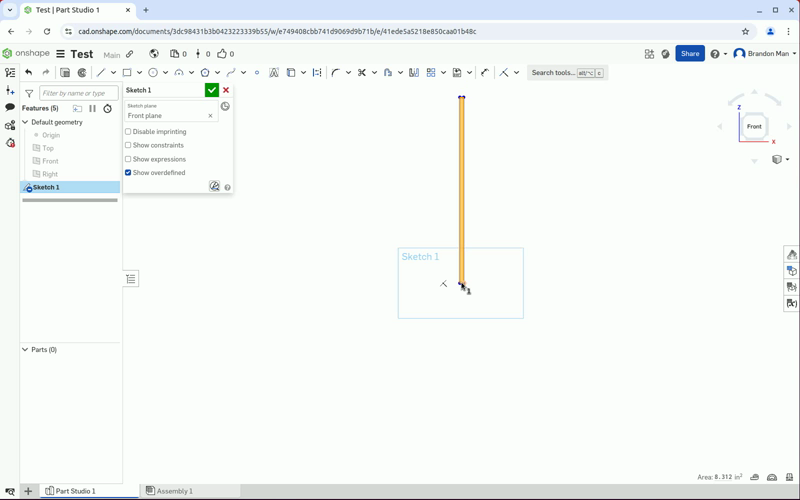
scroll(-6)
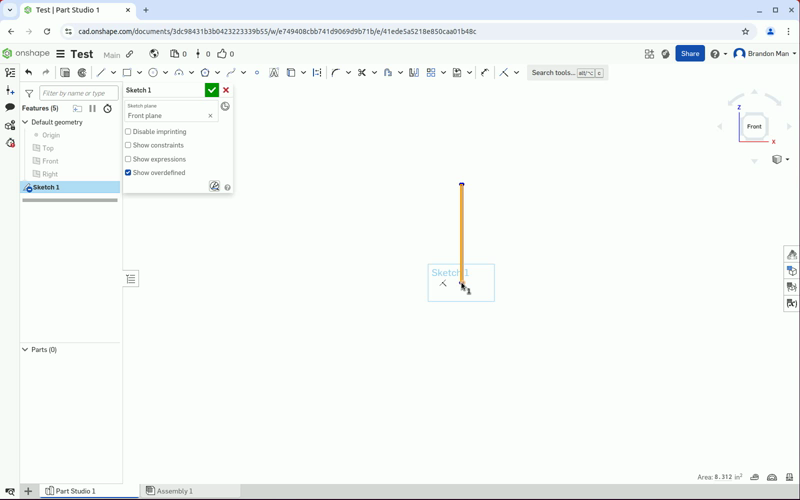
mouse_move(73, 352)
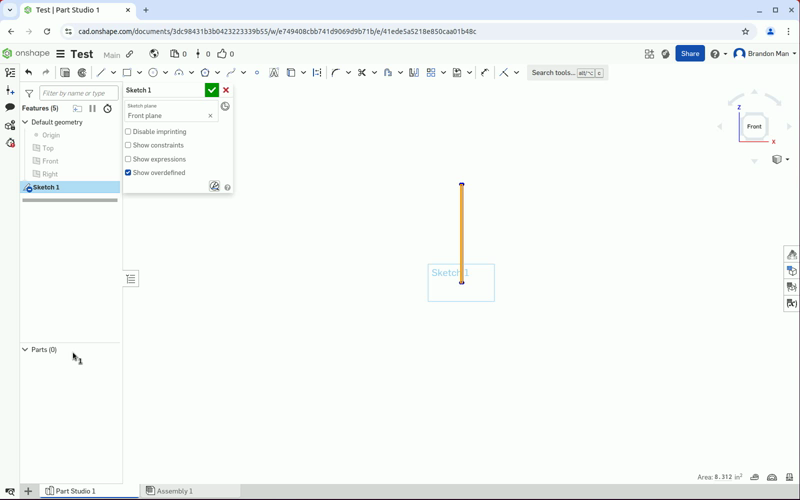
key(shift+y)
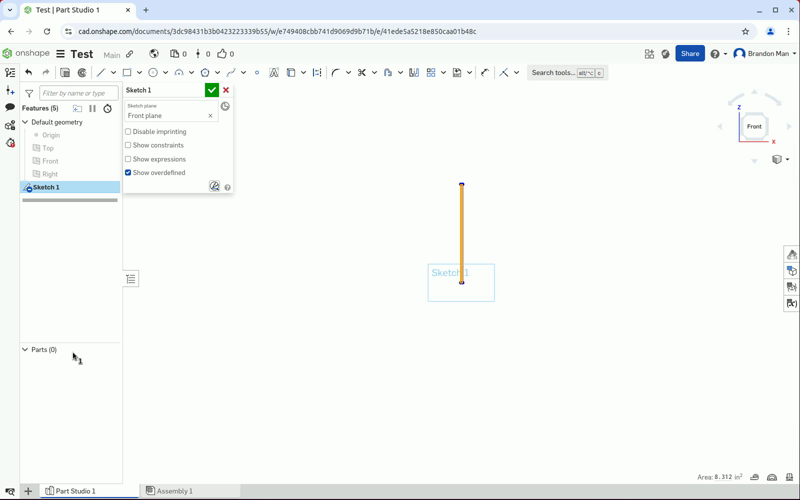
key(shift+e)
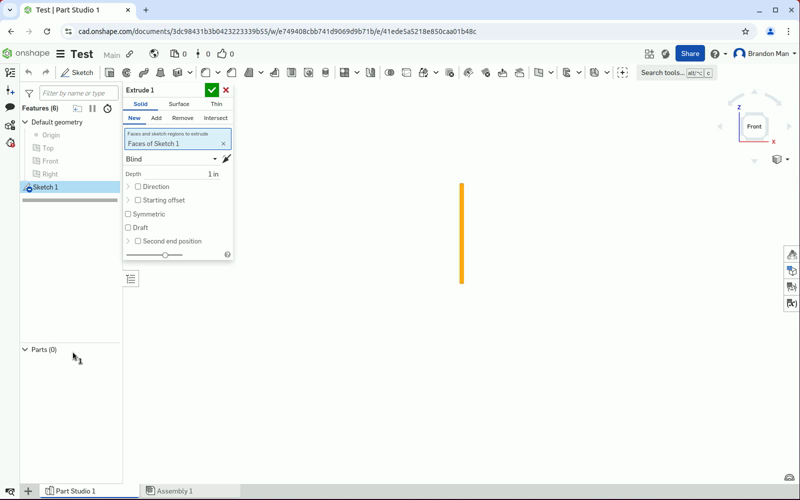
mouse_move(143, 106)
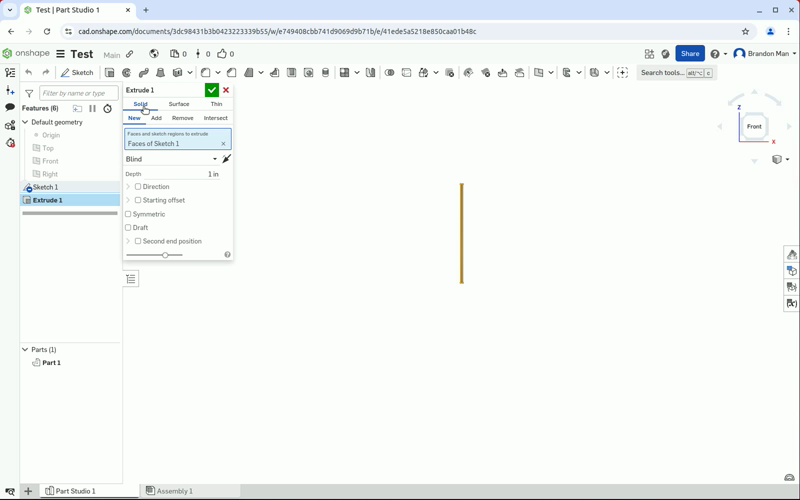
click(143, 106)
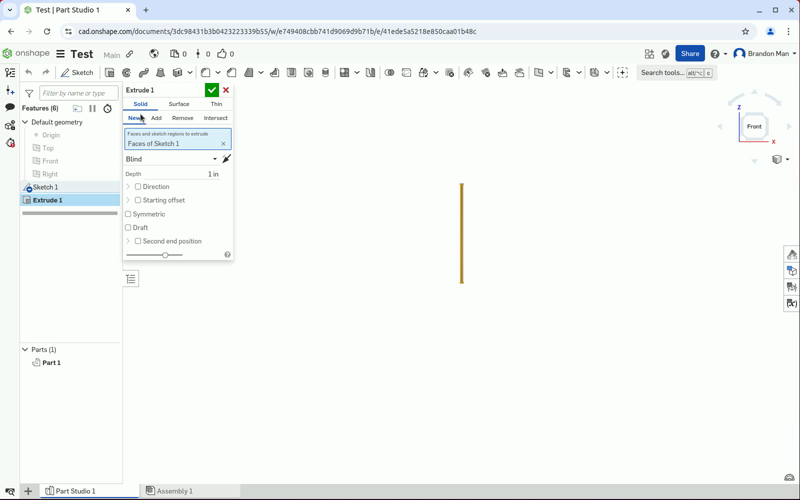
mouse_move(137, 120)
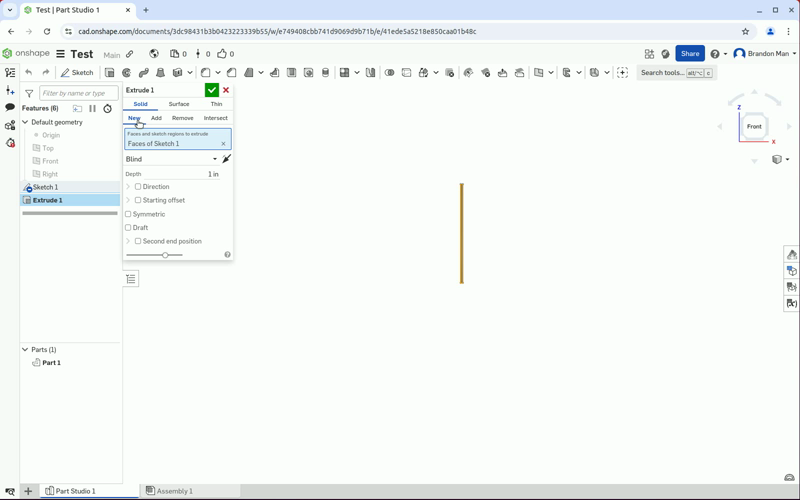
click(137, 120)
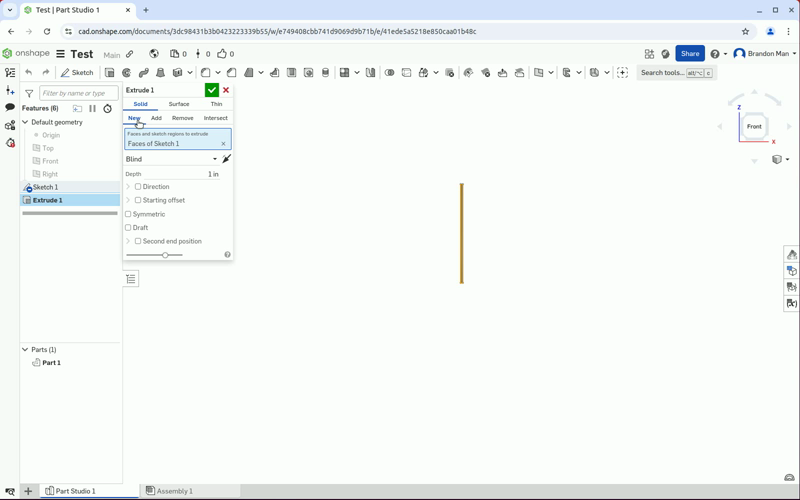
key(tab, 4)
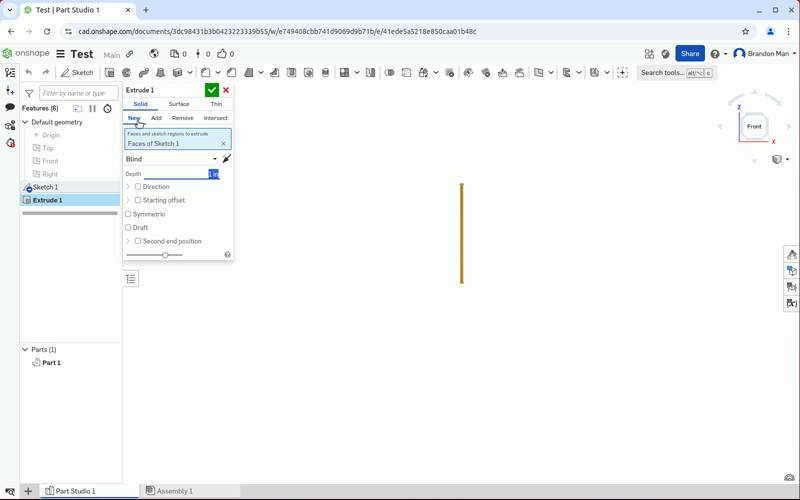
text(-14.443)
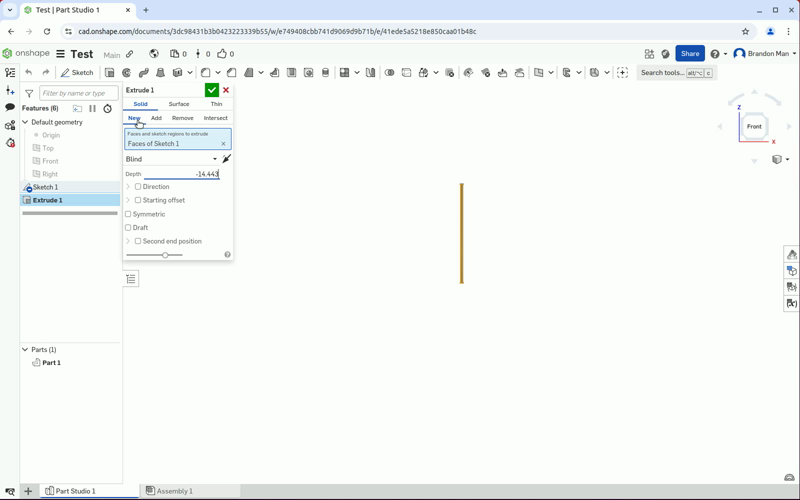
key(enter)
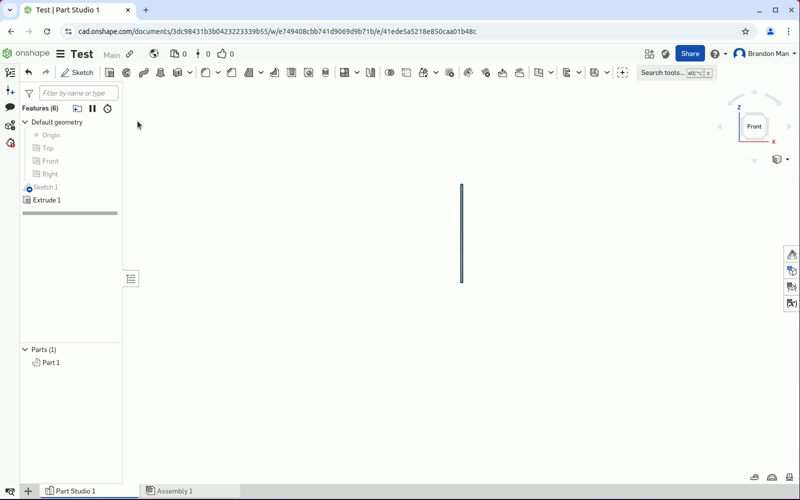
key(shift+h)
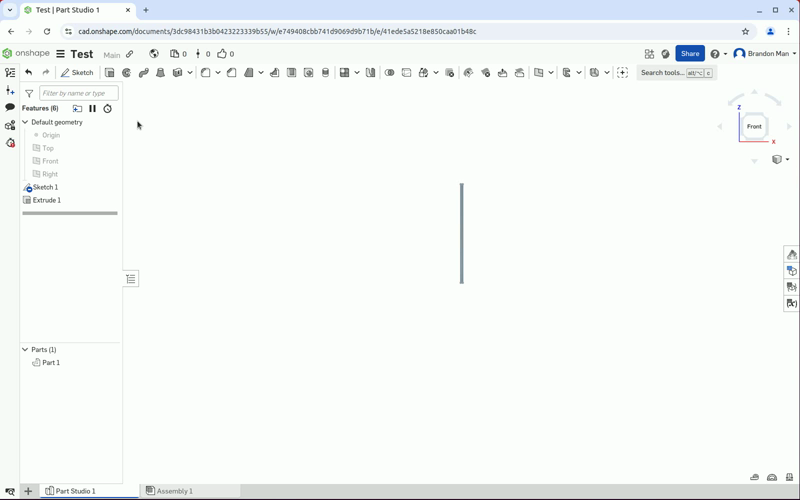
key(shift+h)
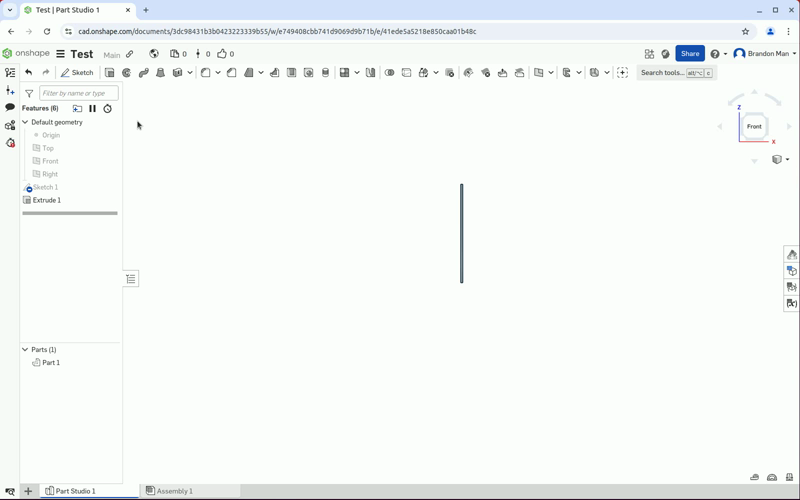
mouse_move(73, 189)
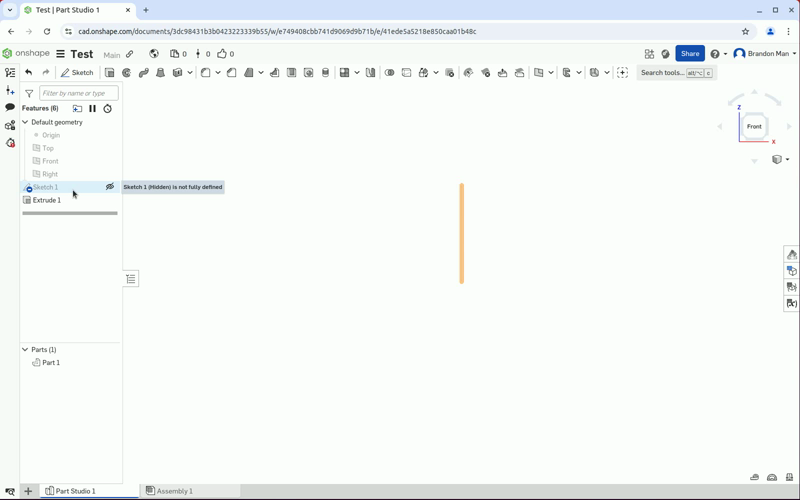
click(73, 189)
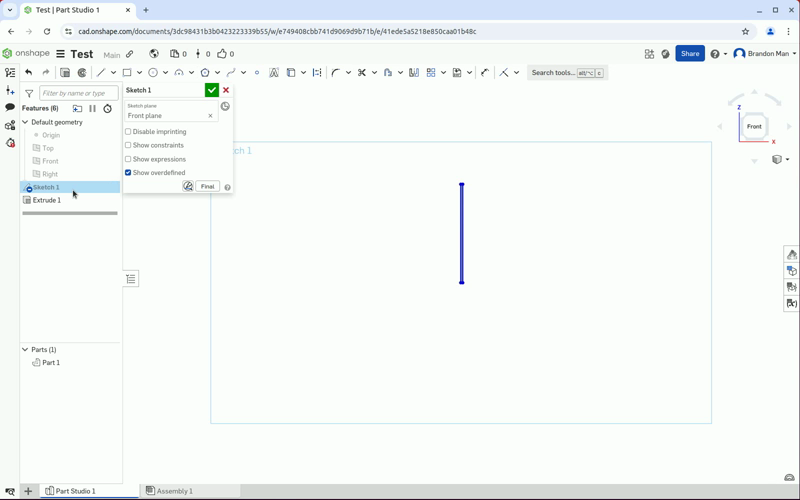
mouse_move(229, 92)
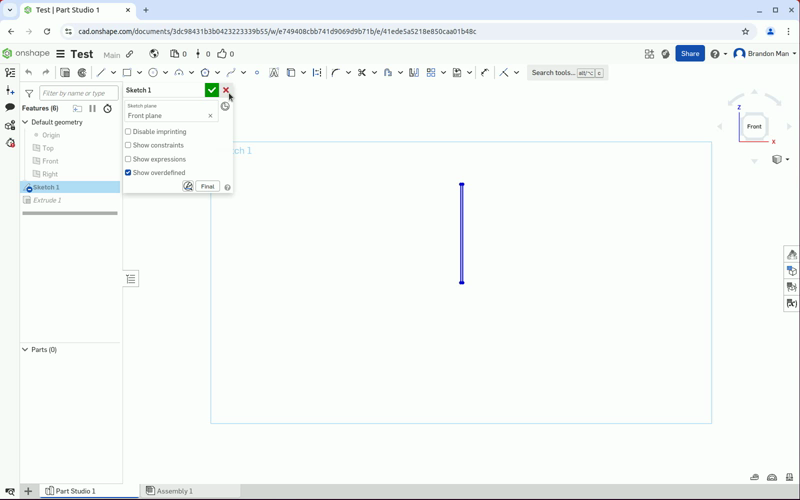
click(229, 92)
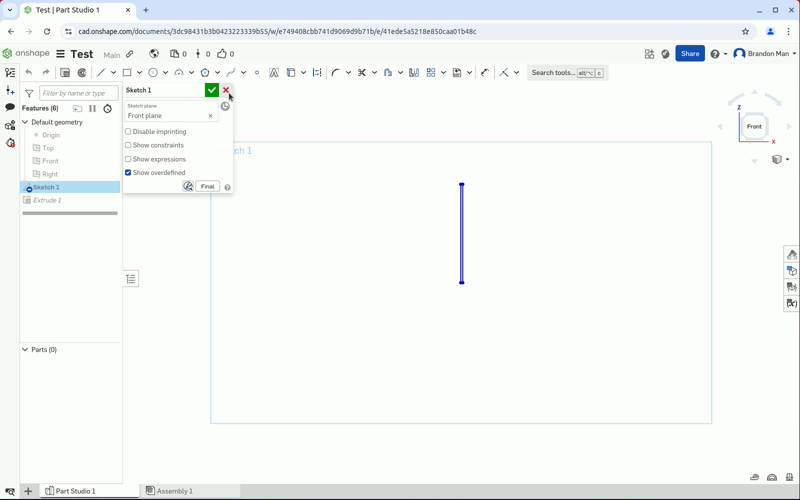
key(shift+s)
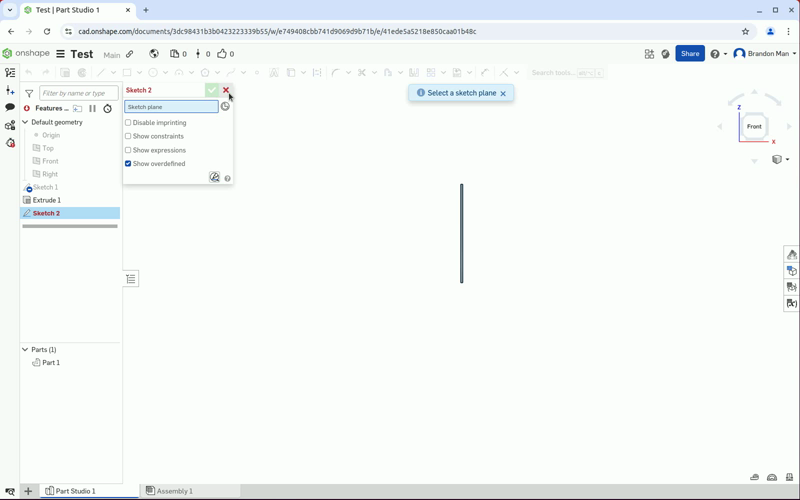
mouse_move(73, 163)
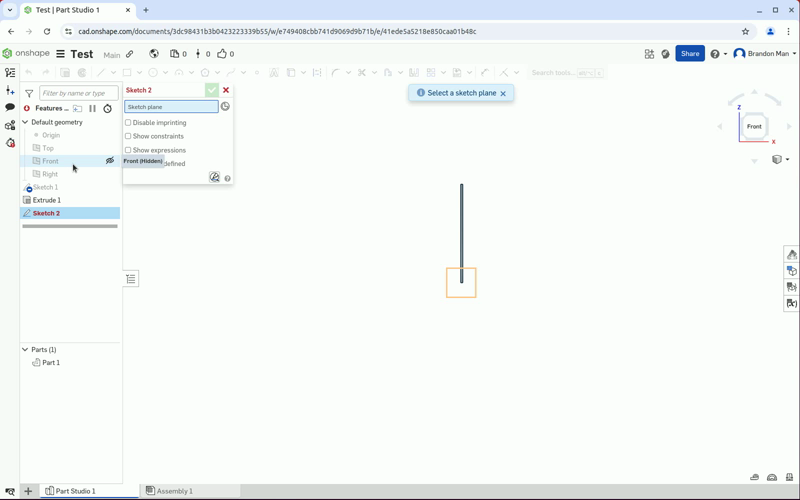
click(73, 163)
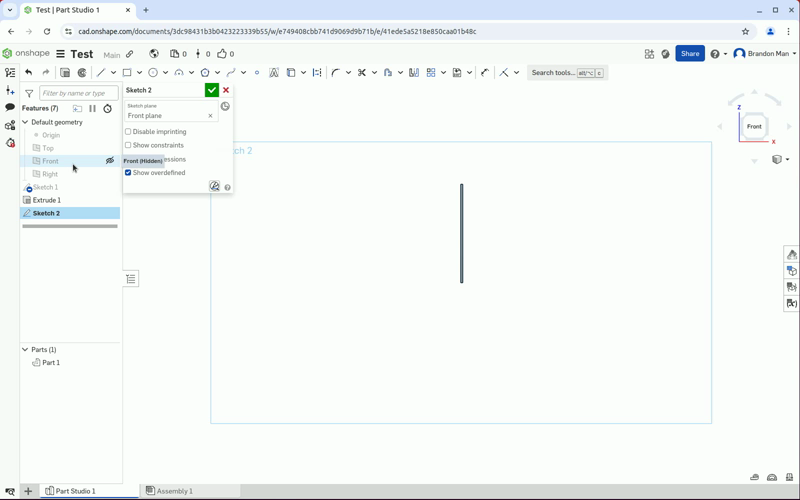
mouse_move(73, 352)
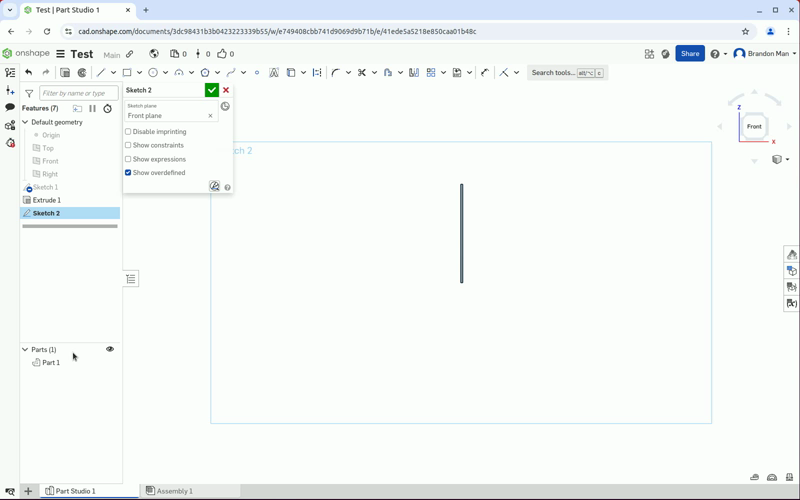
key(y)
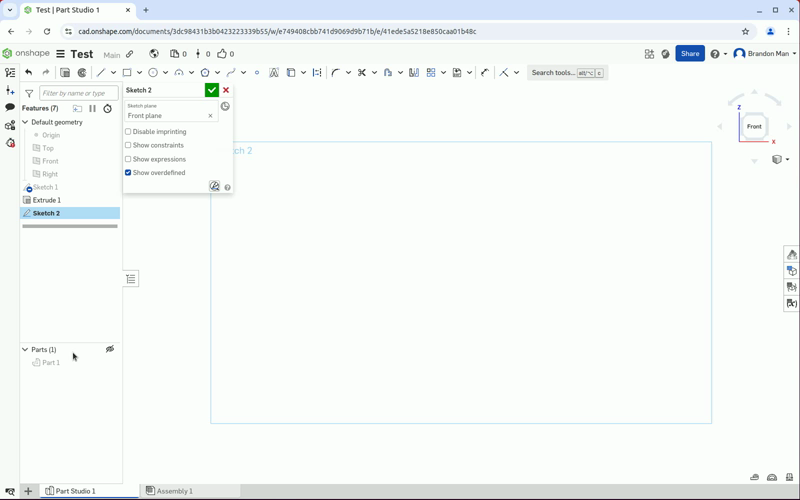
key(l)
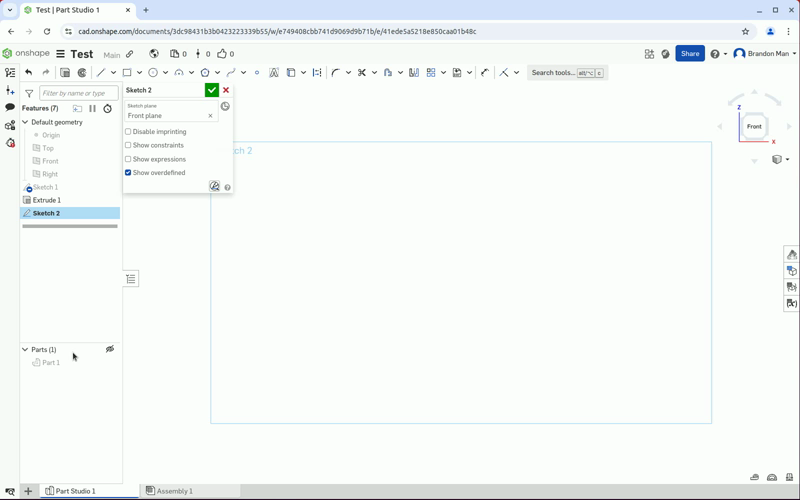
key_down(shift)
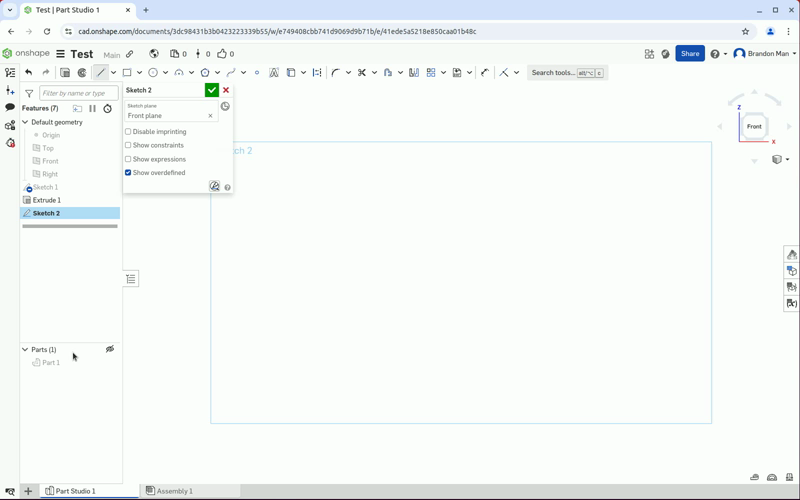
mouse_move(515, 282)
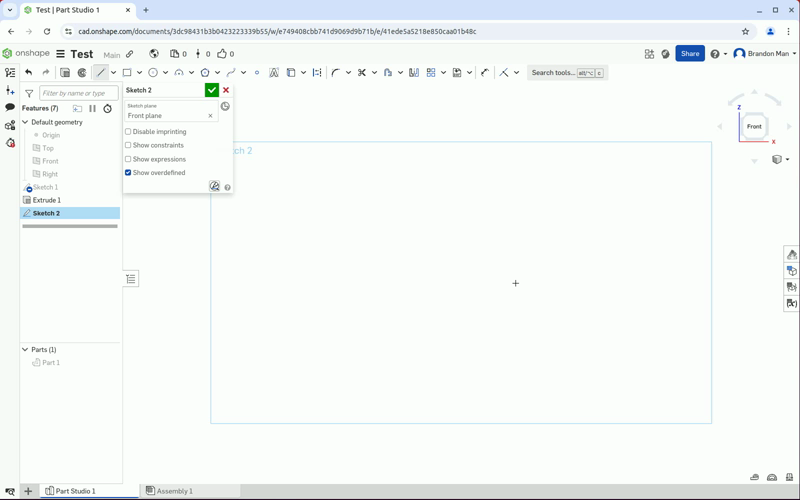
click(515, 282)
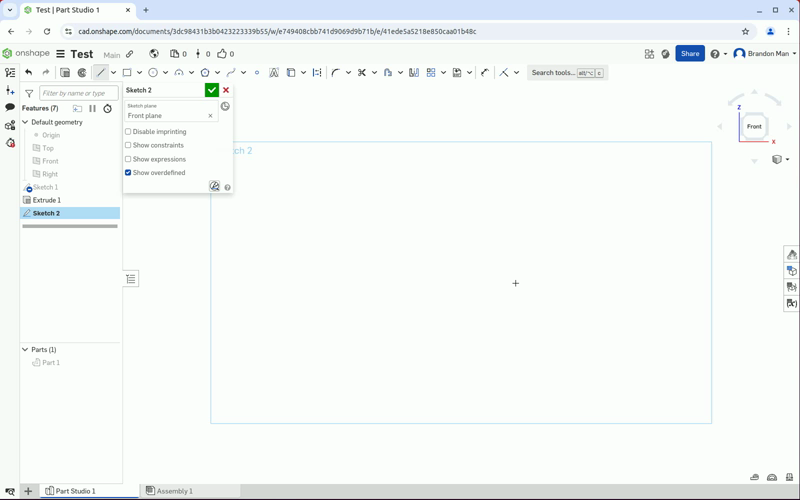
key_up(shift)
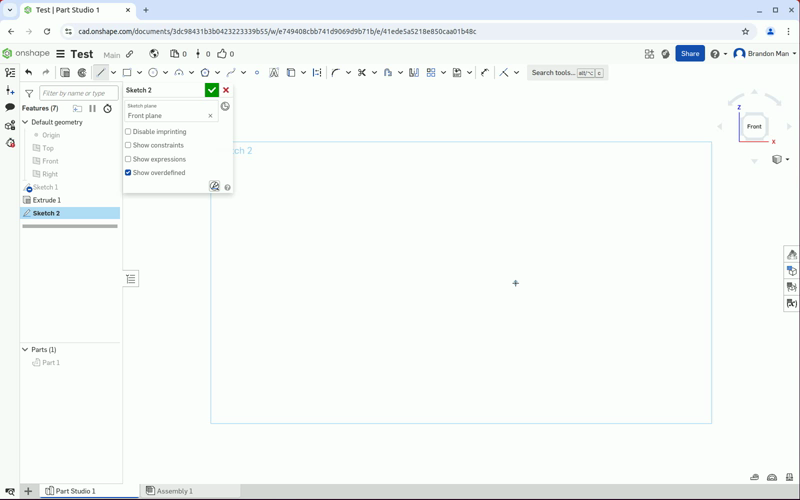
key_down(shift)
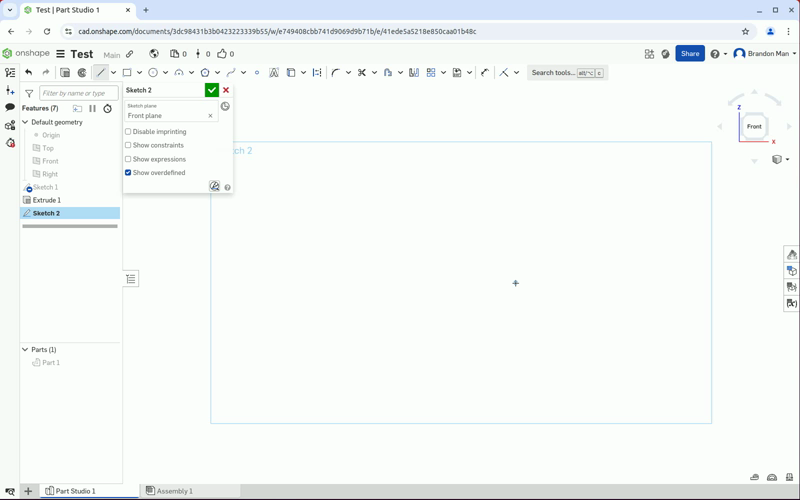
mouse_move(545, 282)
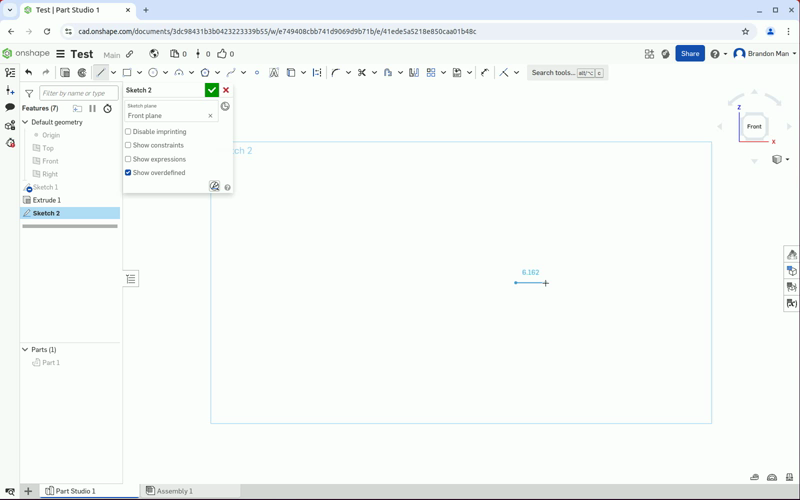
mouse_move(517, 282)
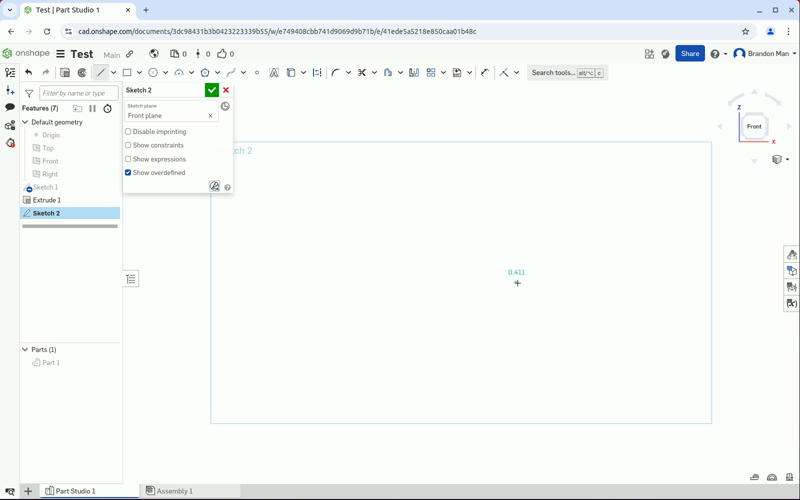
scroll(6)
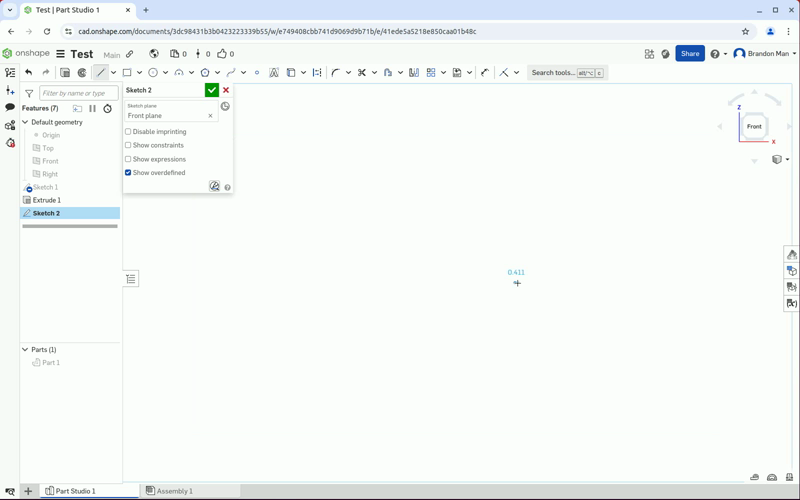
scroll(6)
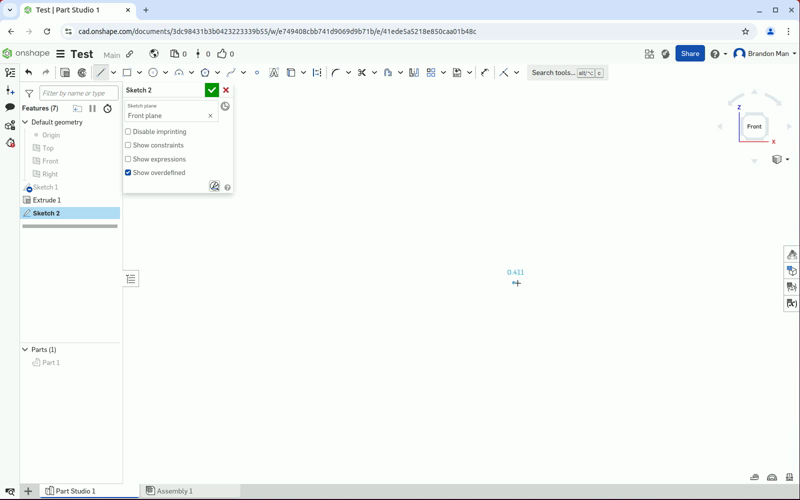
scroll(6)
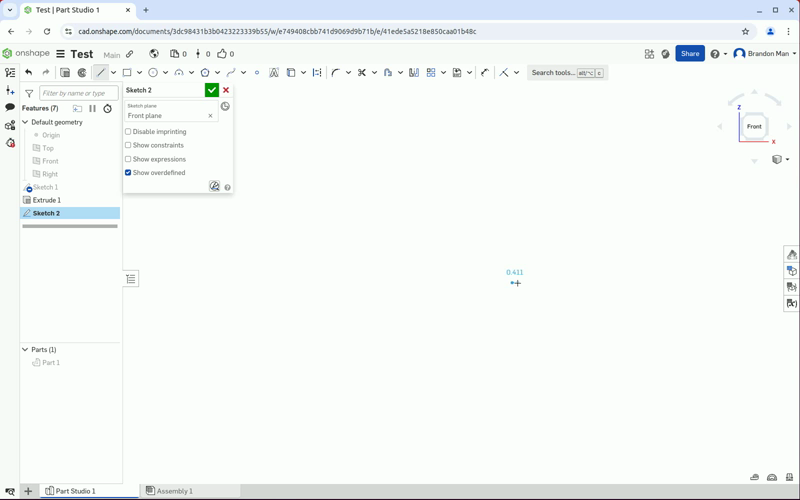
scroll(6)
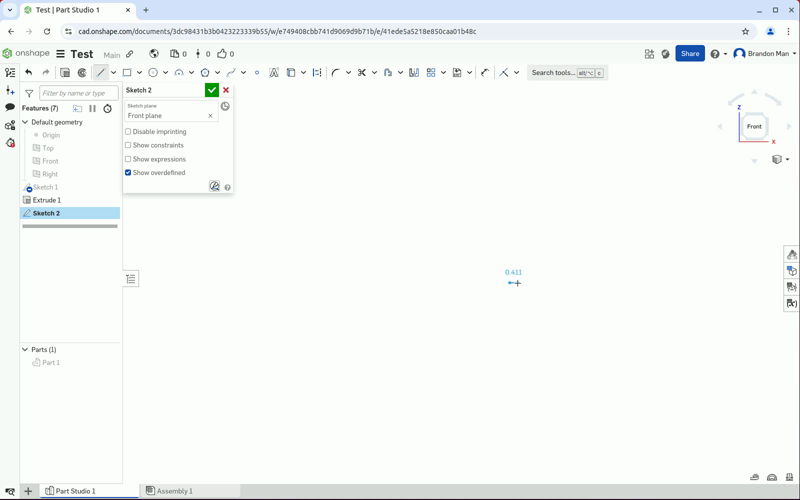
scroll(6)
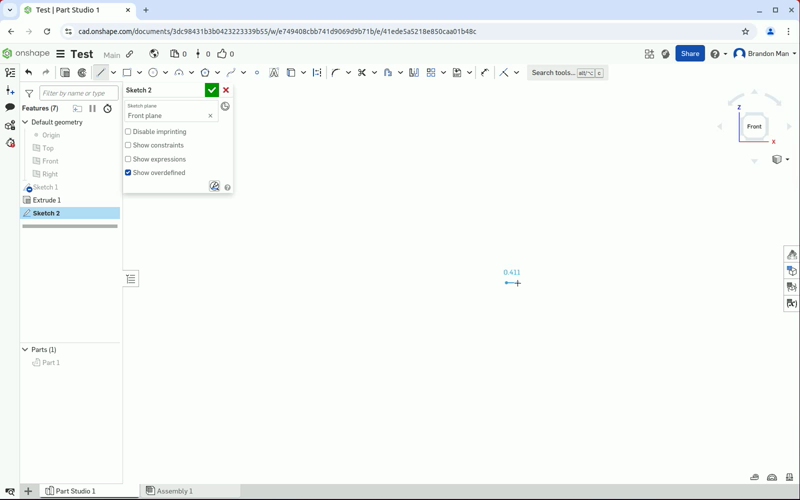
scroll(6)
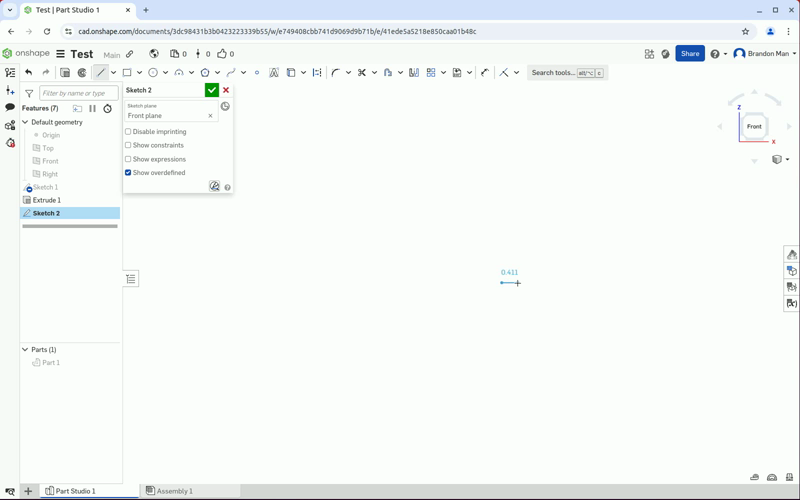
scroll(6)
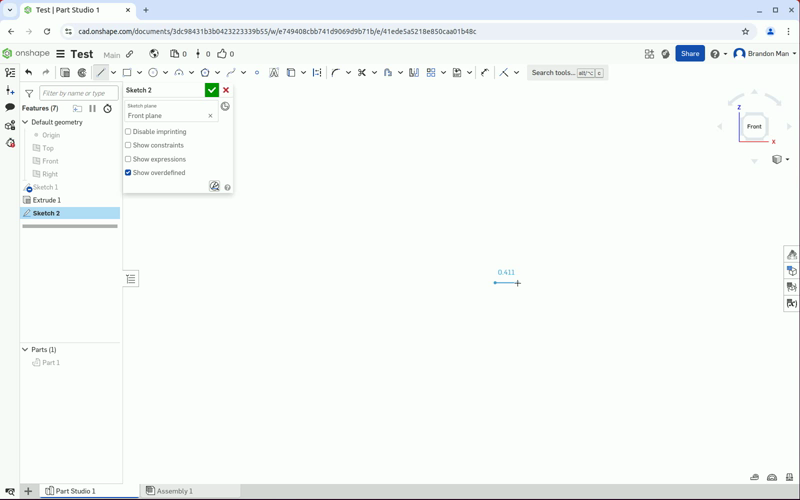
click(517, 282)
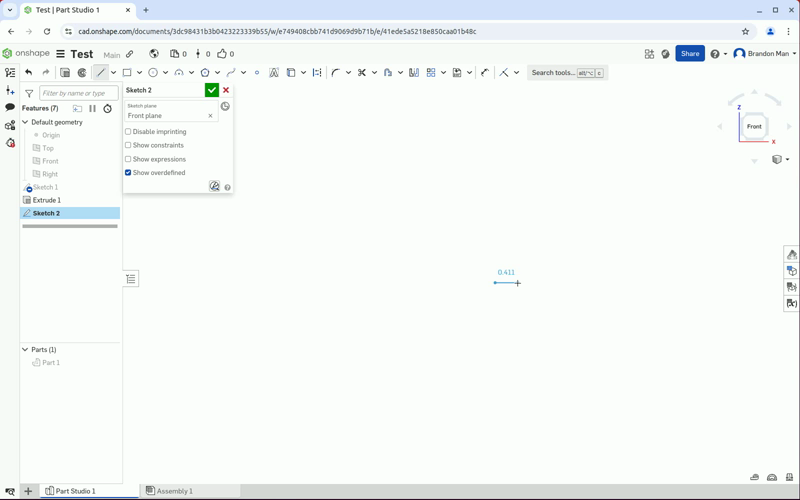
scroll(-6)
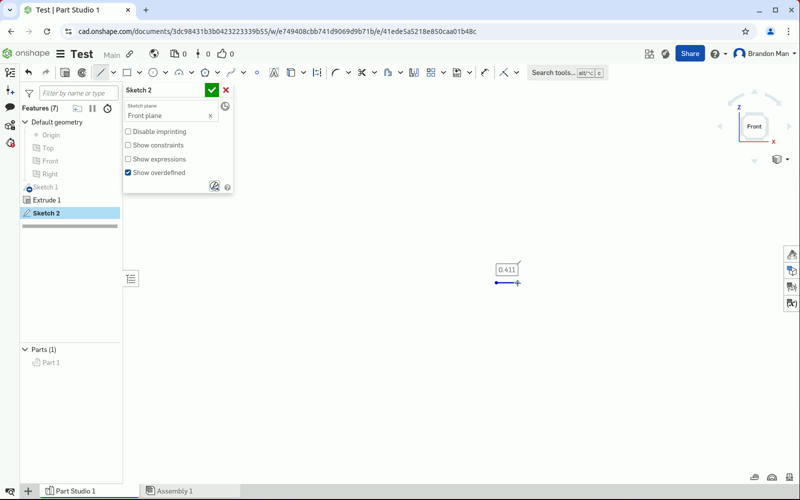
scroll(-6)
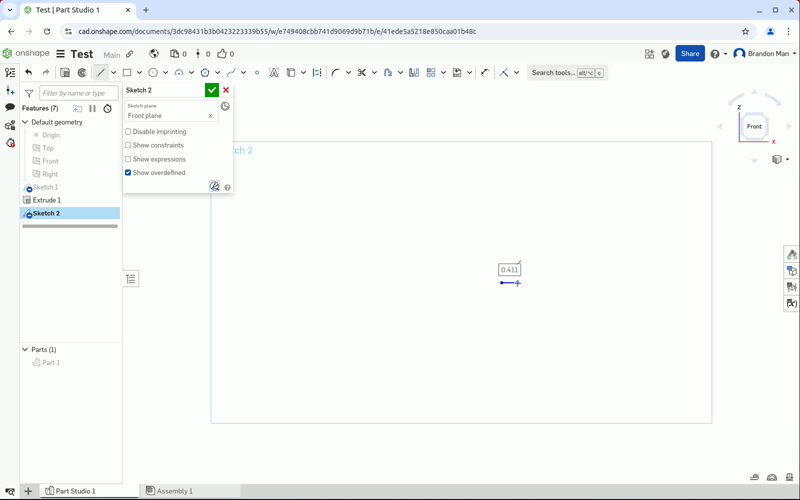
scroll(-6)
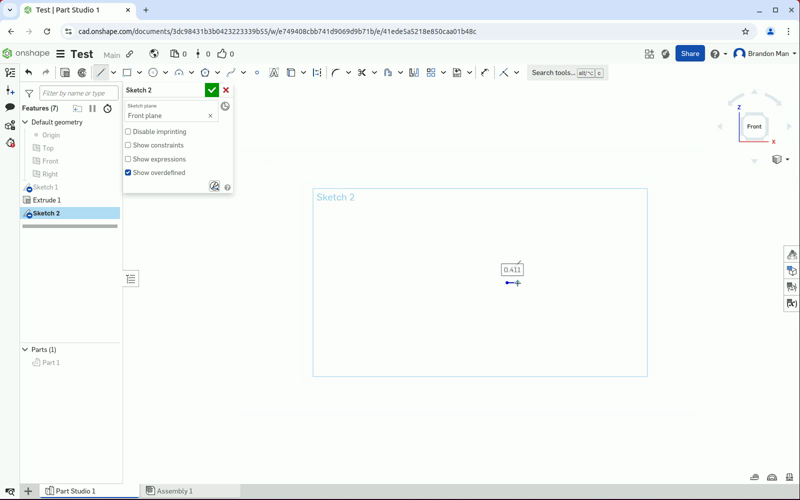
scroll(-6)
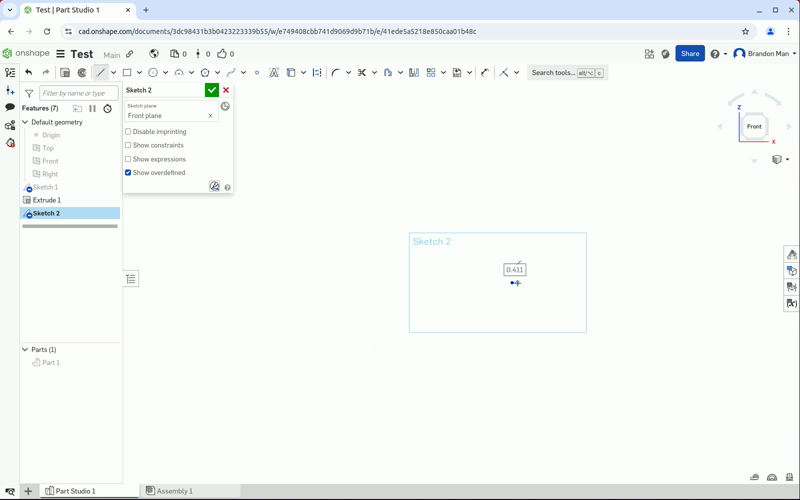
scroll(-6)
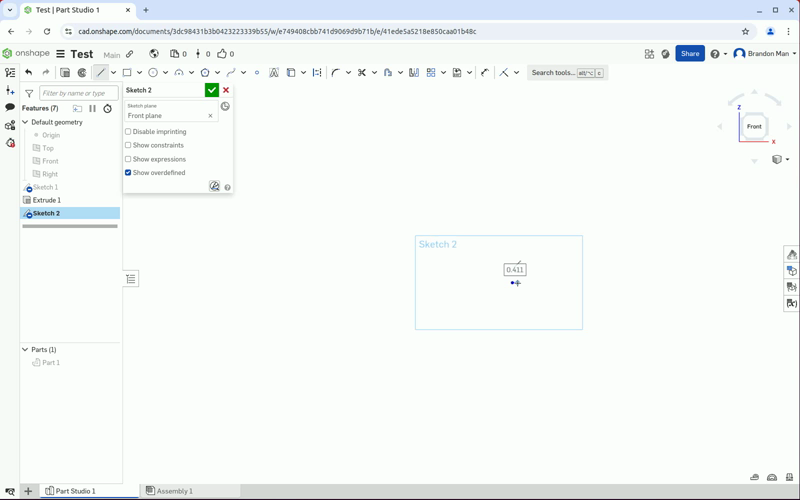
scroll(-6)
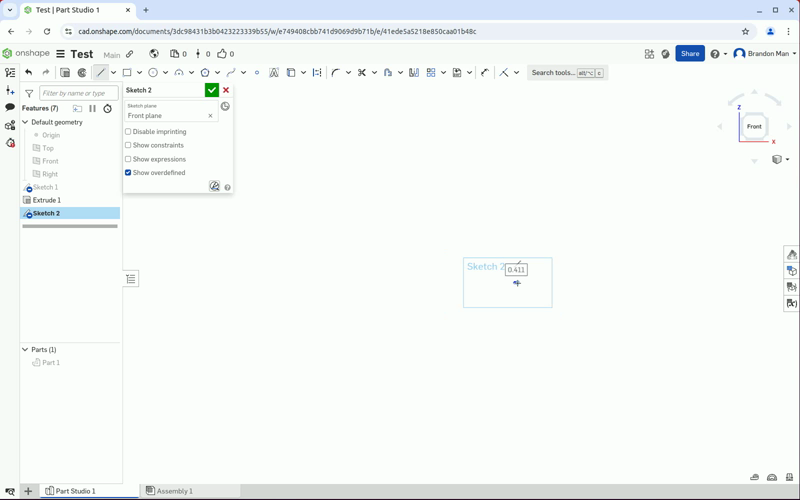
scroll(-6)
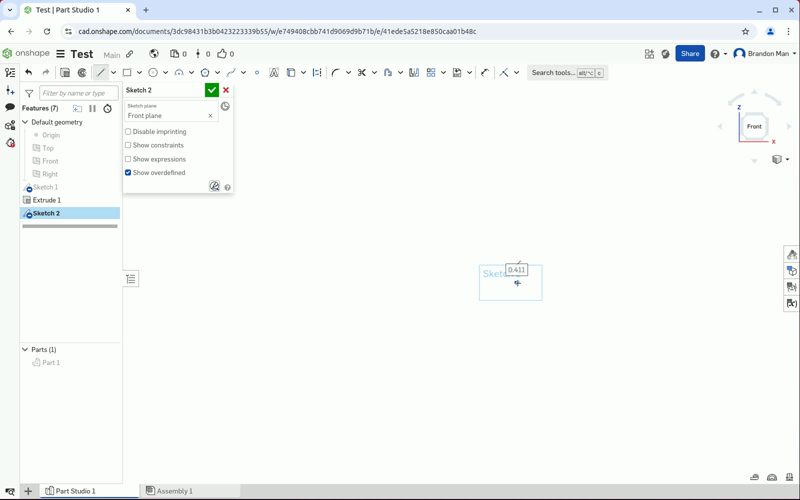
key_up(shift)
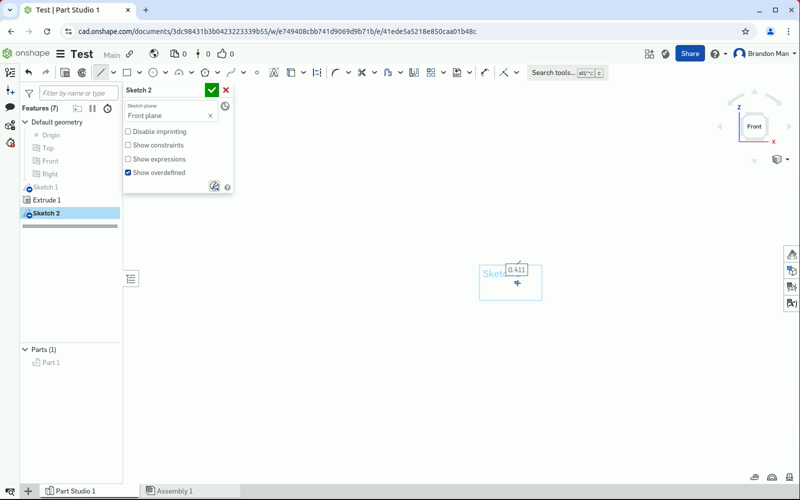
key_down(shift)
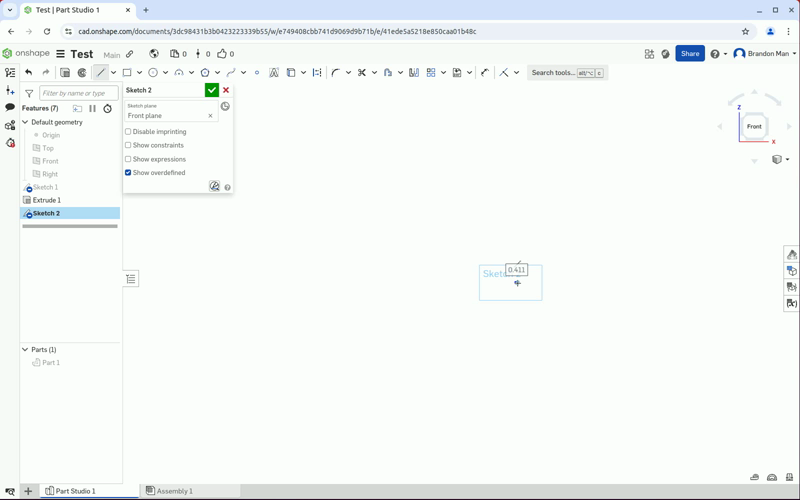
mouse_move(517, 184)
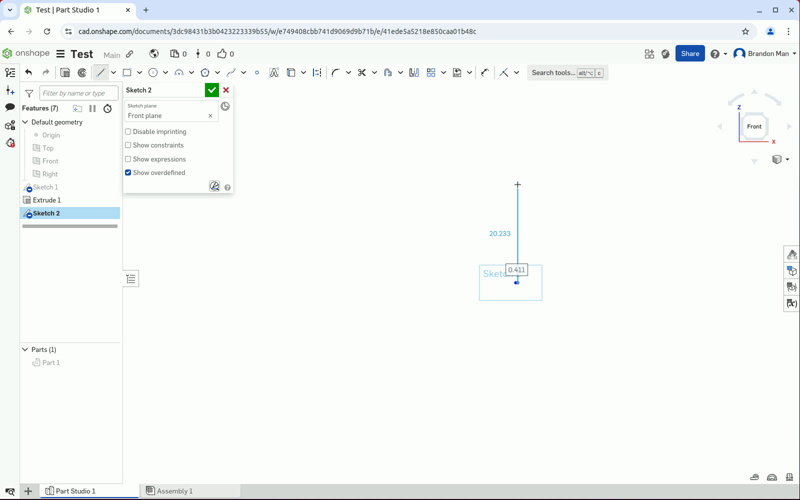
click(517, 184)
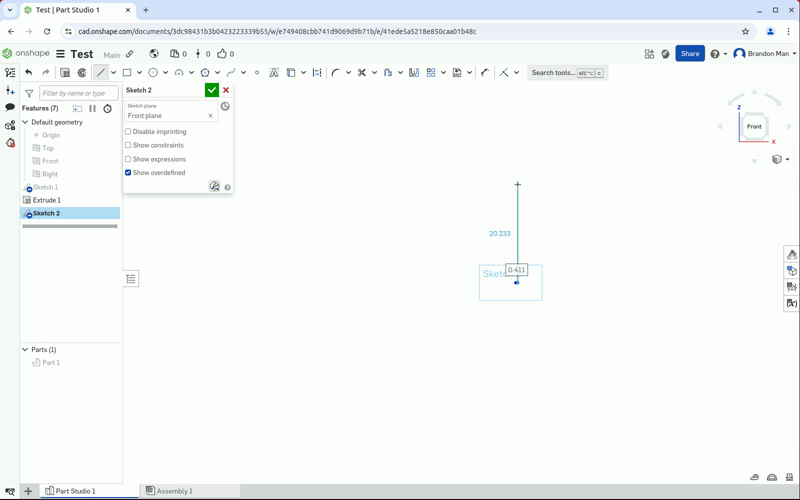
key_up(shift)
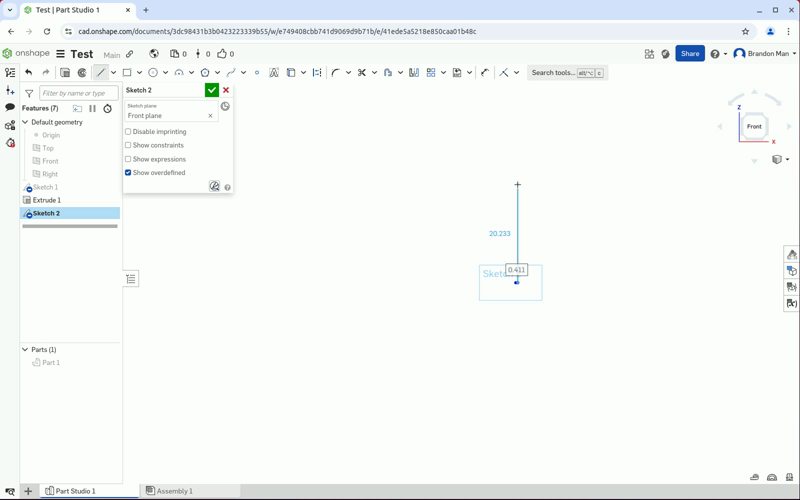
key_down(shift)
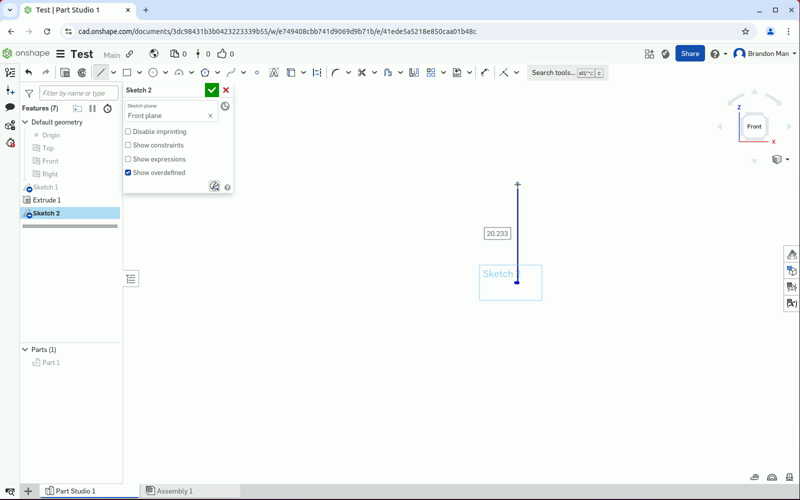
mouse_move(547, 184)
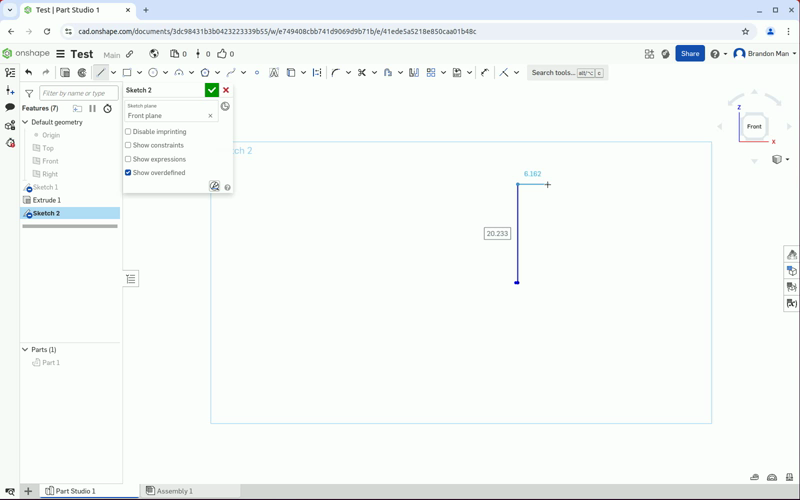
mouse_move(515, 184)
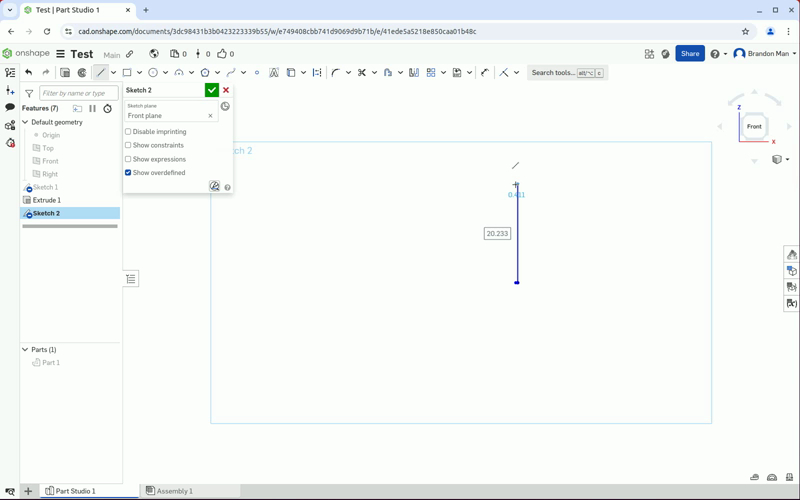
scroll(6)
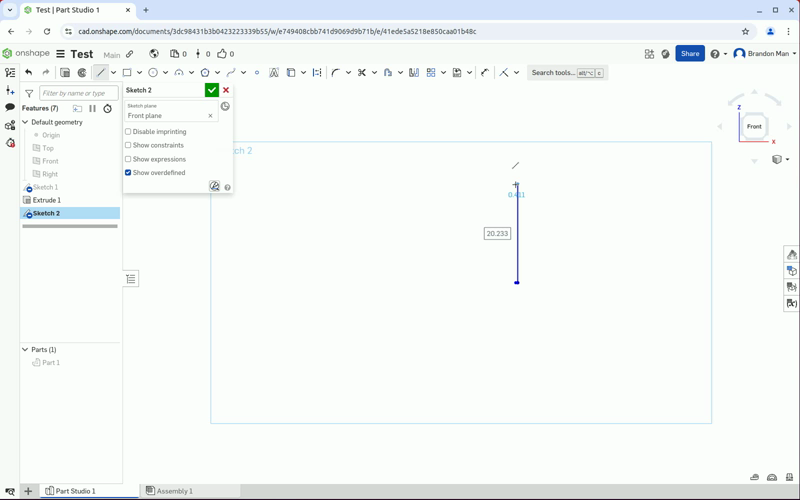
scroll(6)
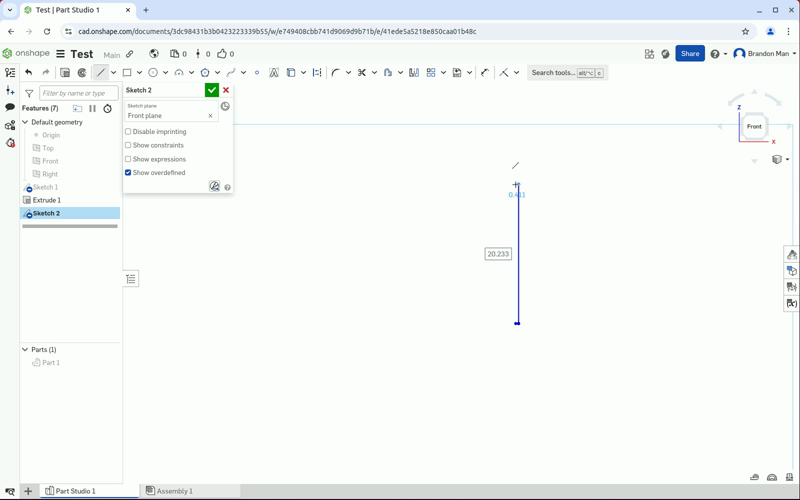
scroll(6)
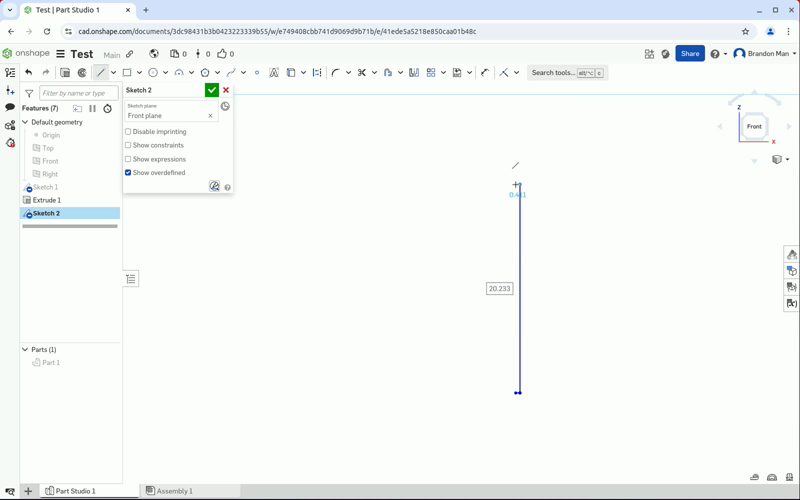
scroll(6)
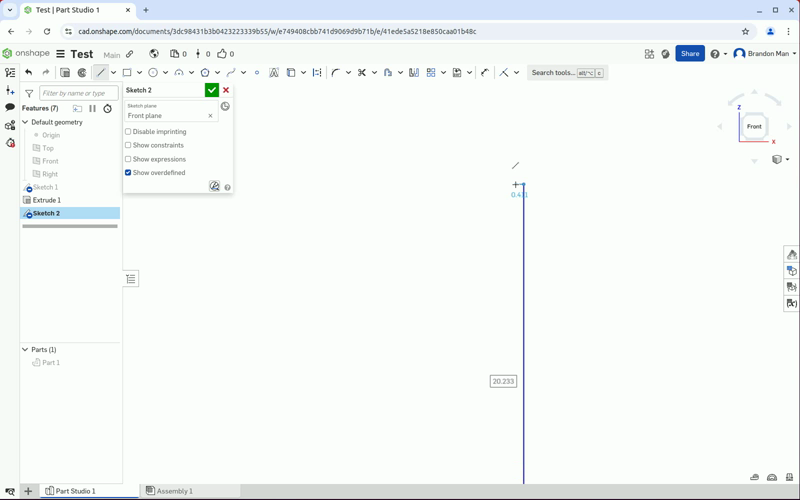
scroll(6)
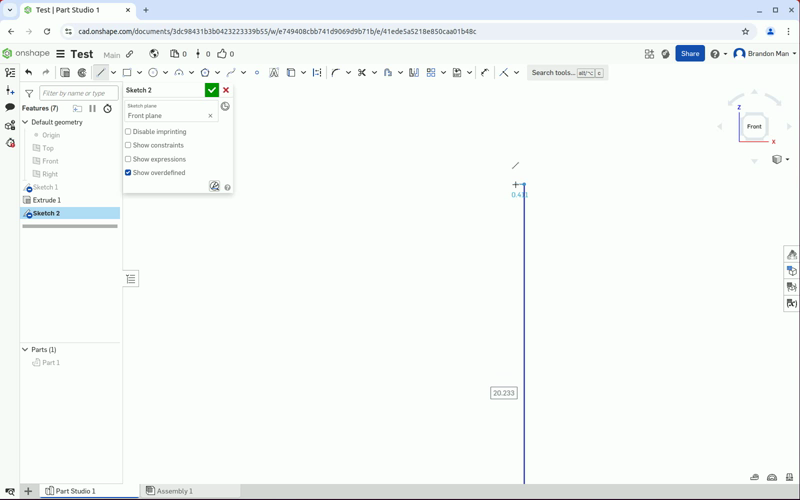
scroll(6)
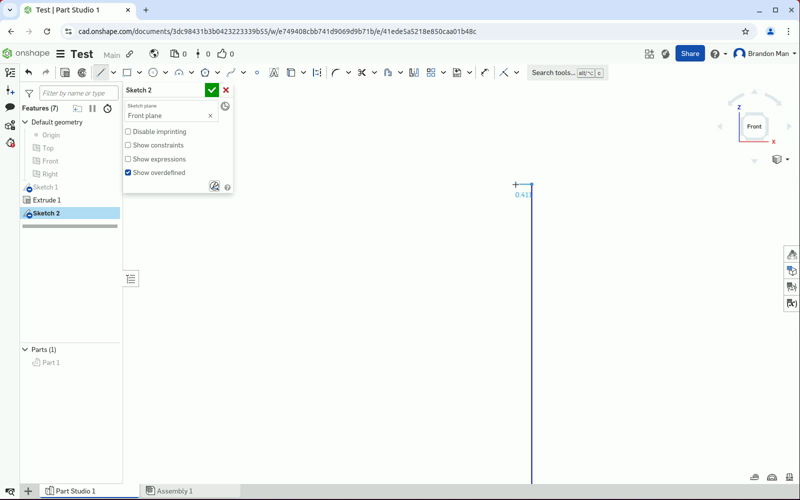
scroll(6)
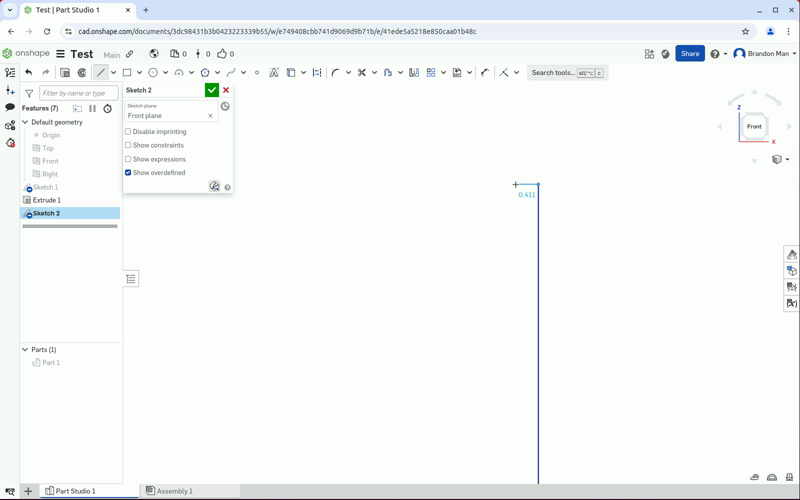
click(515, 184)
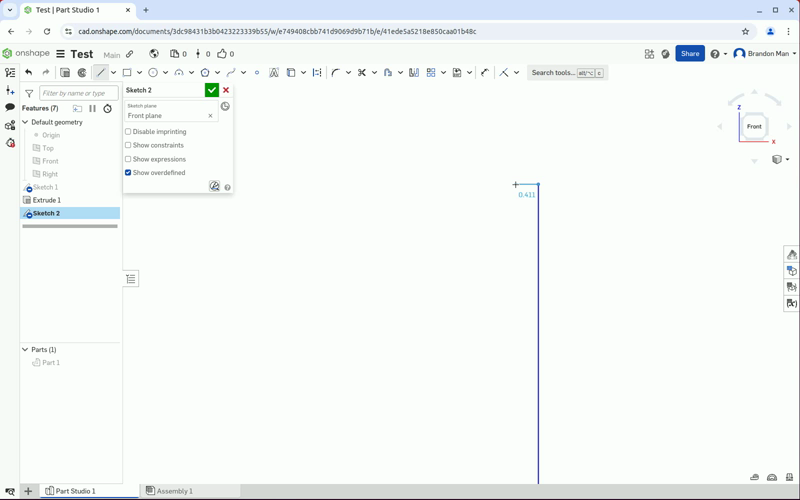
scroll(-6)
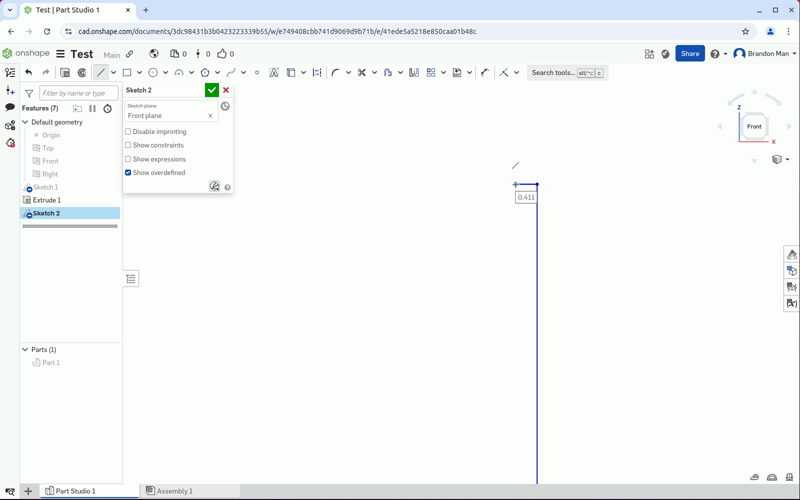
scroll(-6)
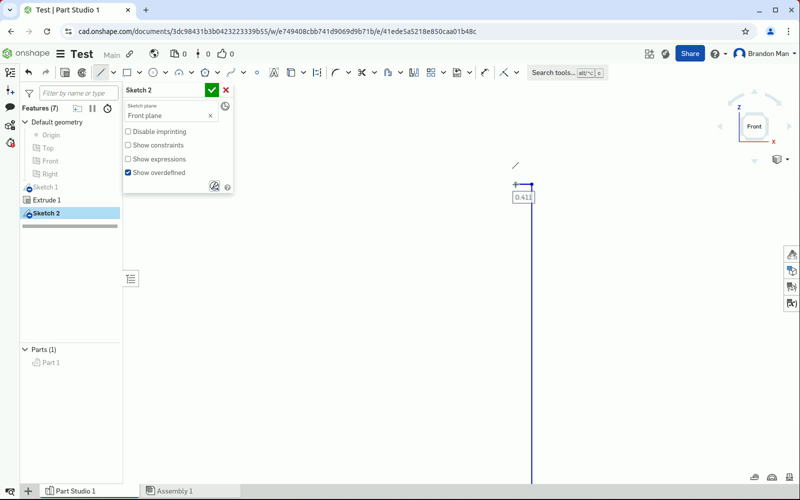
scroll(-6)
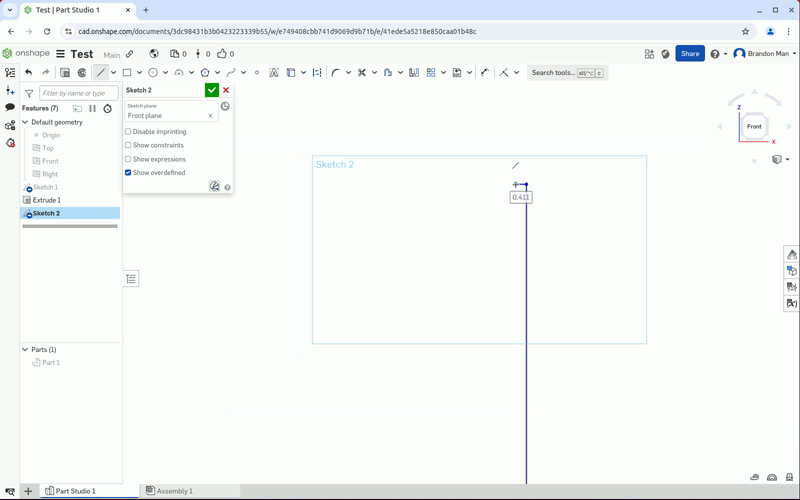
scroll(-6)
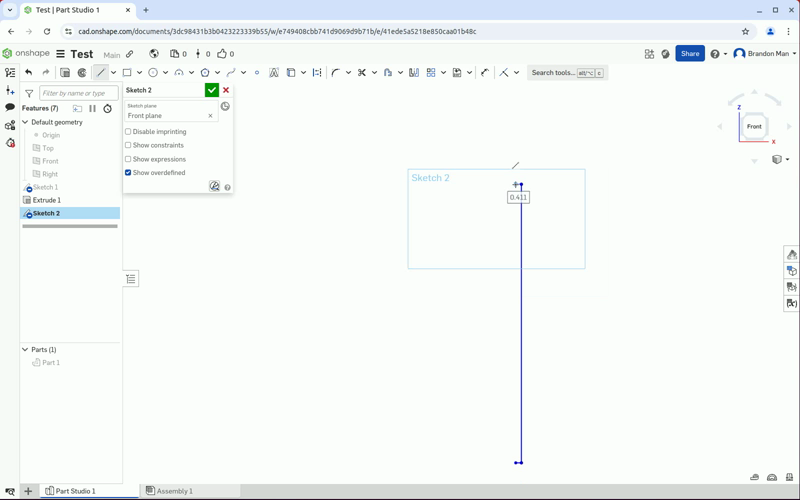
scroll(-6)
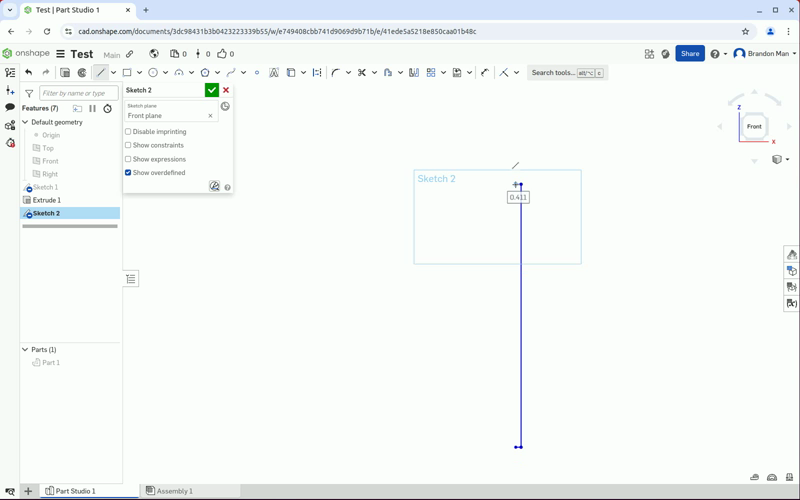
scroll(-6)
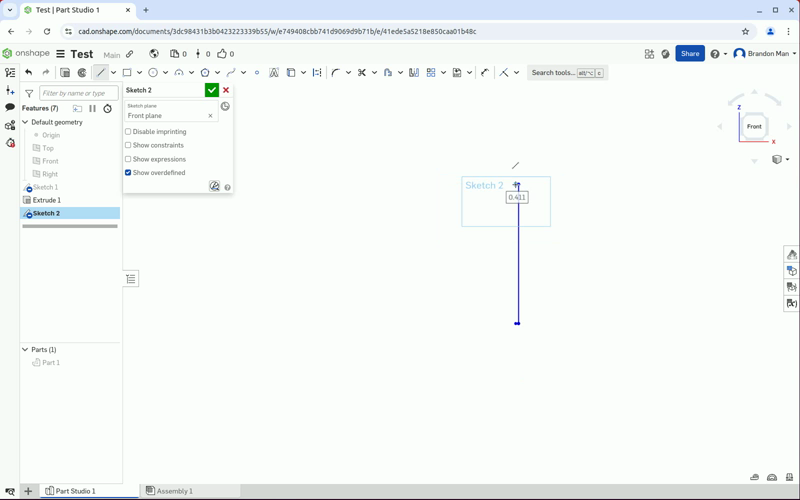
scroll(-6)
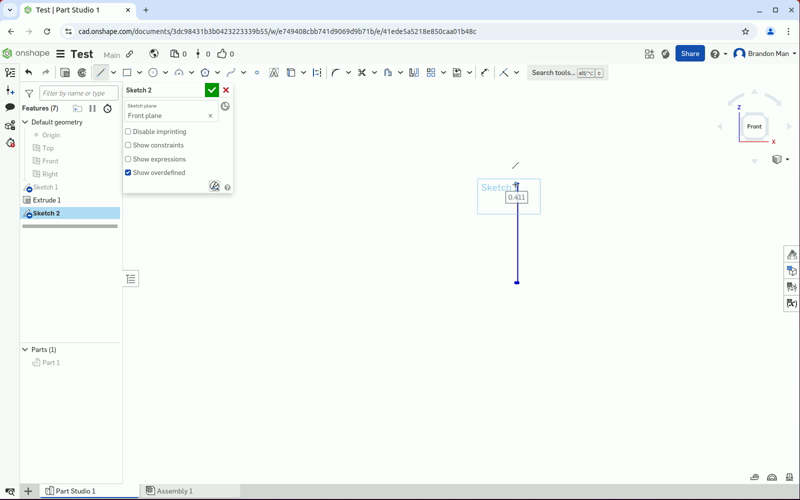
key_up(shift)
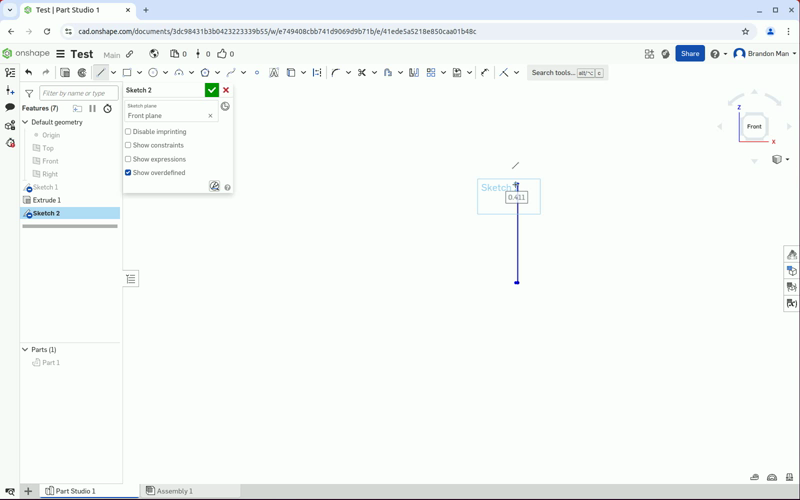
key_down(shift)
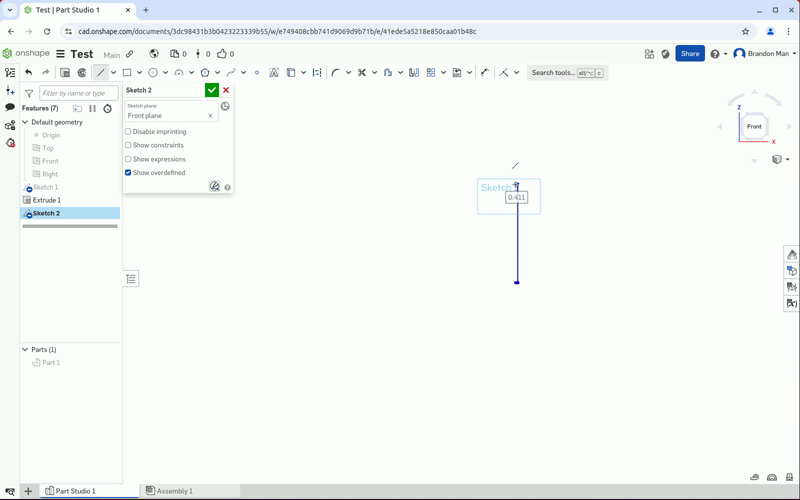
mouse_move(515, 282)
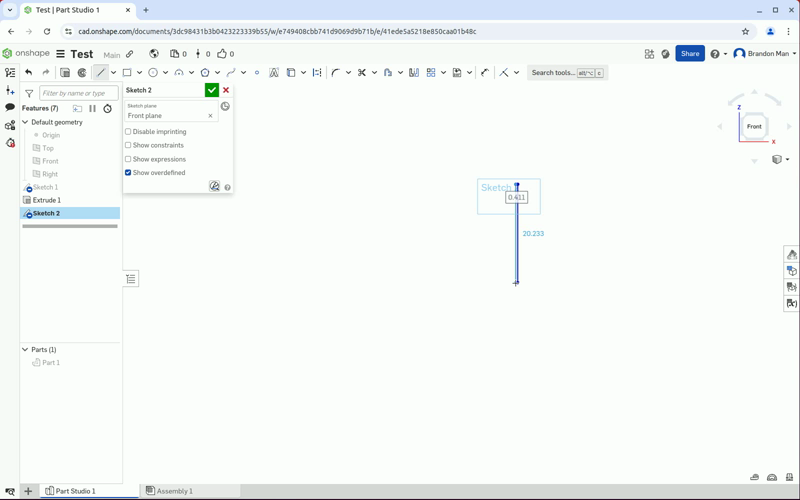
scroll(6)
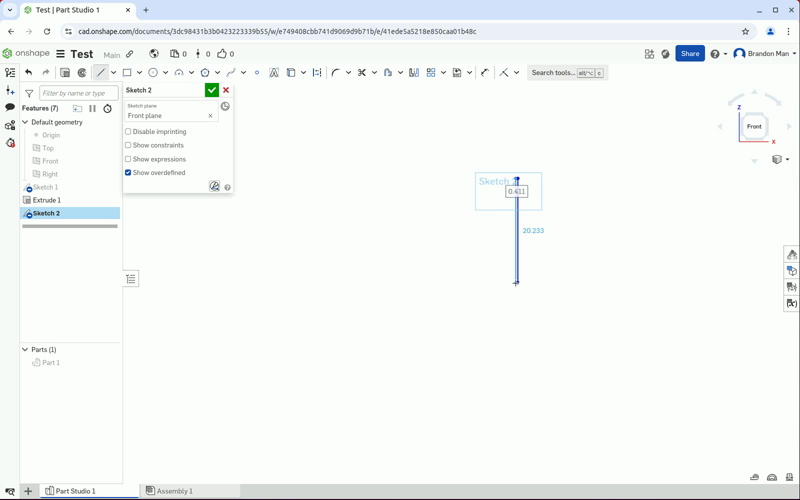
scroll(6)
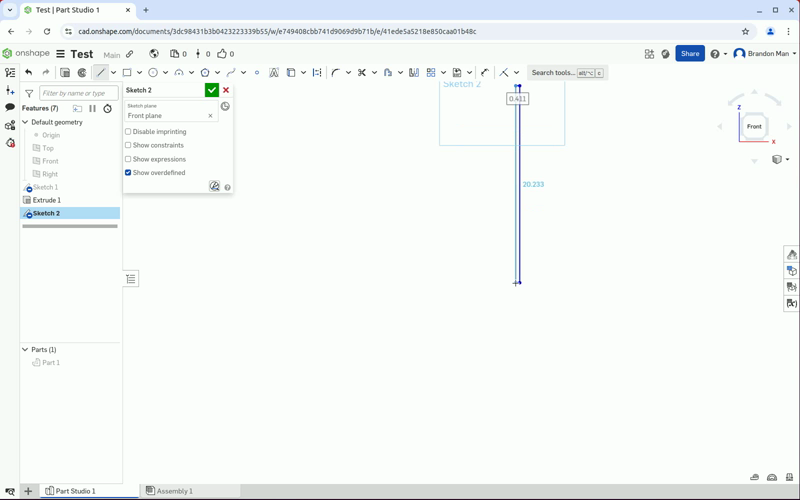
scroll(6)
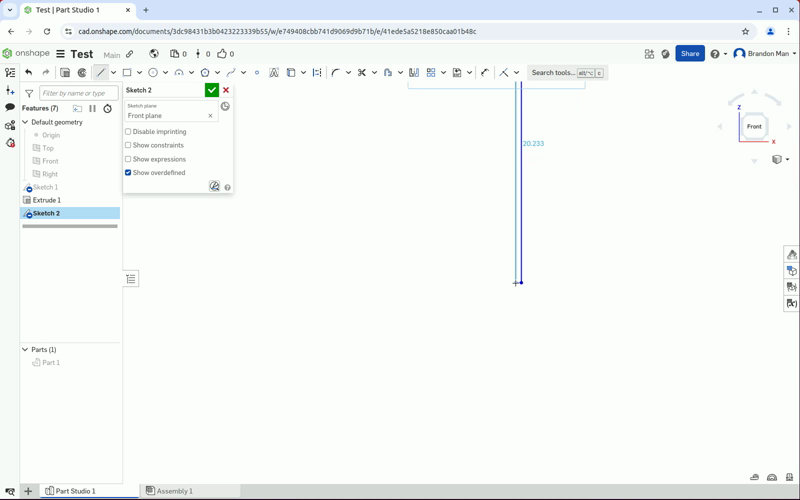
scroll(6)
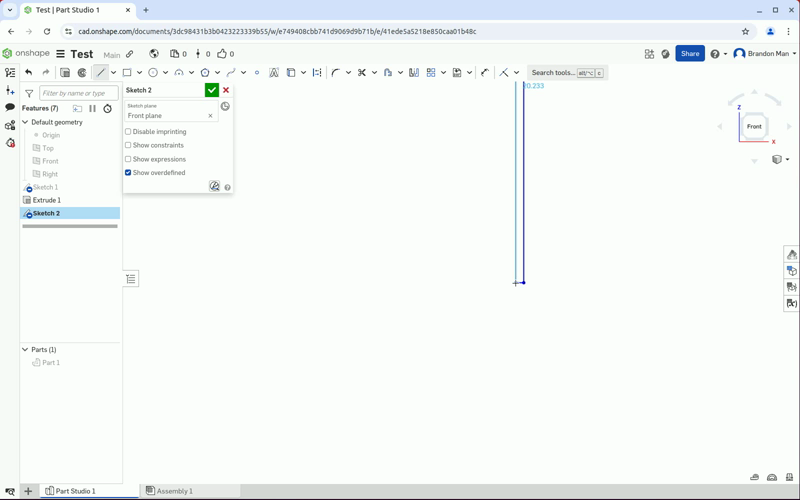
scroll(6)
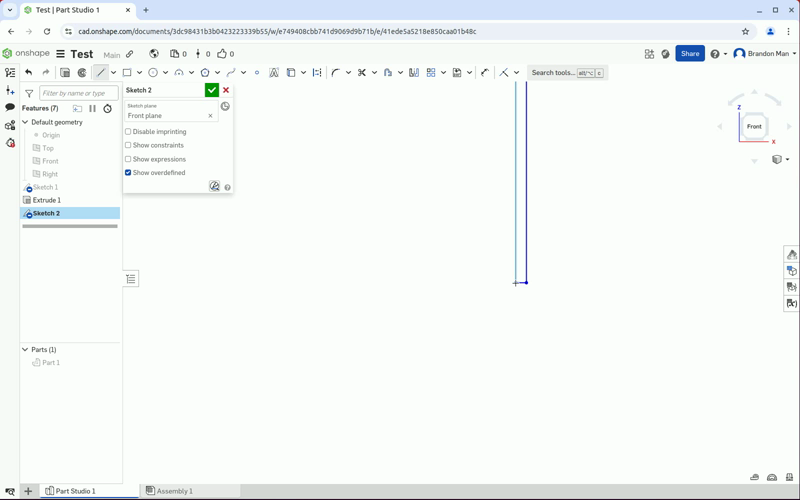
scroll(6)
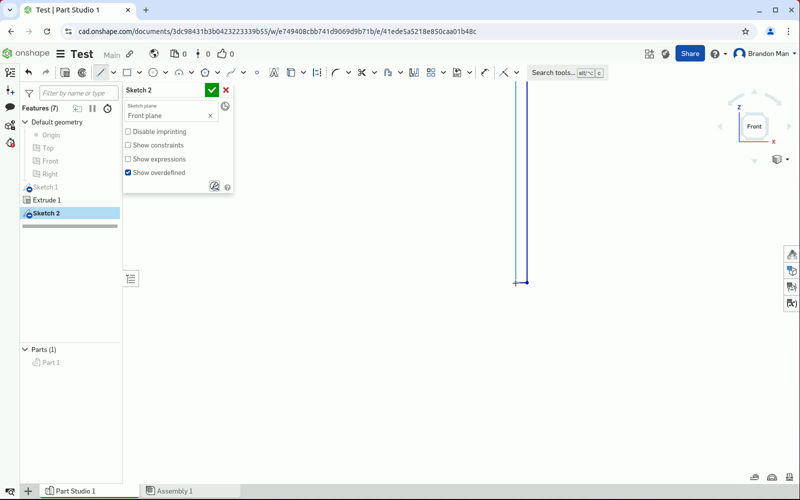
scroll(6)
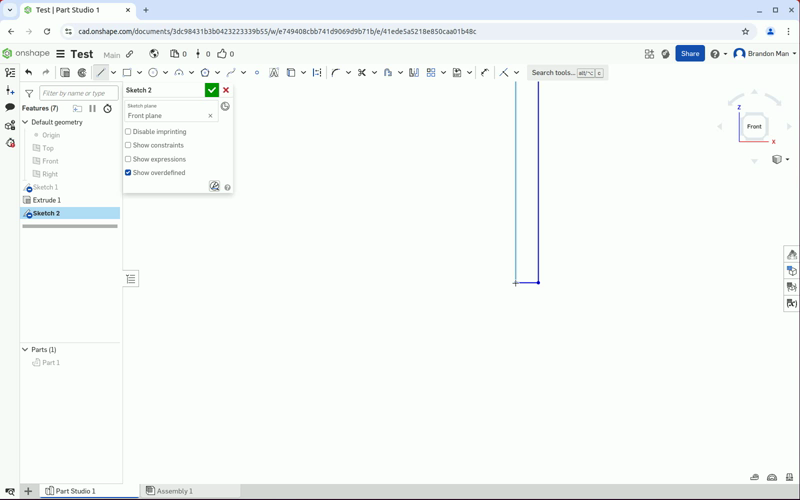
key_up(shift)
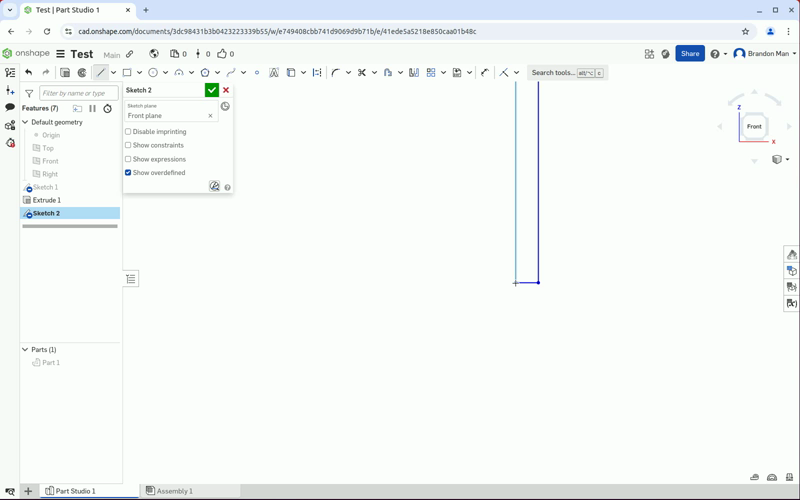
click(515, 282)
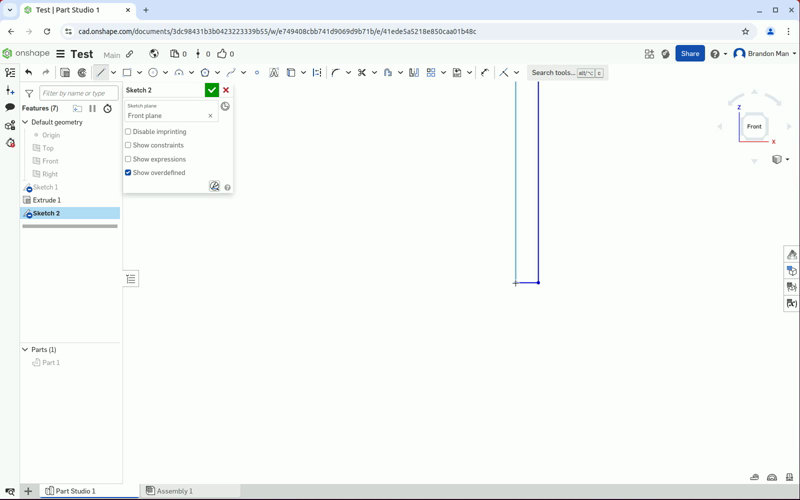
scroll(-6)
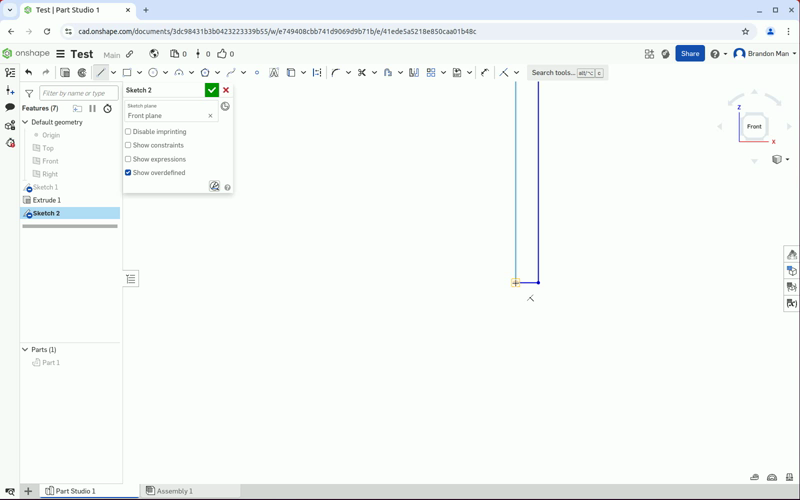
scroll(-6)
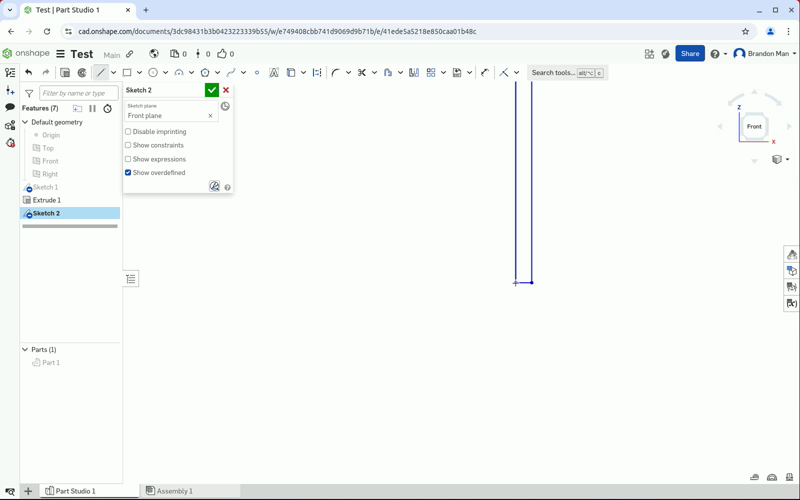
scroll(-6)
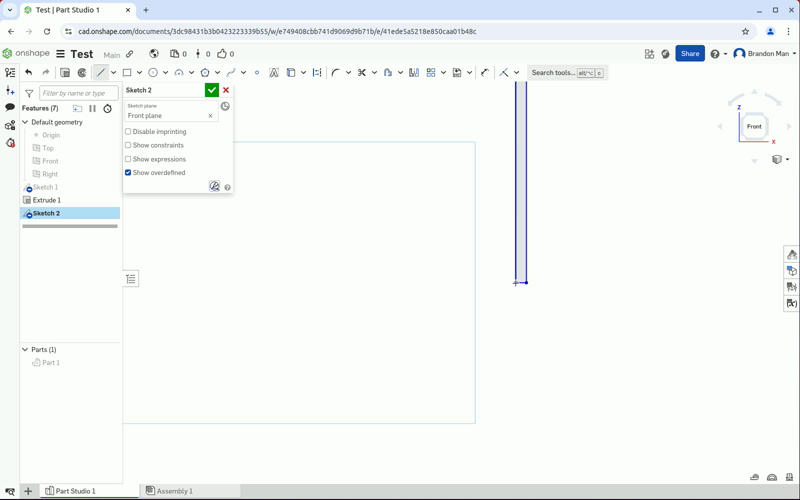
scroll(-6)
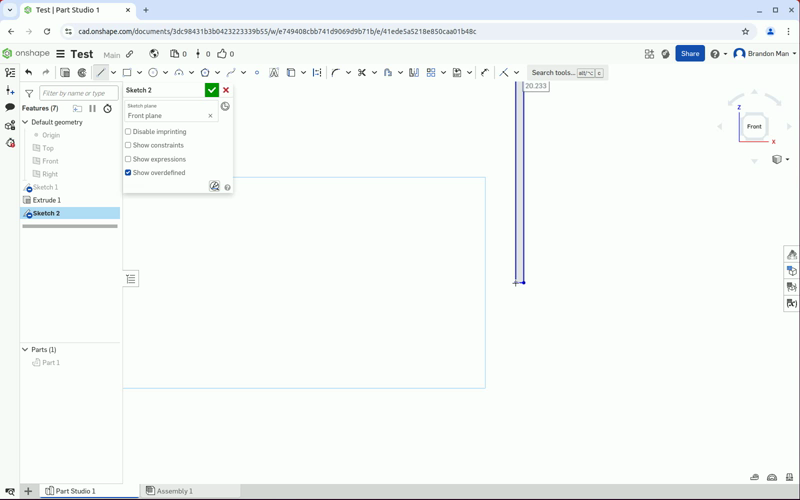
scroll(-6)
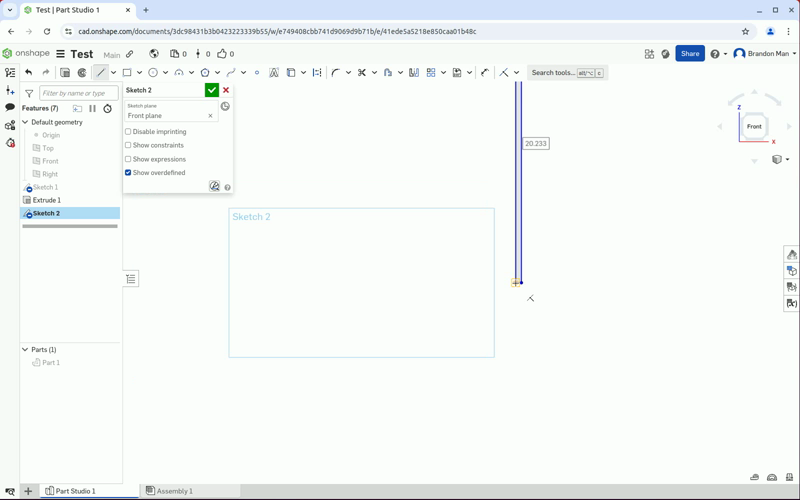
scroll(-6)
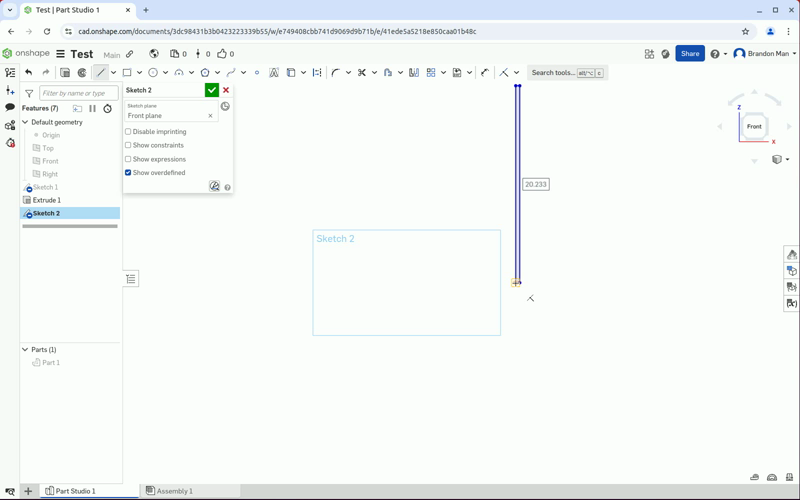
scroll(-6)
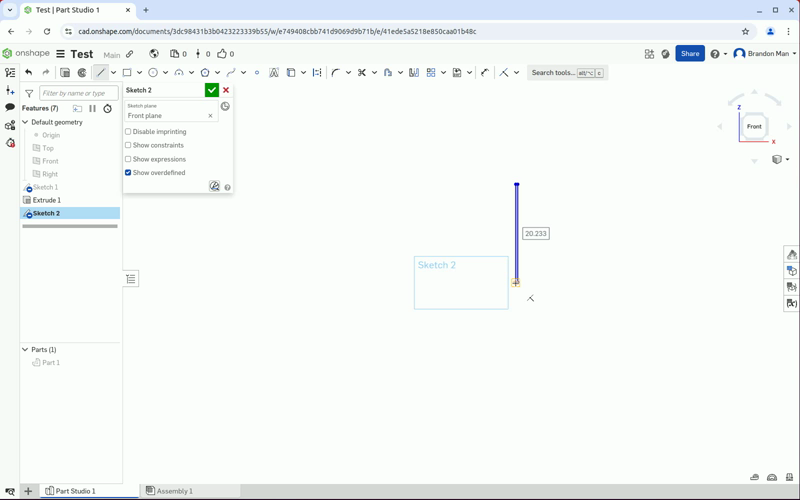
key(esc)
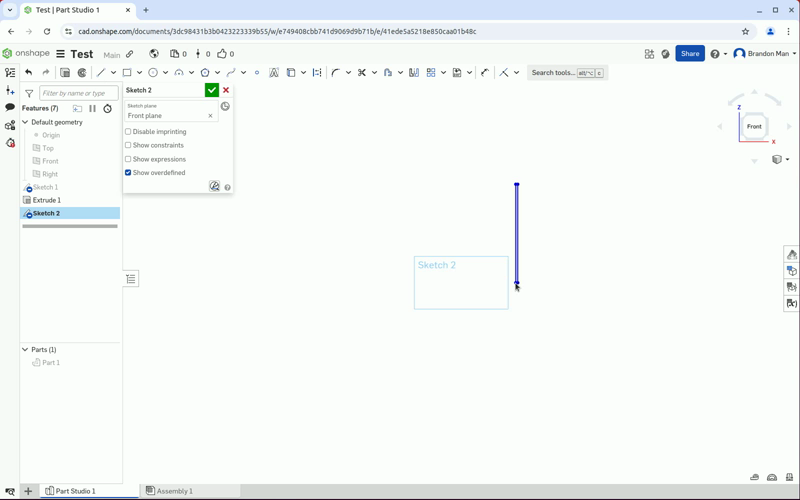
mouse_move(517, 254)
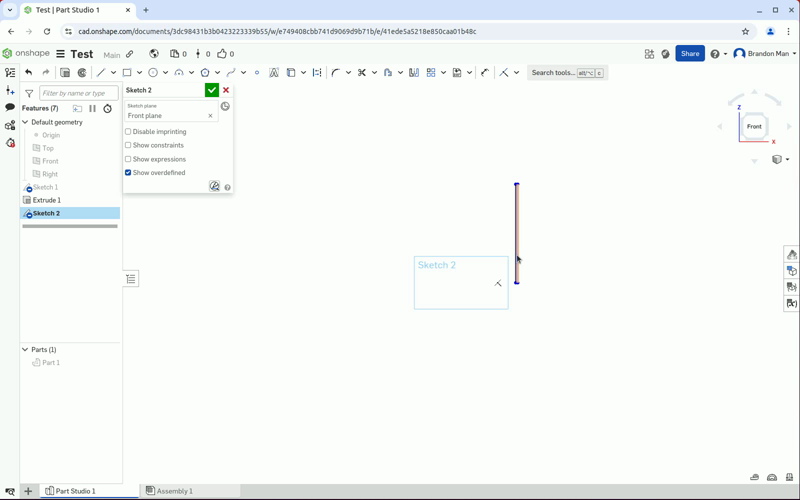
scroll(6)
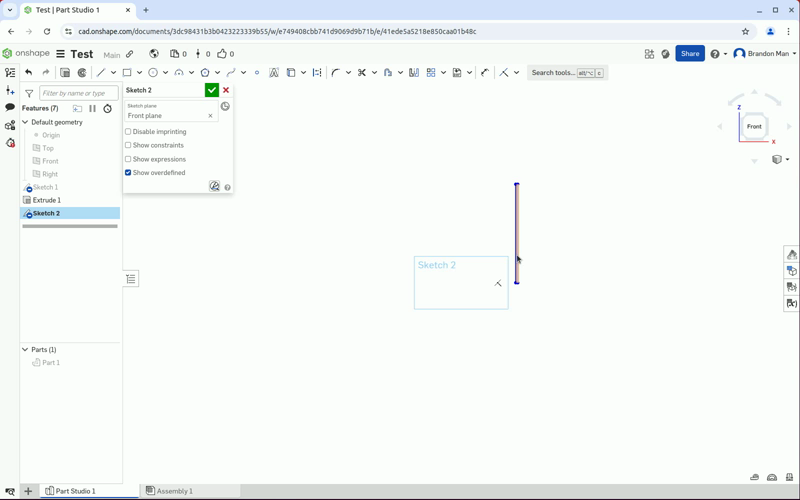
scroll(6)
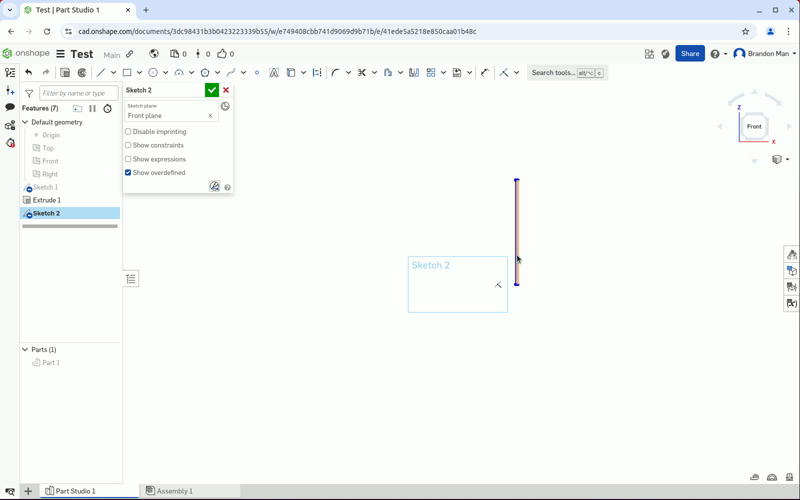
scroll(6)
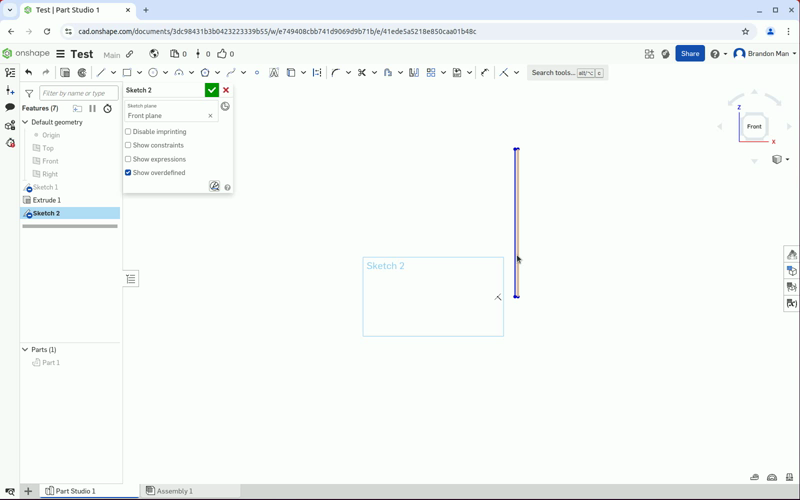
scroll(6)
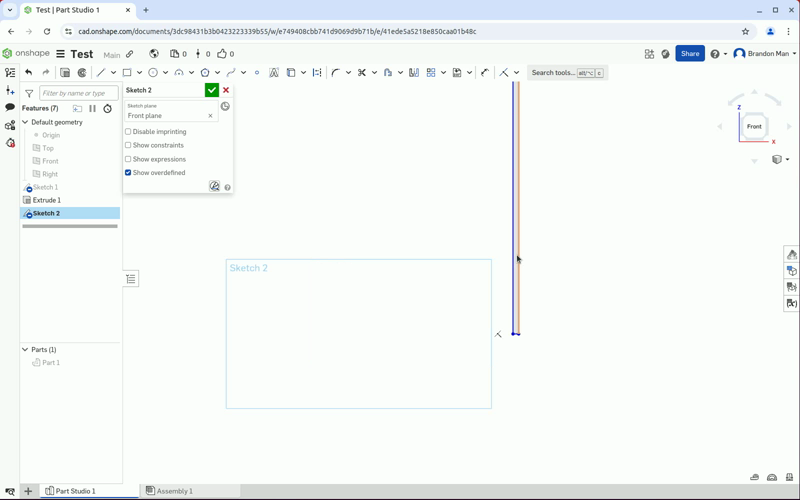
scroll(6)
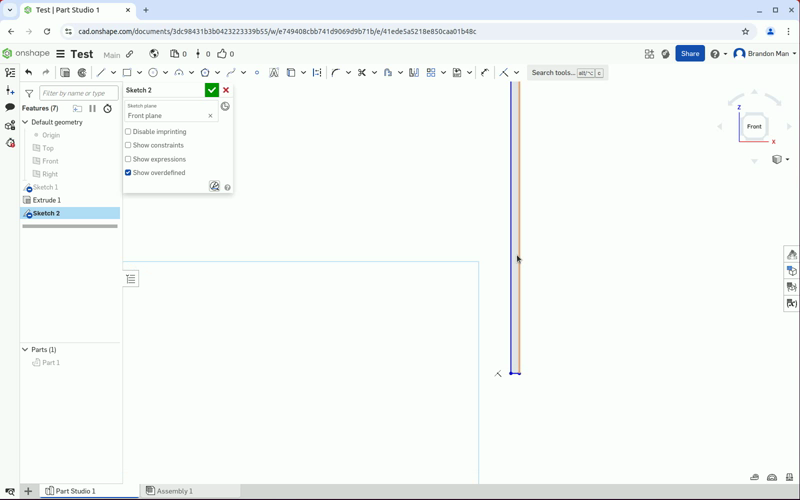
scroll(6)
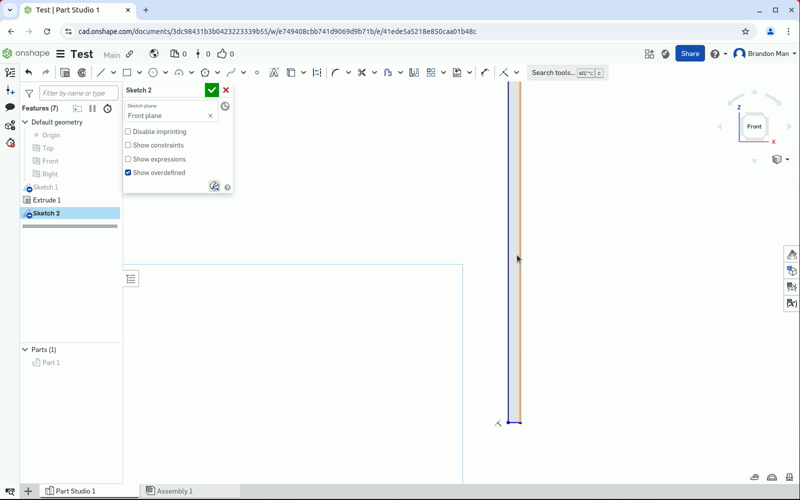
scroll(6)
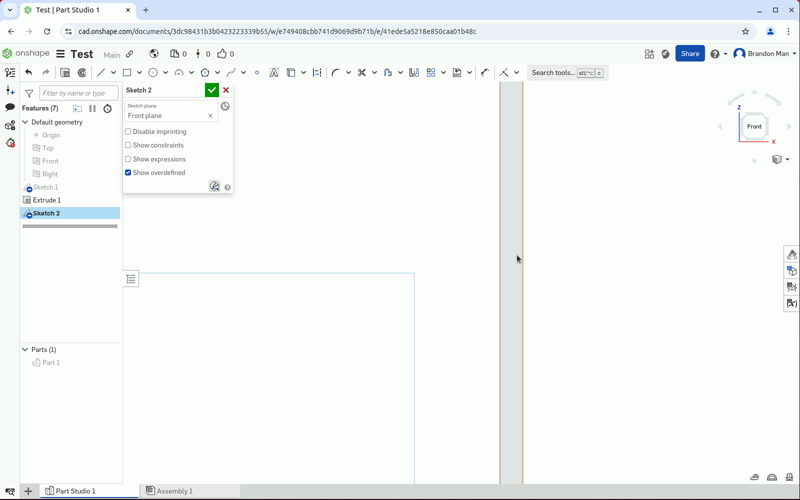
click(517, 254)
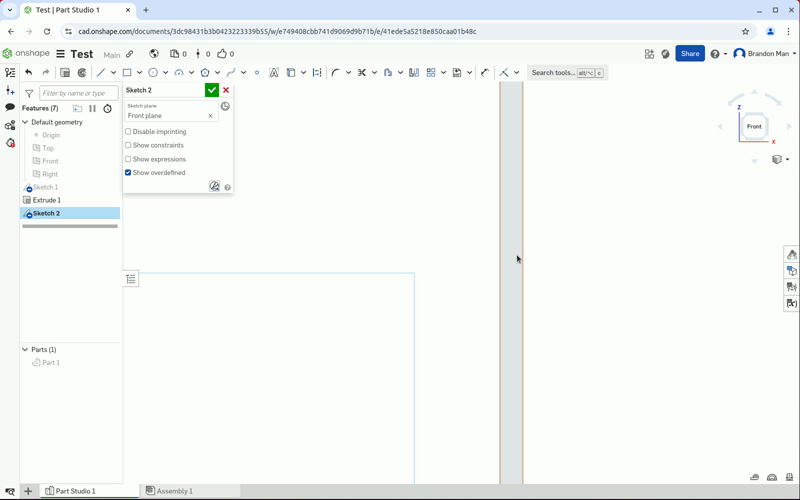
scroll(-6)
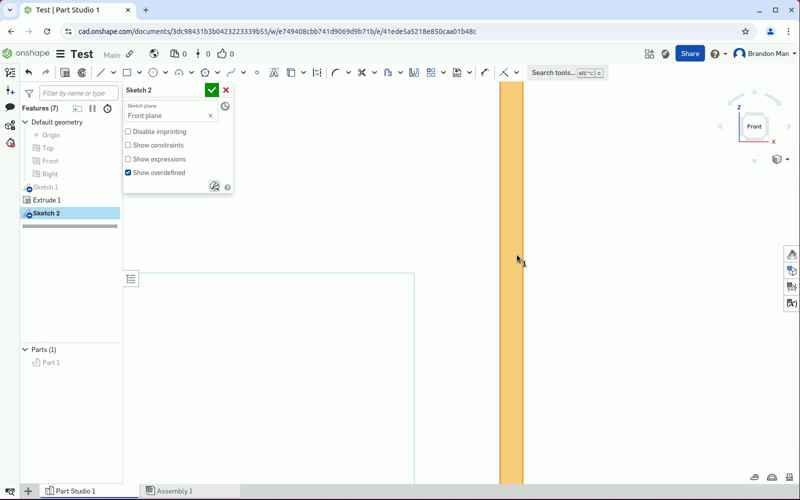
scroll(-6)
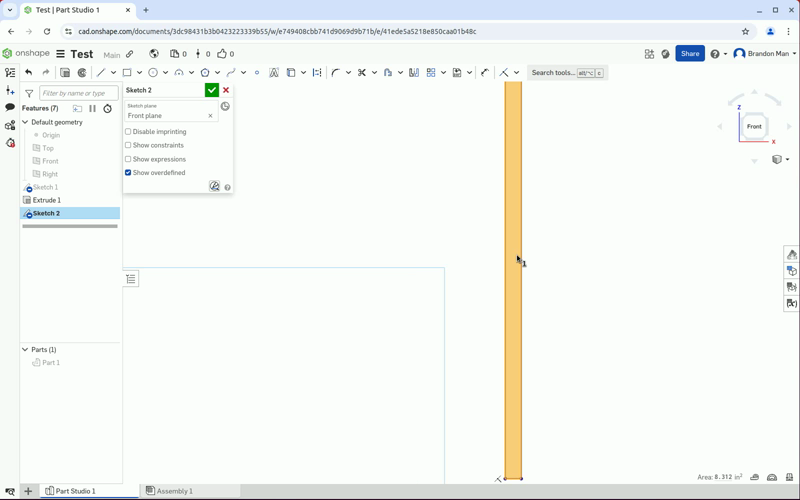
scroll(-6)
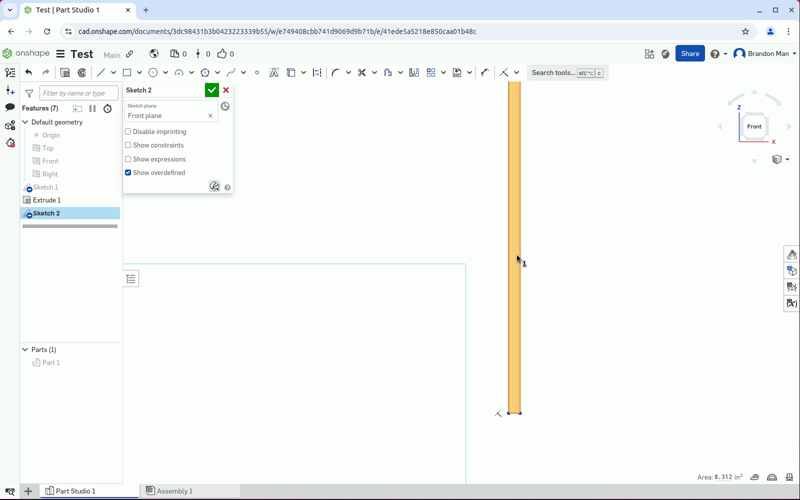
scroll(-6)
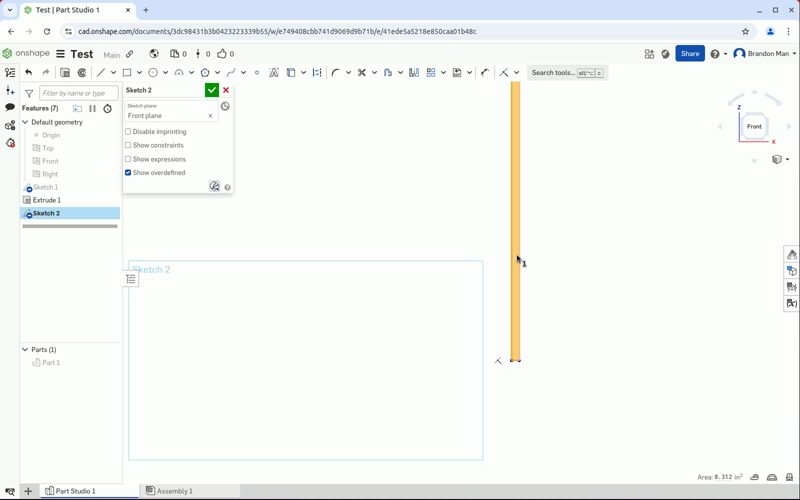
scroll(-6)
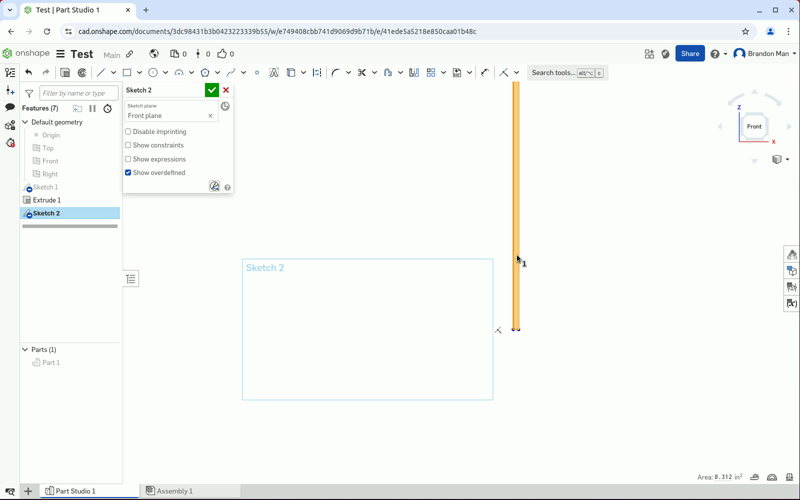
scroll(-6)
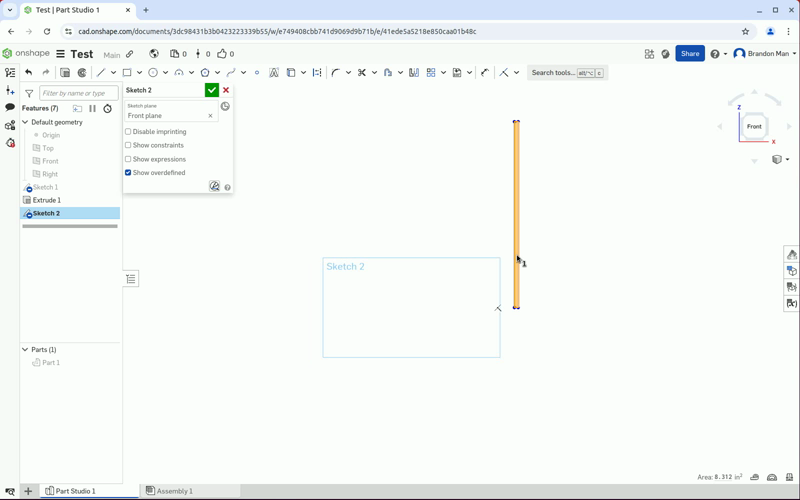
scroll(-6)
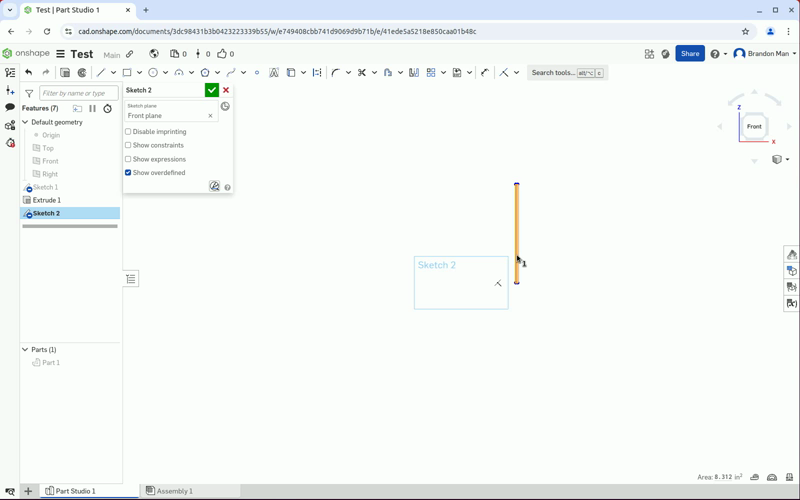
mouse_move(73, 352)
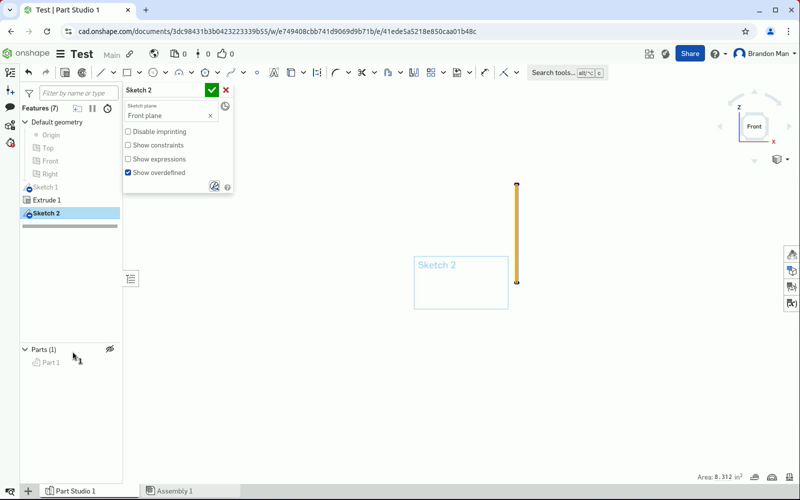
key(shift+y)
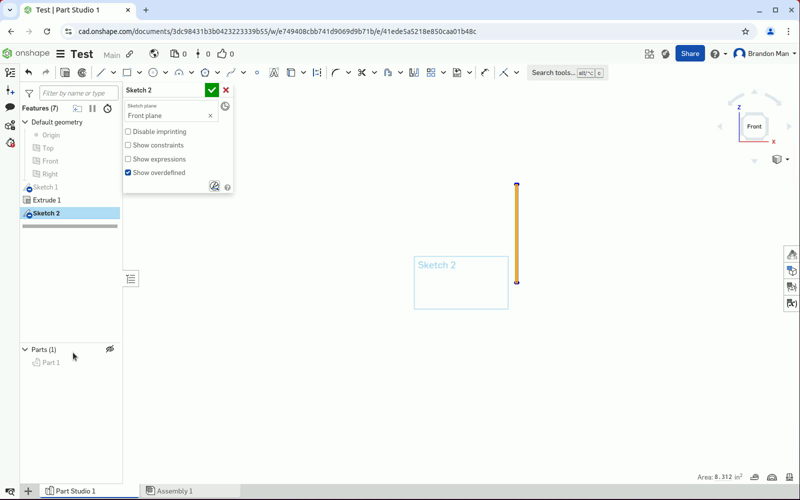
key(shift+e)
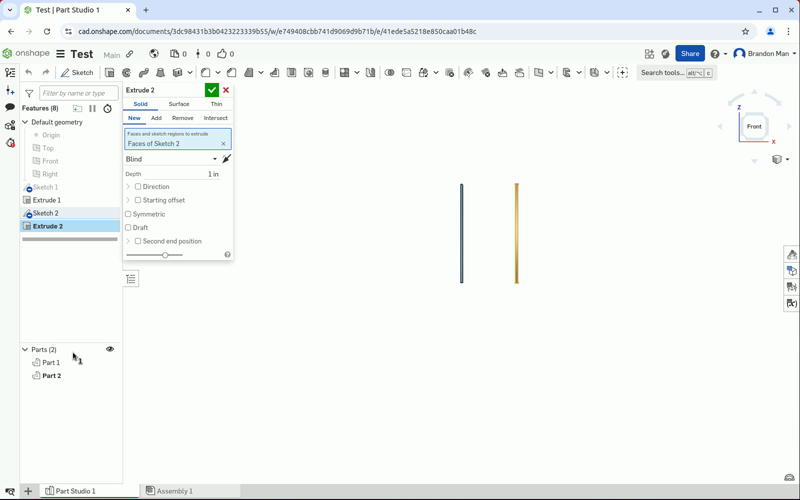
mouse_move(143, 106)
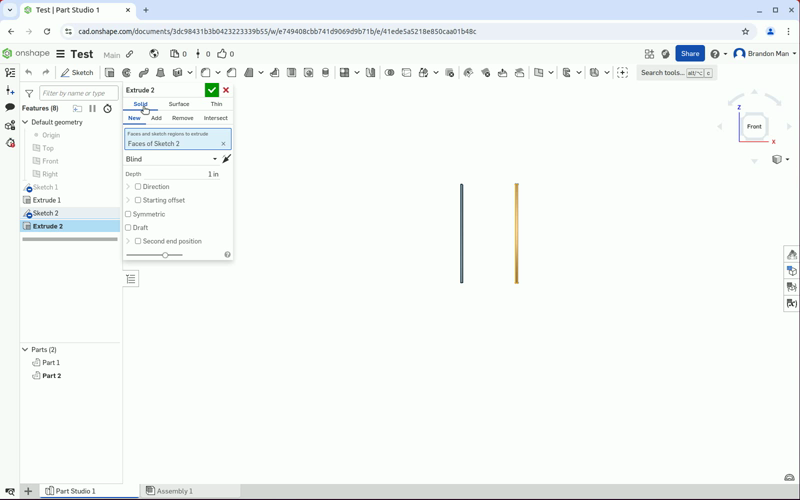
click(143, 106)
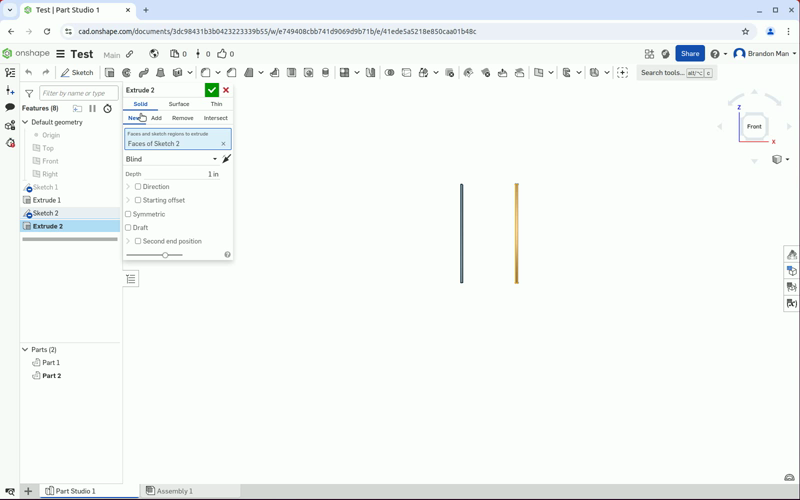
mouse_move(137, 120)
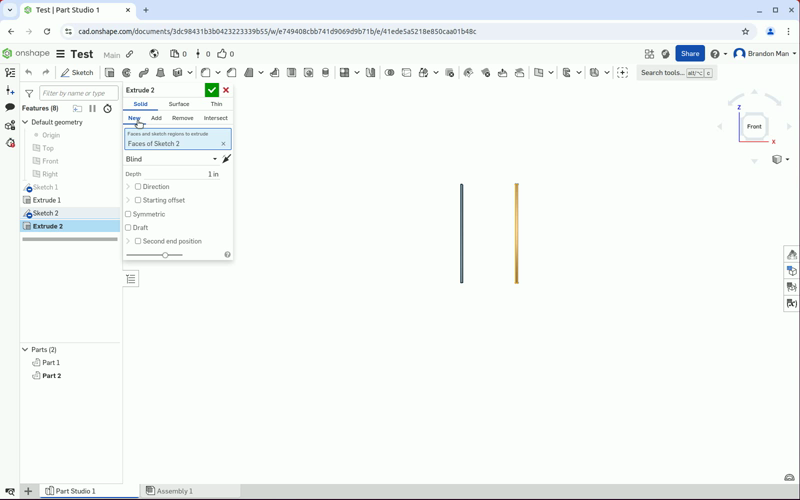
click(137, 120)
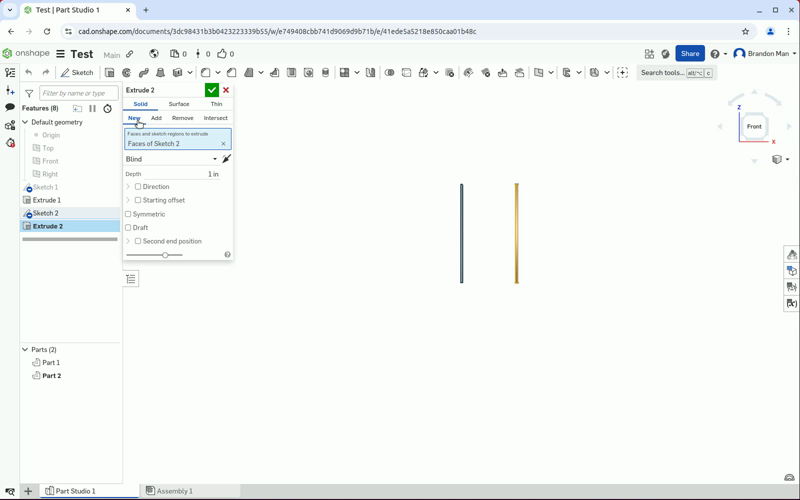
key(tab, 4)
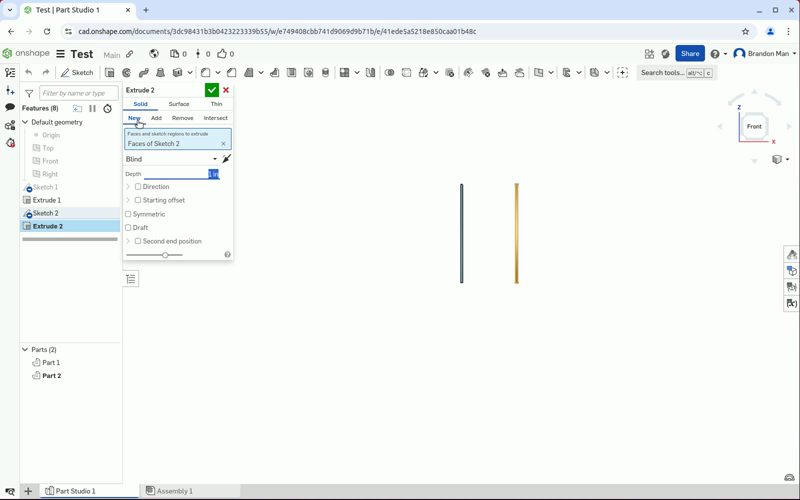
text(-14.443)
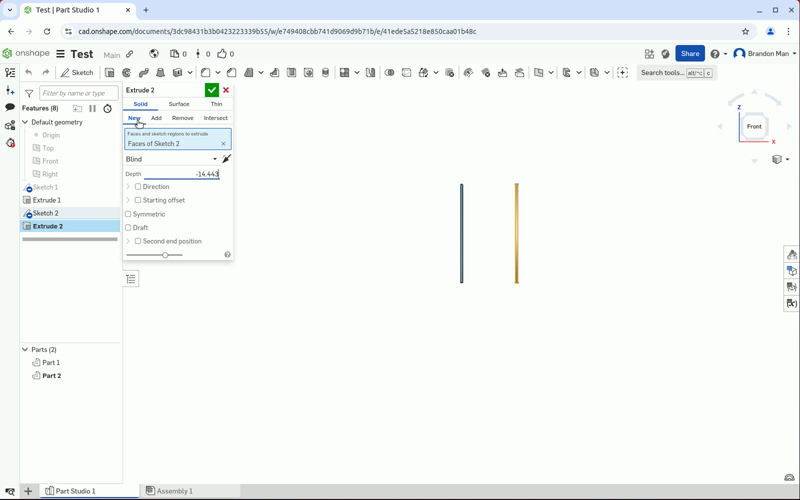
key(enter)
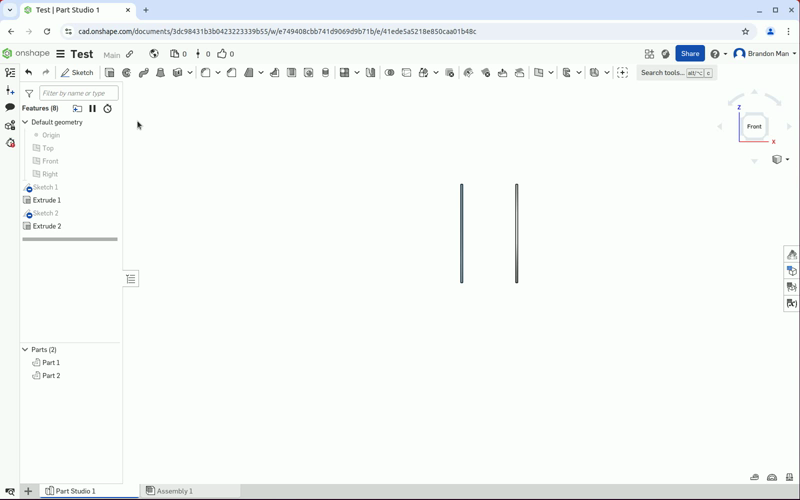
key(shift+h)
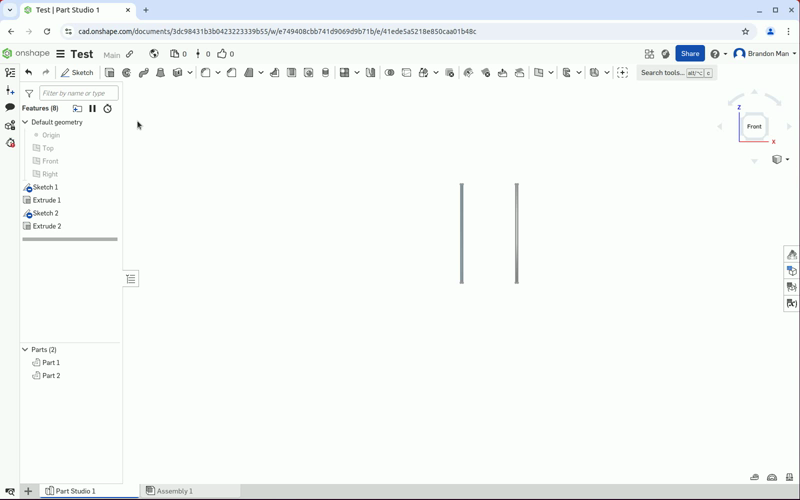
key(shift+h)
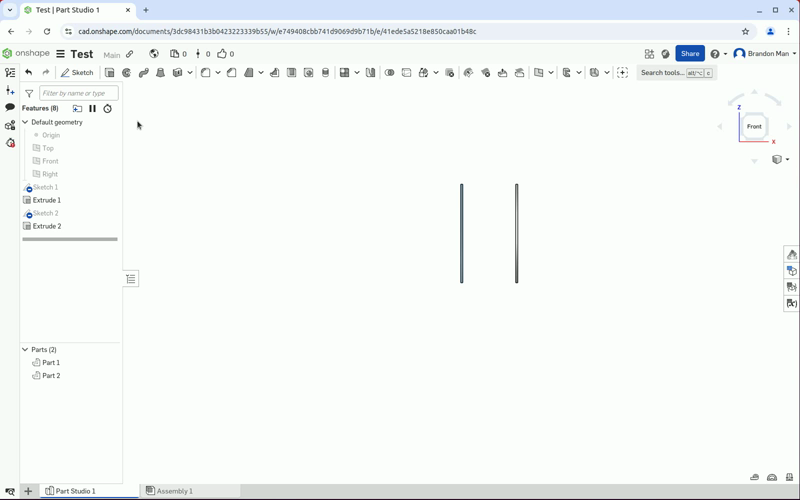
mouse_move(73, 189)
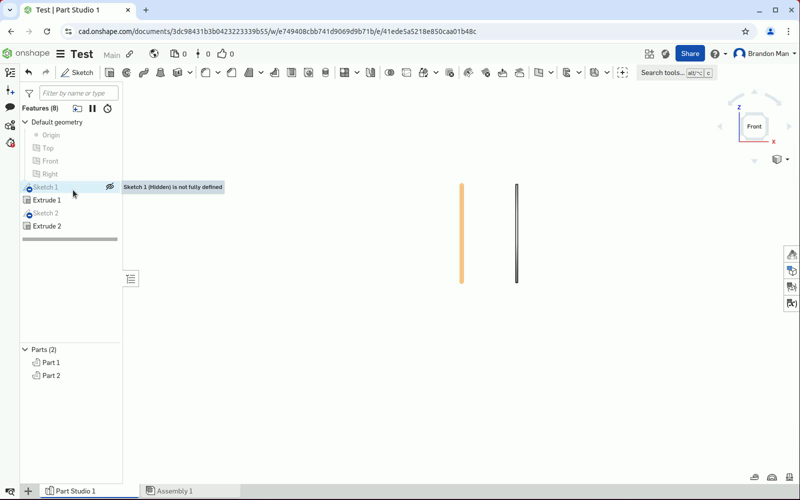
click(73, 189)
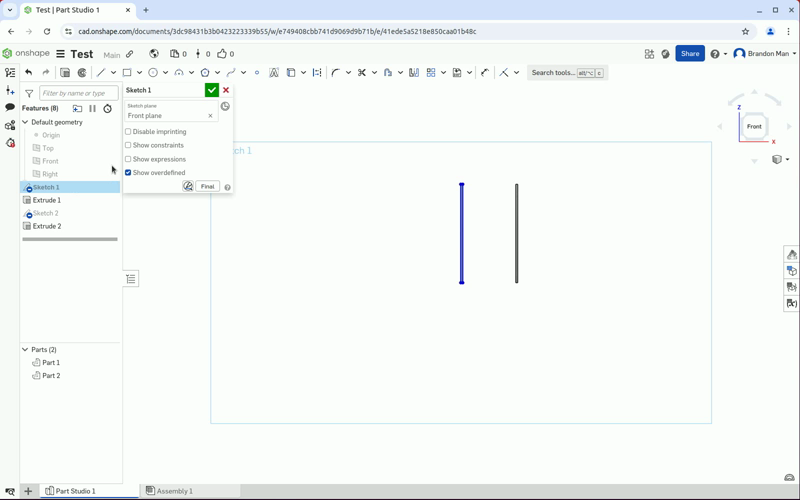
mouse_move(229, 92)
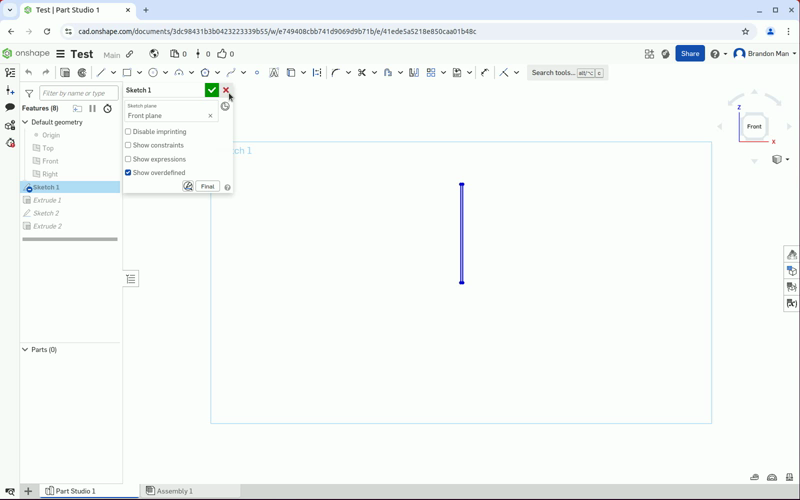
click(229, 92)
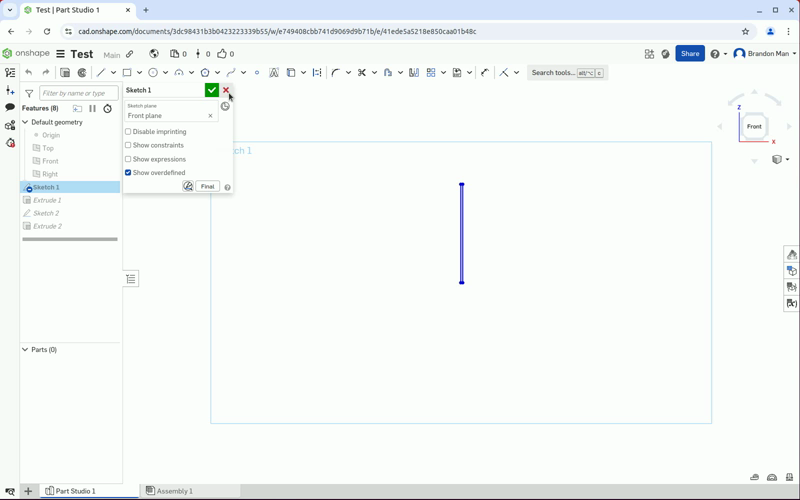
key(shift+s)
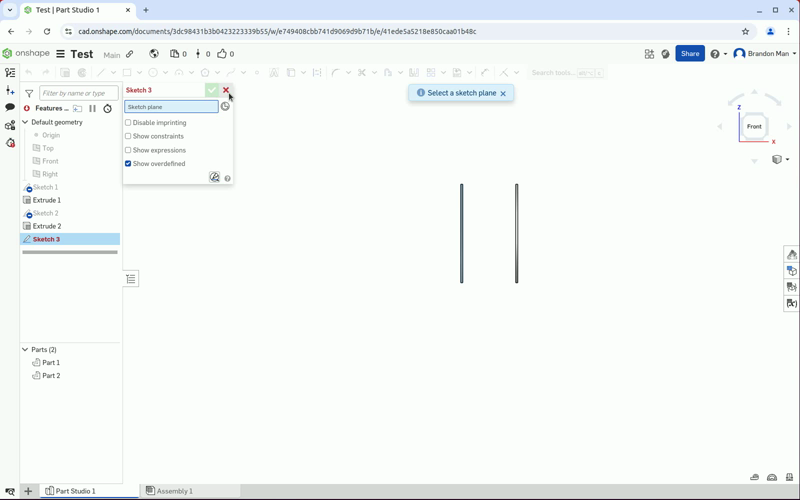
mouse_move(73, 163)
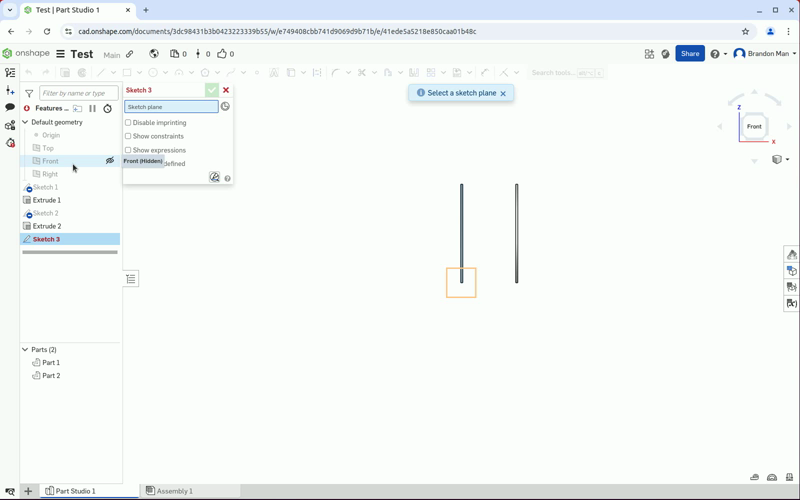
click(73, 163)
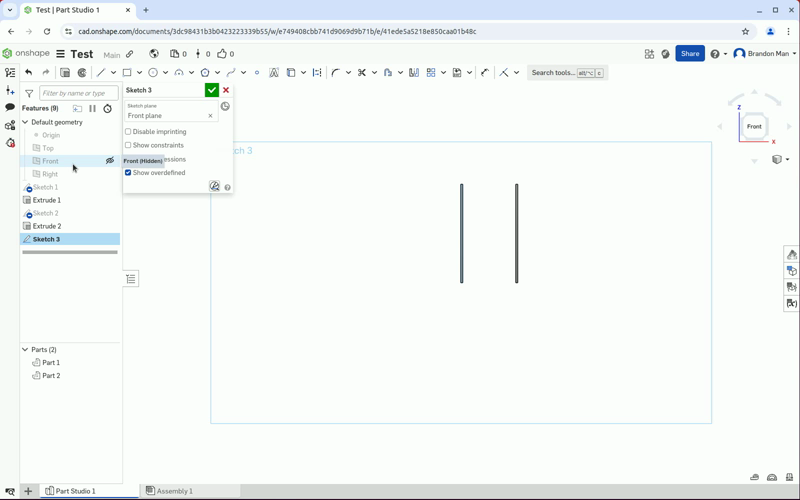
mouse_move(73, 352)
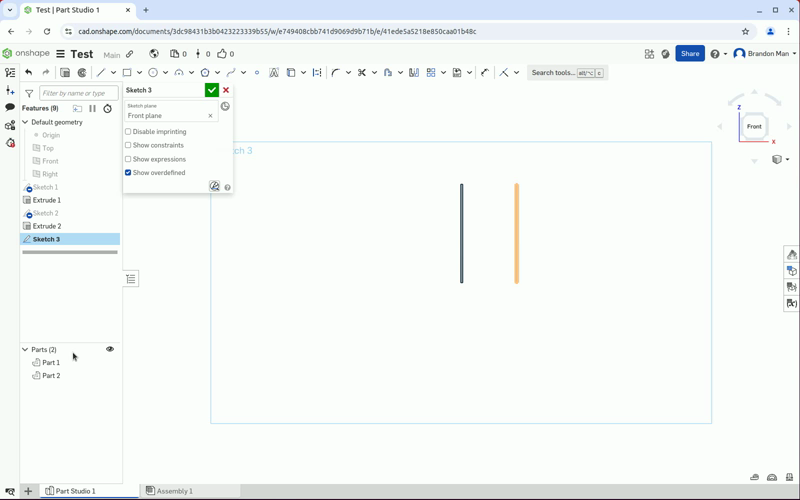
key(y)
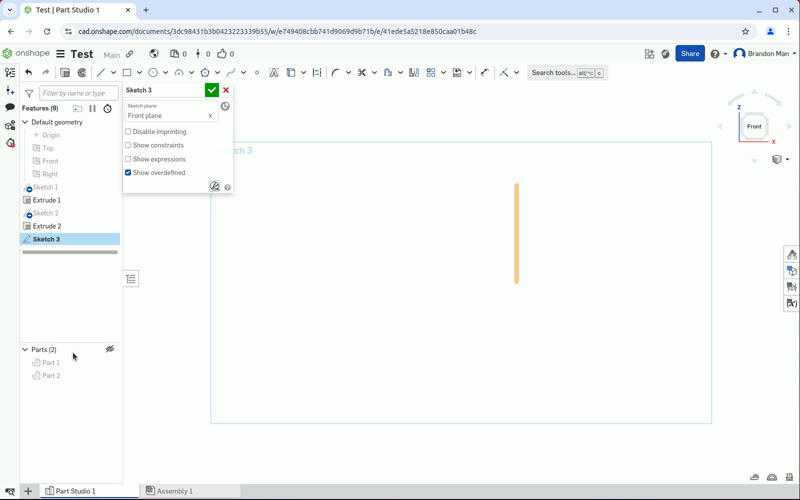
key(l)
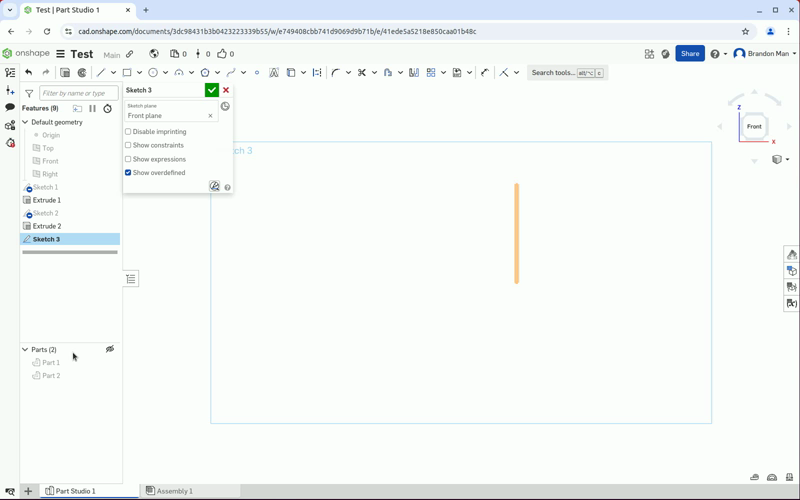
key_down(shift)
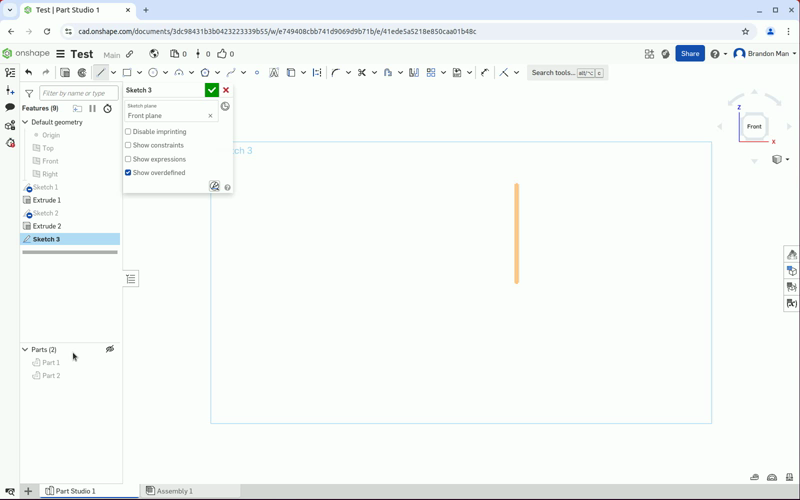
mouse_move(570, 282)
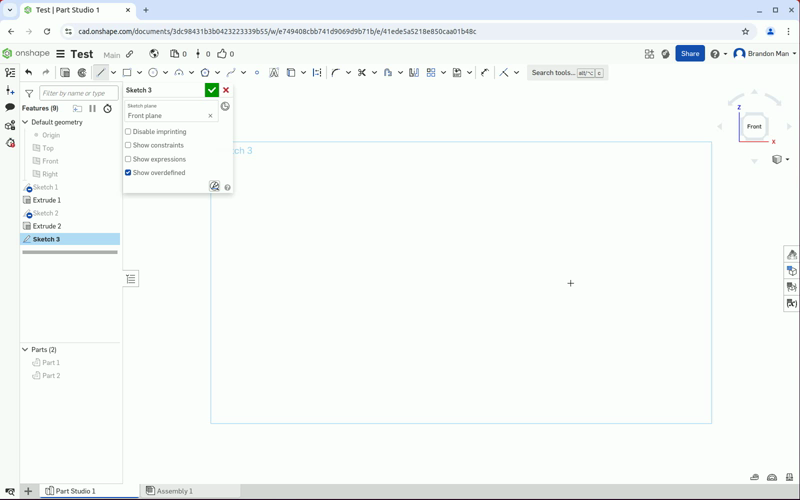
click(570, 282)
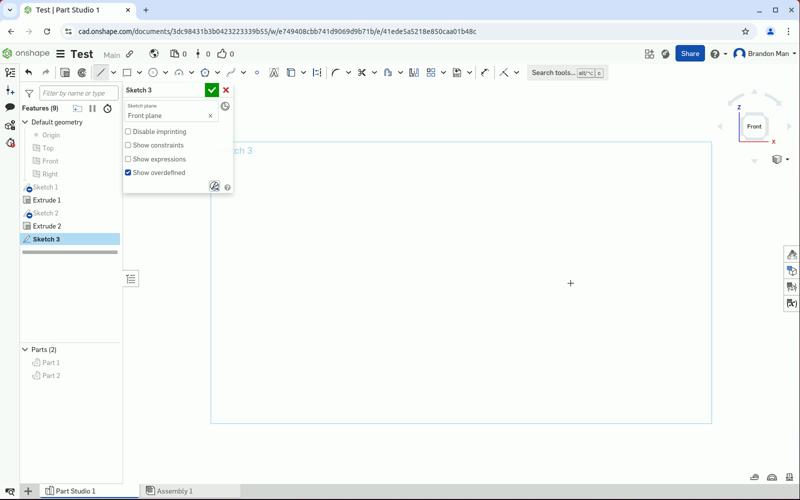
key_up(shift)
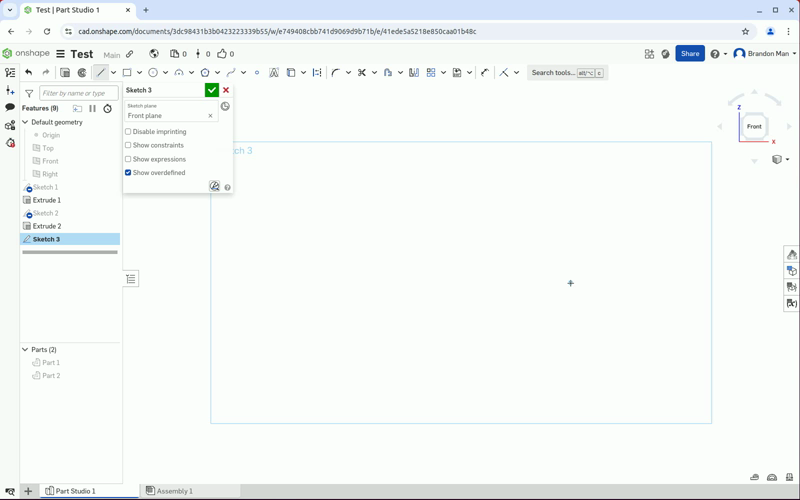
key_down(shift)
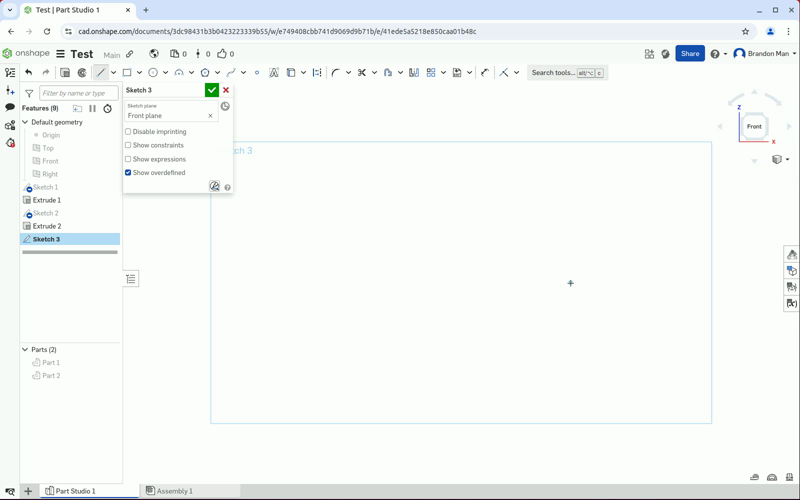
mouse_move(589, 282)
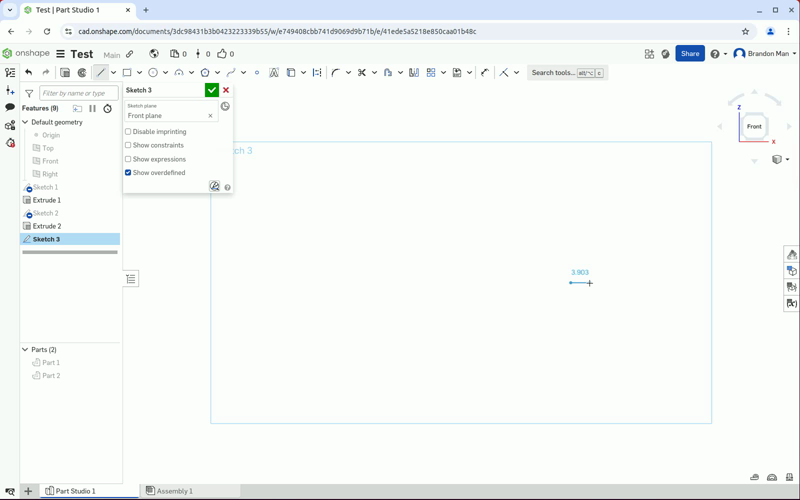
mouse_move(573, 282)
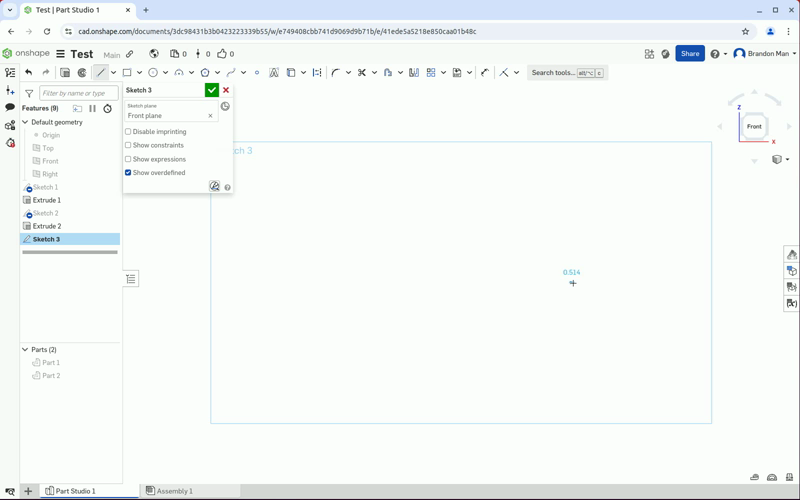
scroll(6)
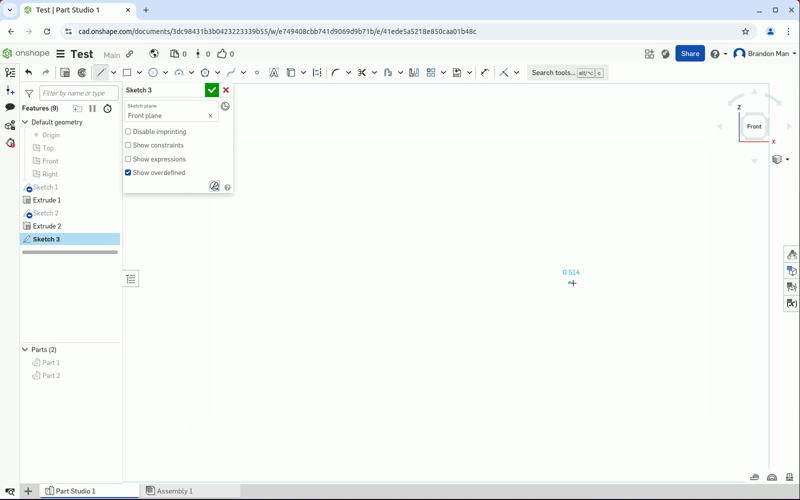
scroll(6)
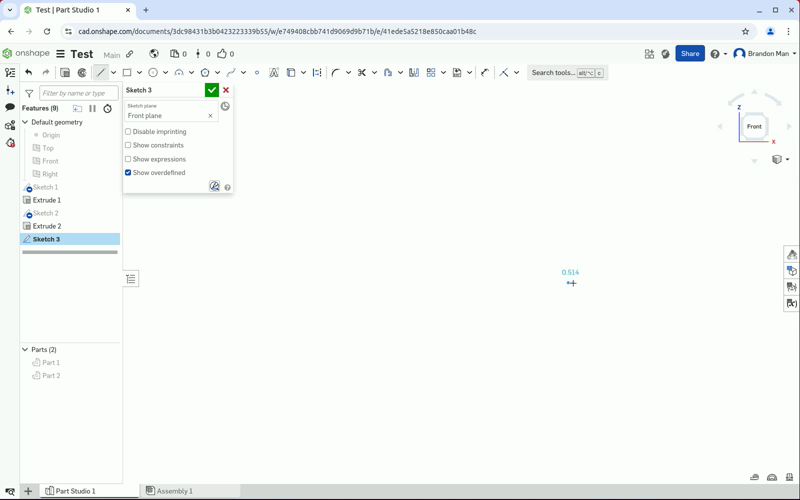
scroll(6)
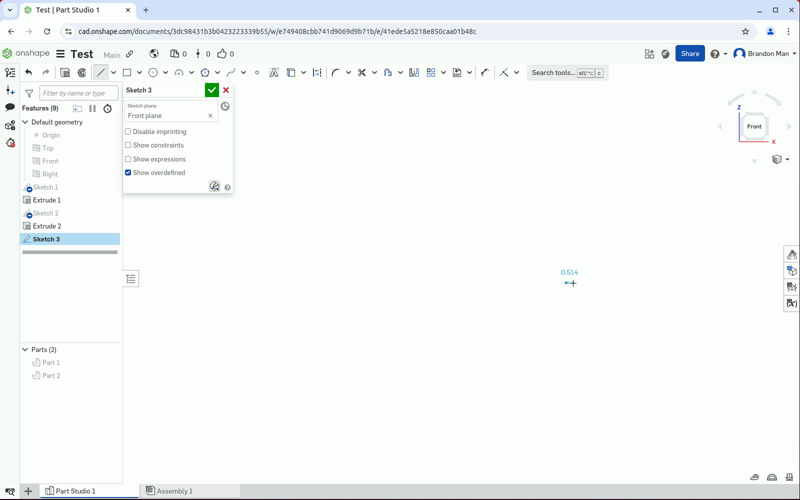
scroll(6)
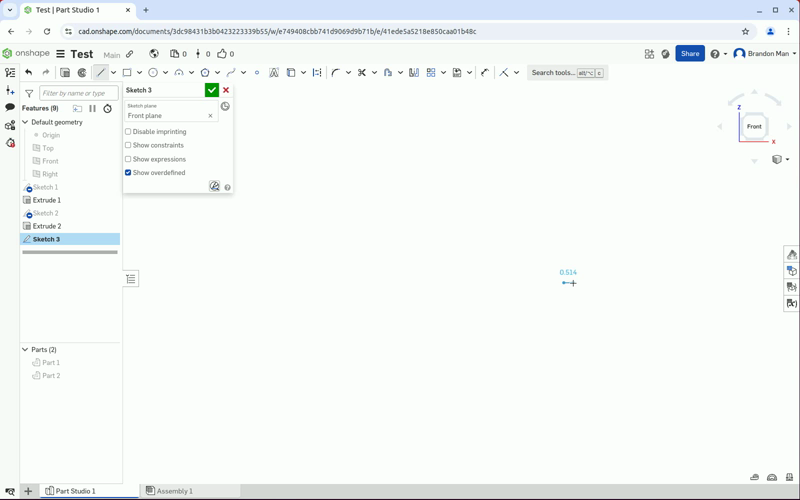
scroll(6)
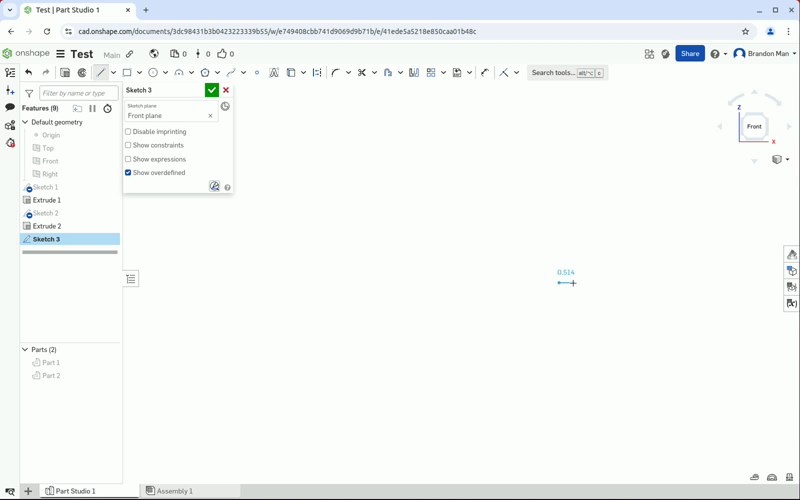
scroll(6)
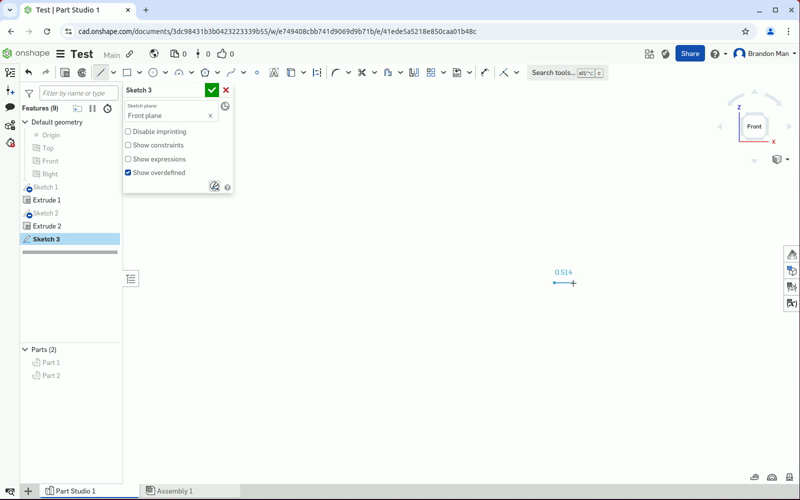
scroll(6)
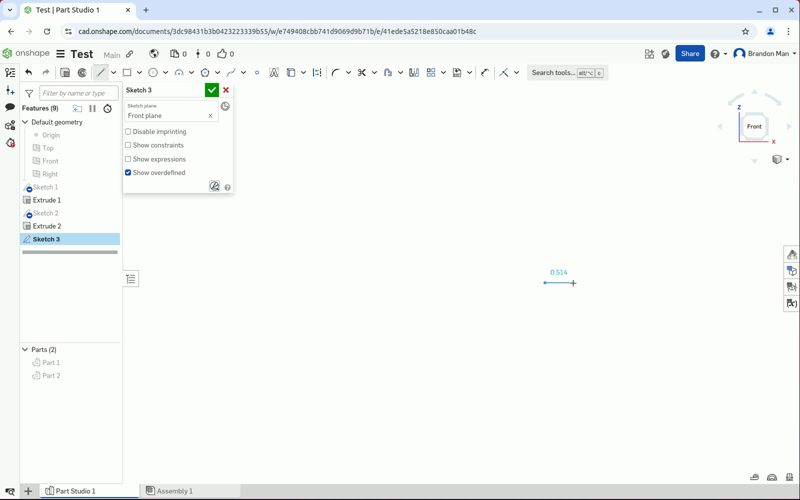
click(573, 282)
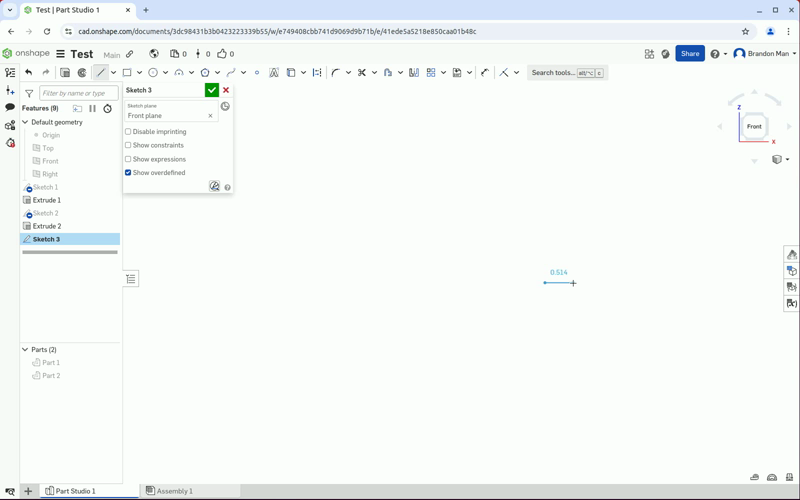
scroll(-6)
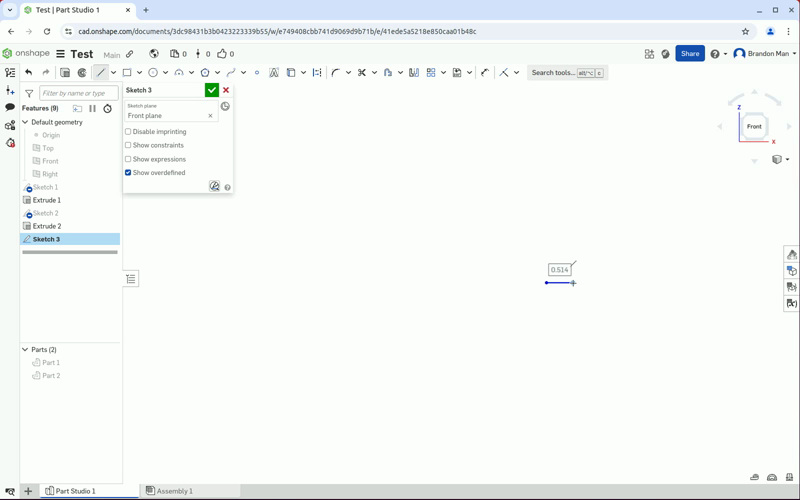
scroll(-6)
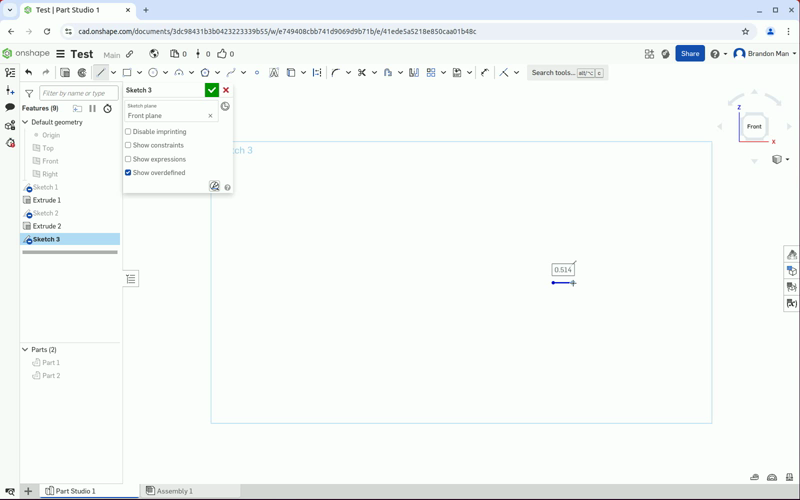
scroll(-6)
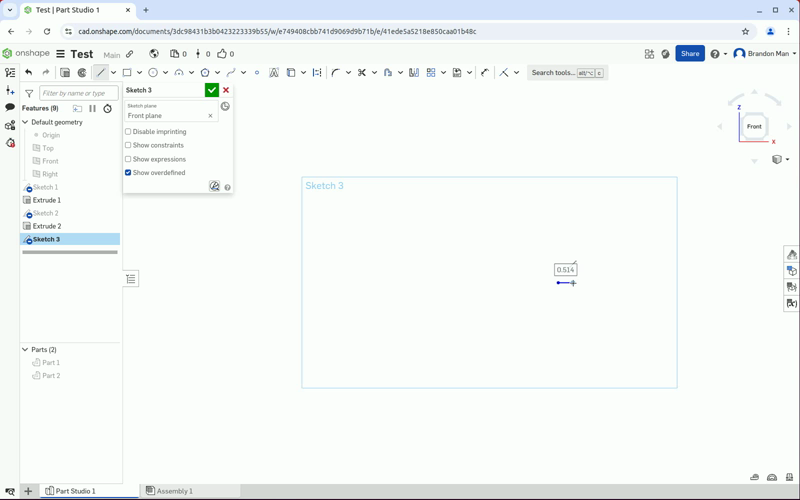
scroll(-6)
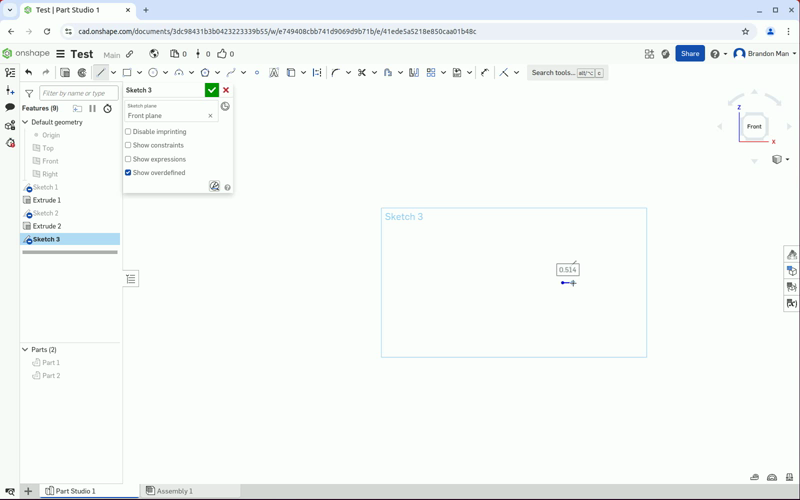
scroll(-6)
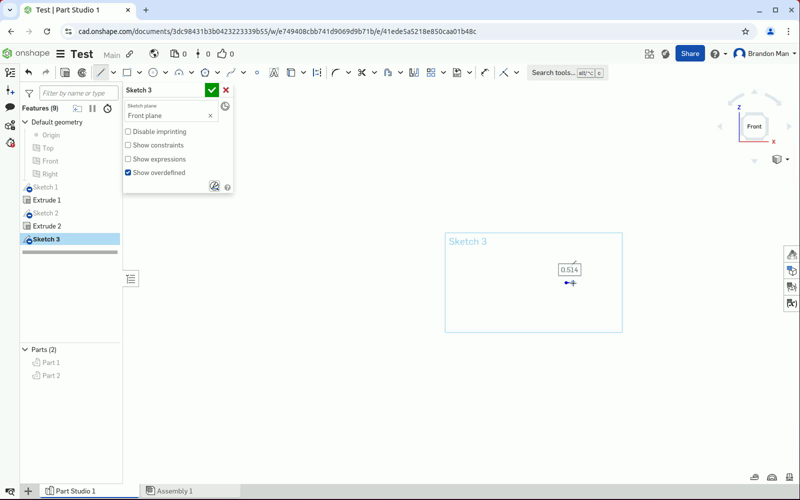
scroll(-6)
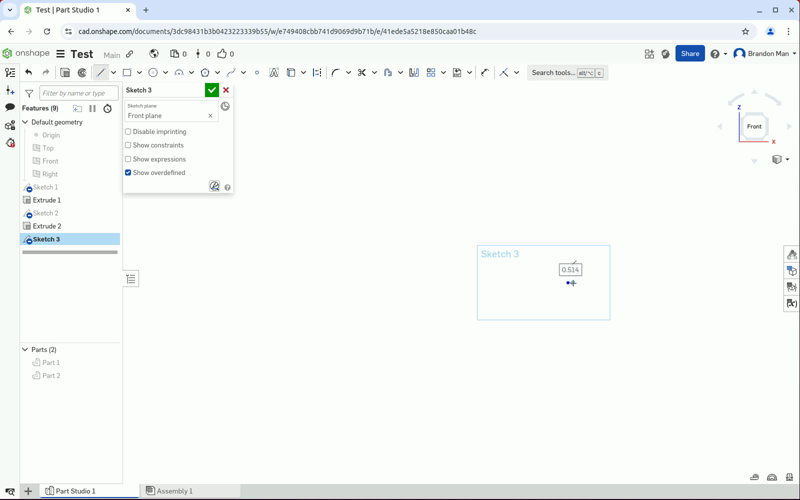
scroll(-6)
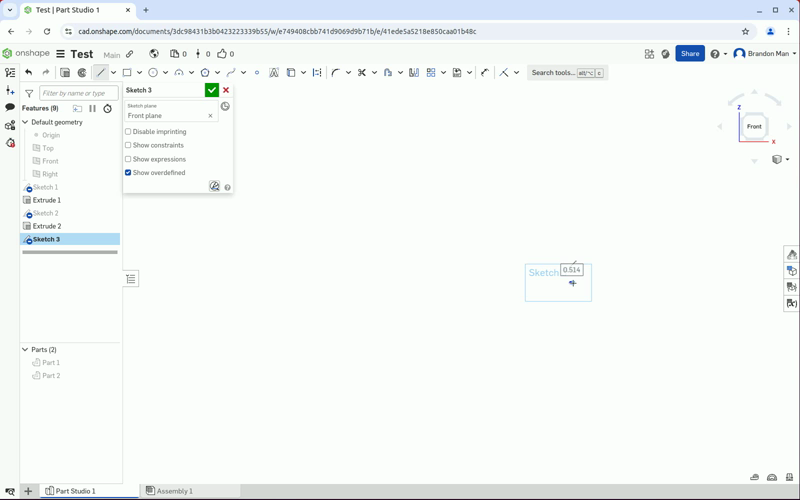
key_up(shift)
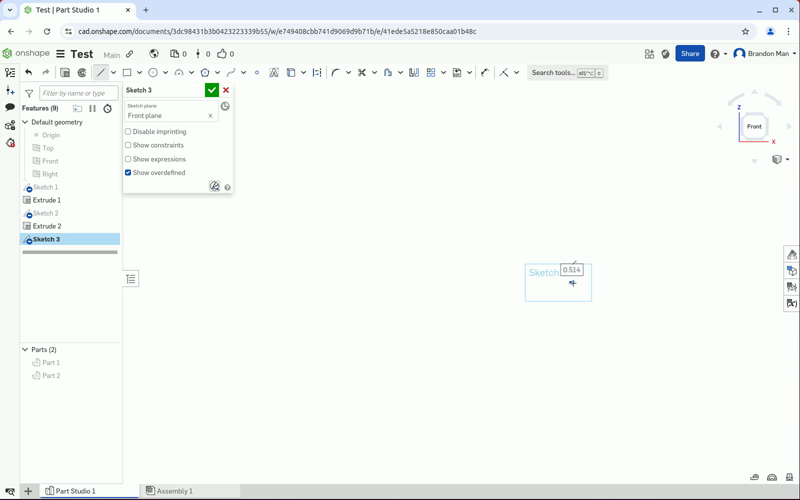
key_down(shift)
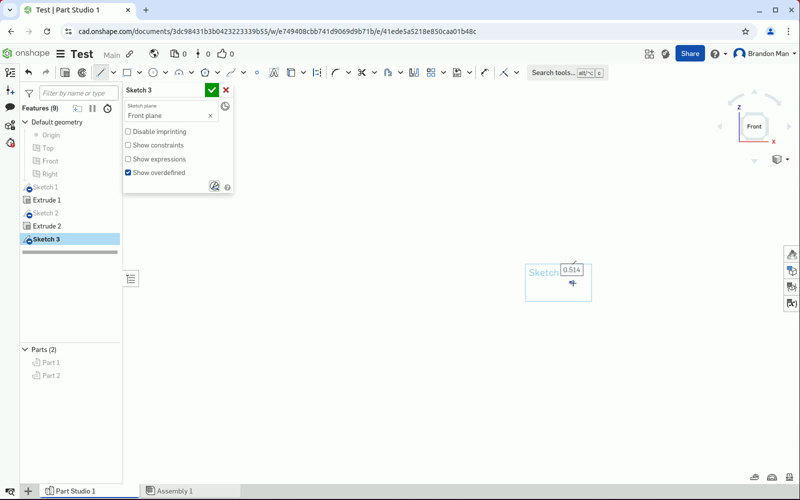
mouse_move(573, 184)
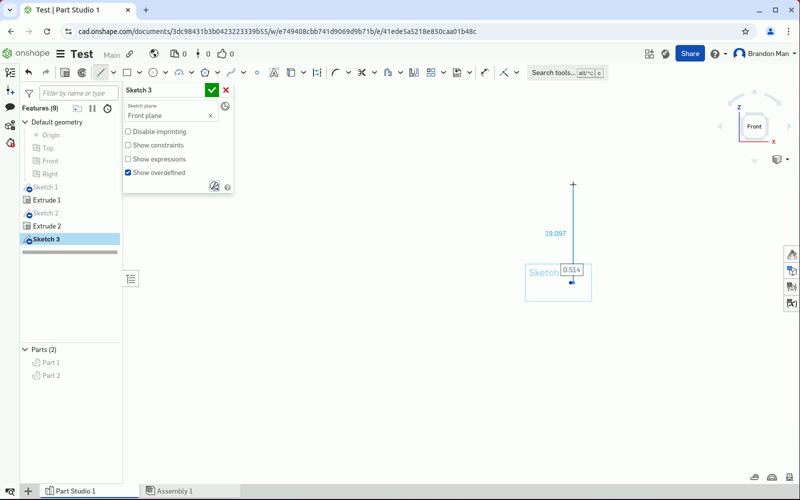
click(573, 184)
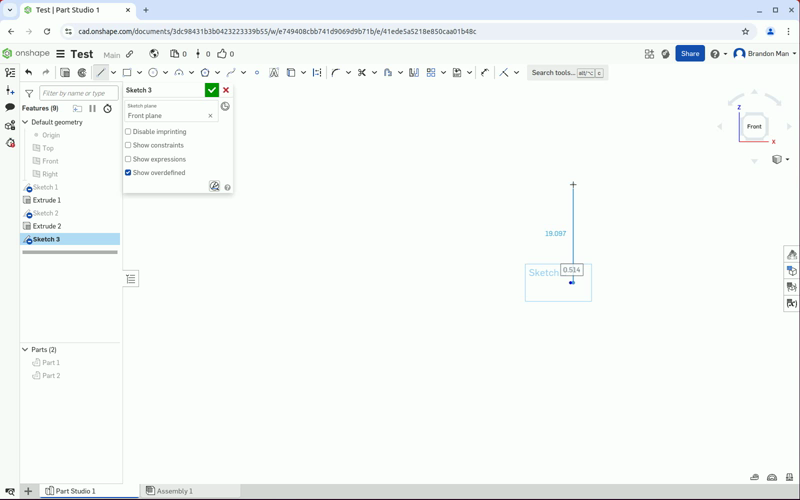
key_up(shift)
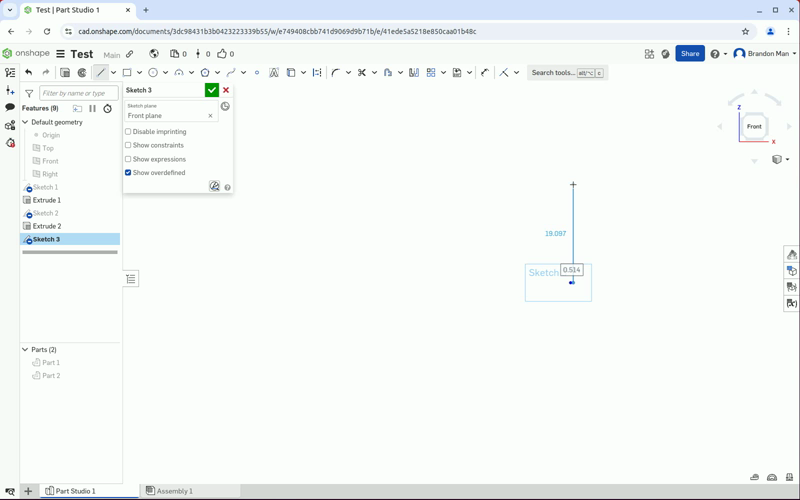
key_down(shift)
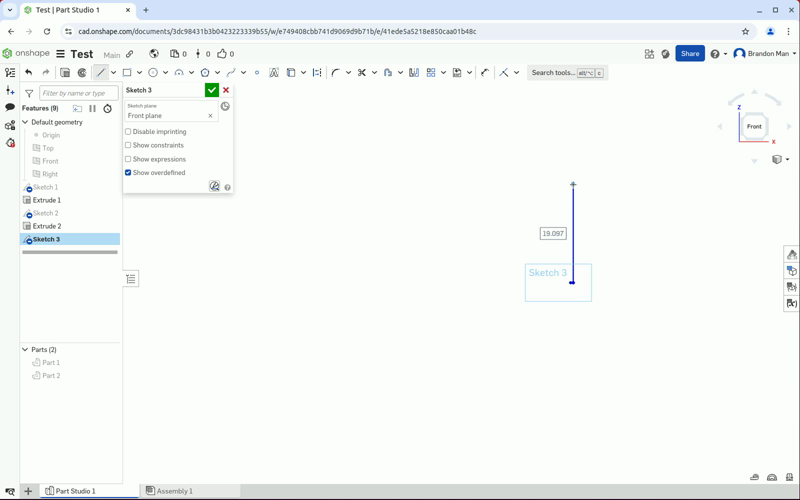
mouse_move(589, 184)
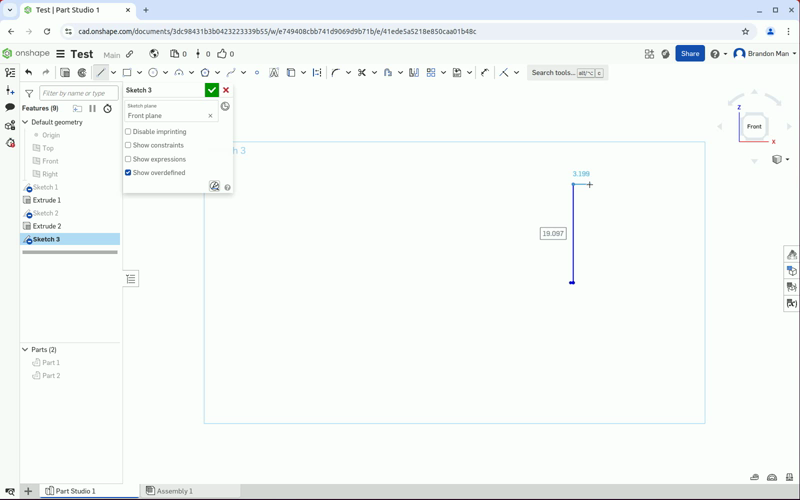
mouse_move(570, 184)
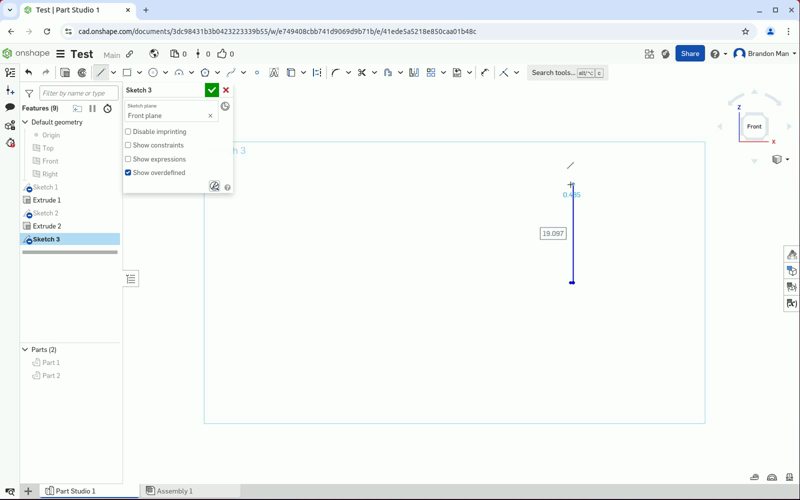
scroll(6)
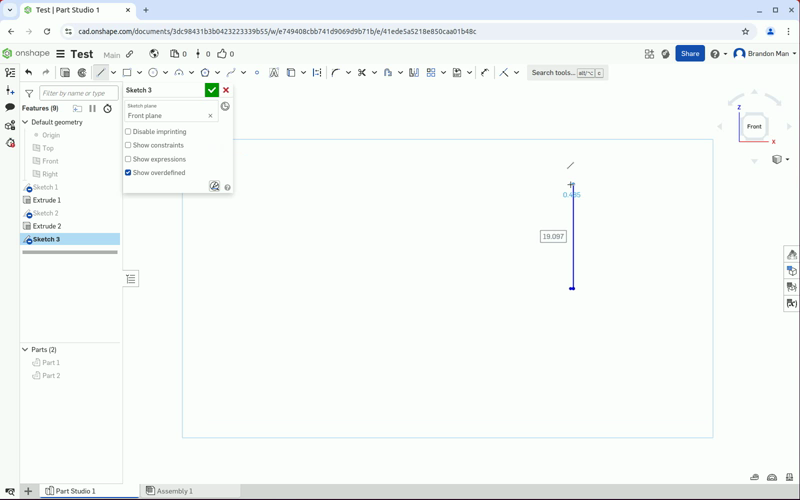
scroll(6)
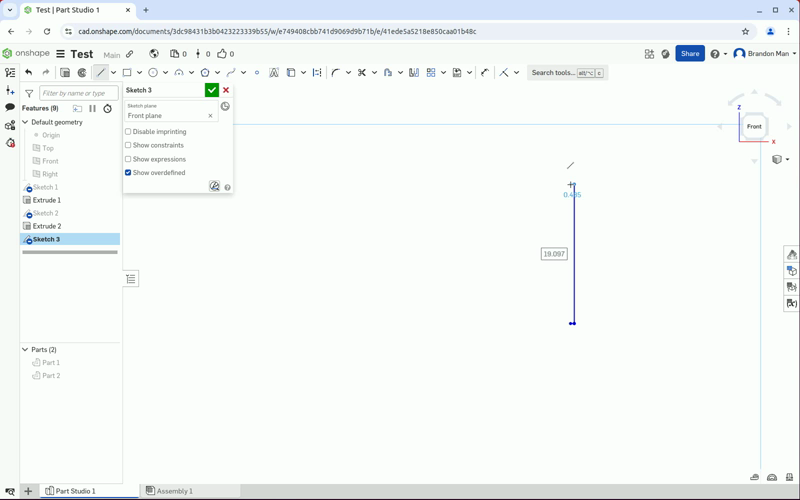
scroll(6)
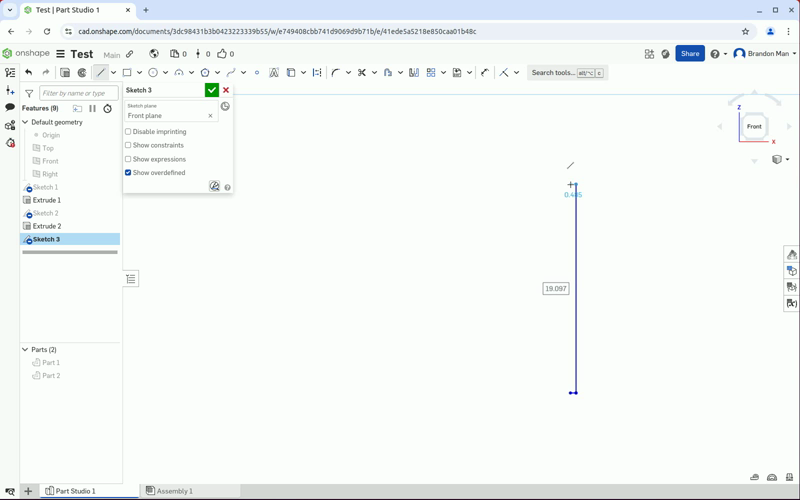
scroll(6)
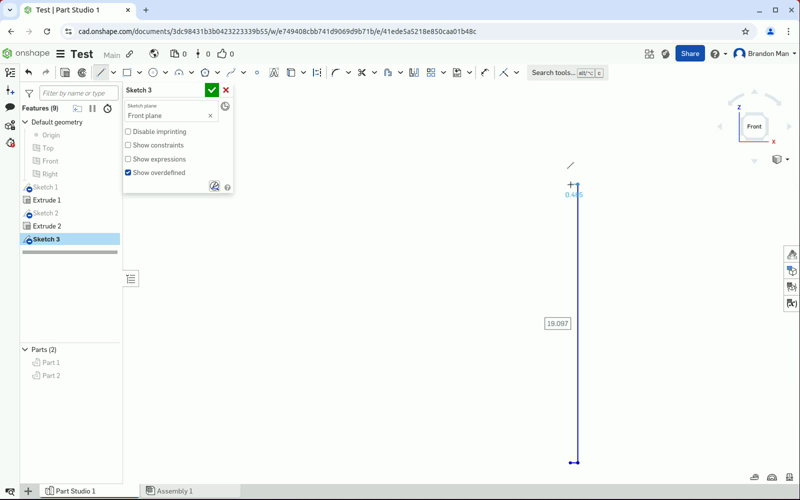
scroll(6)
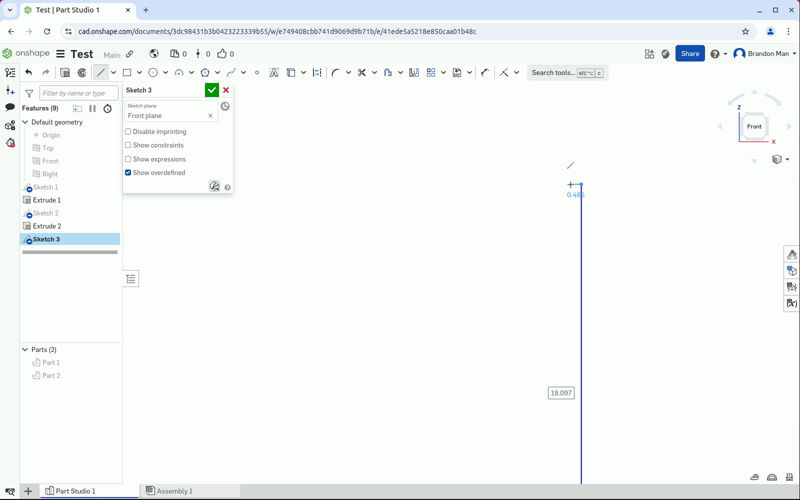
scroll(6)
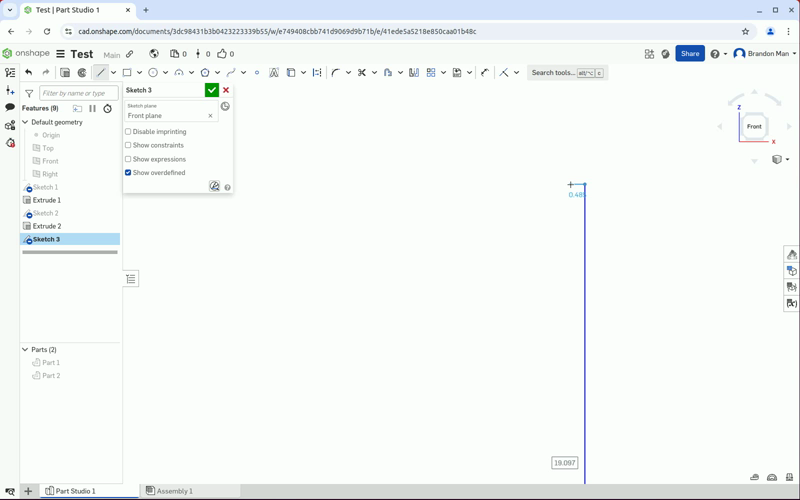
scroll(6)
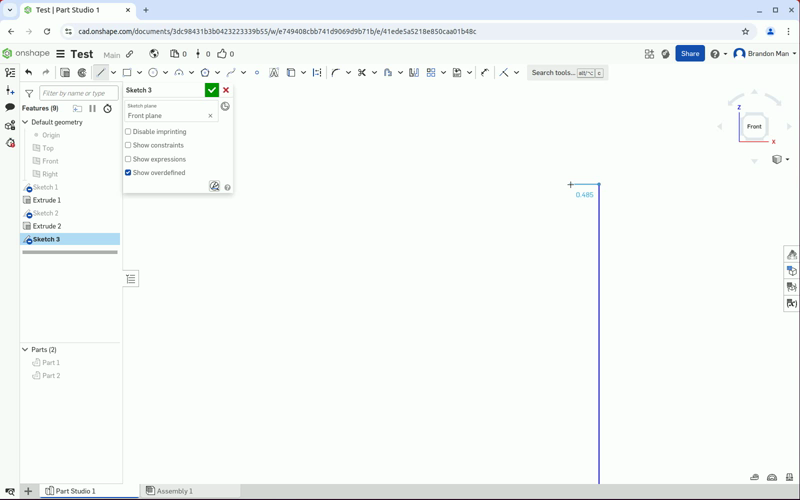
click(570, 184)
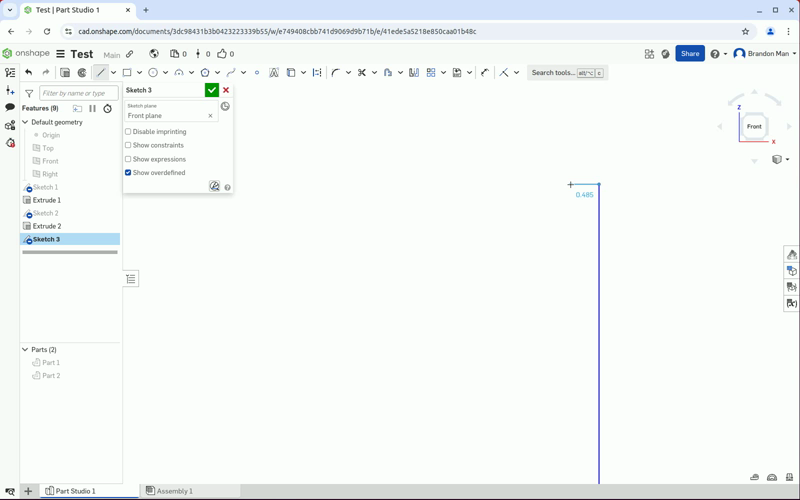
scroll(-6)
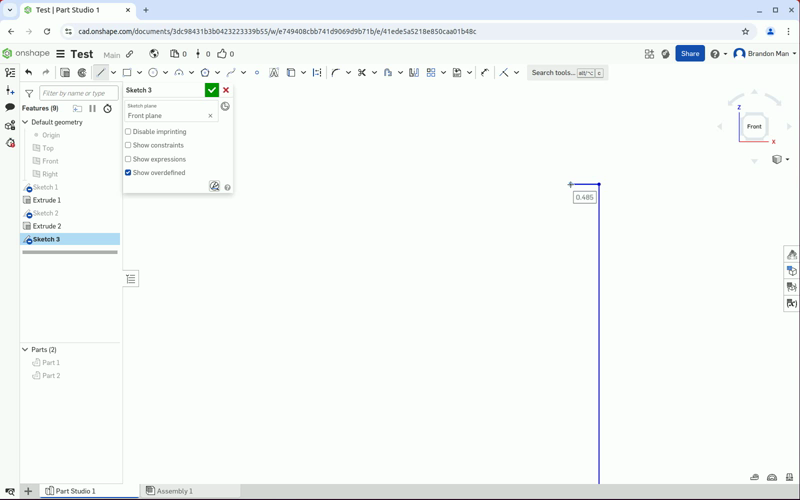
scroll(-6)
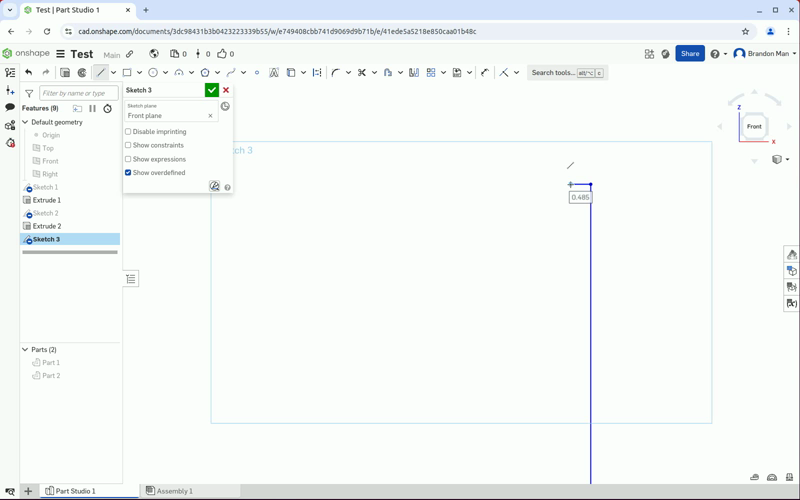
scroll(-6)
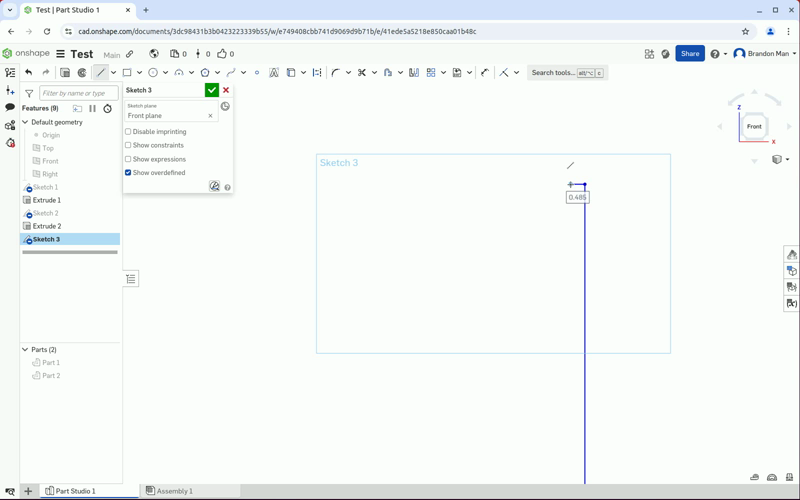
scroll(-6)
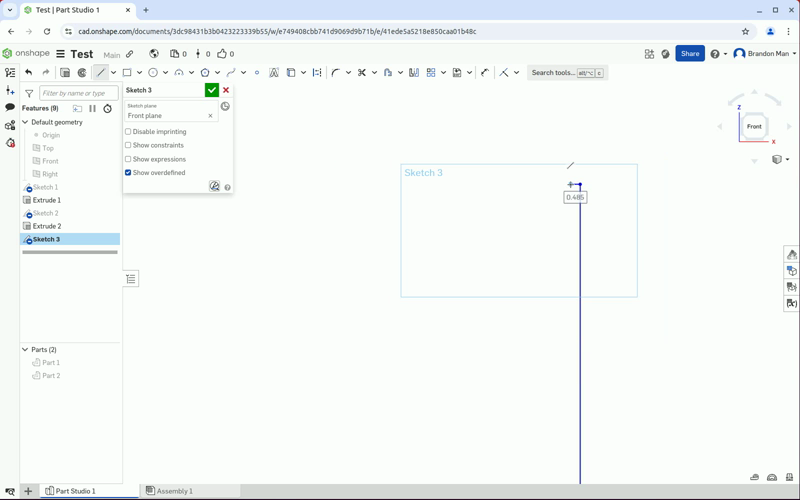
scroll(-6)
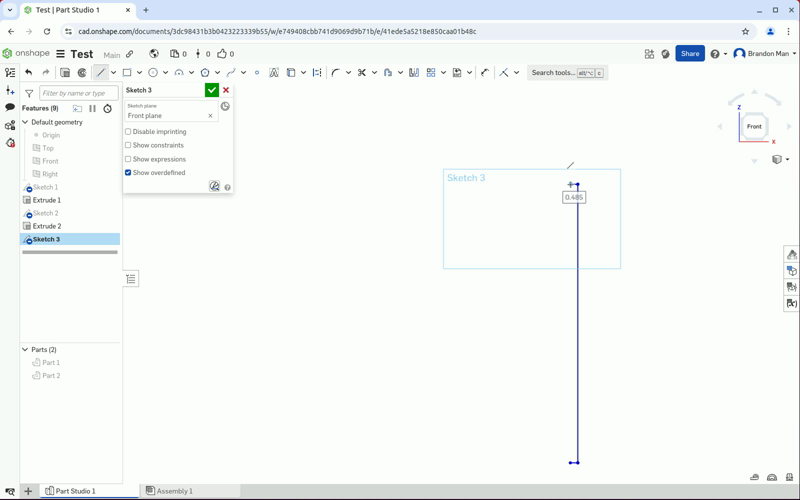
scroll(-6)
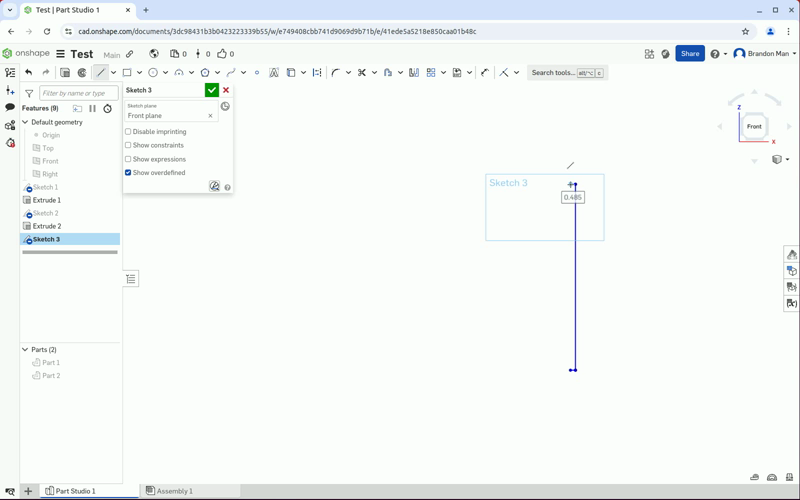
scroll(-6)
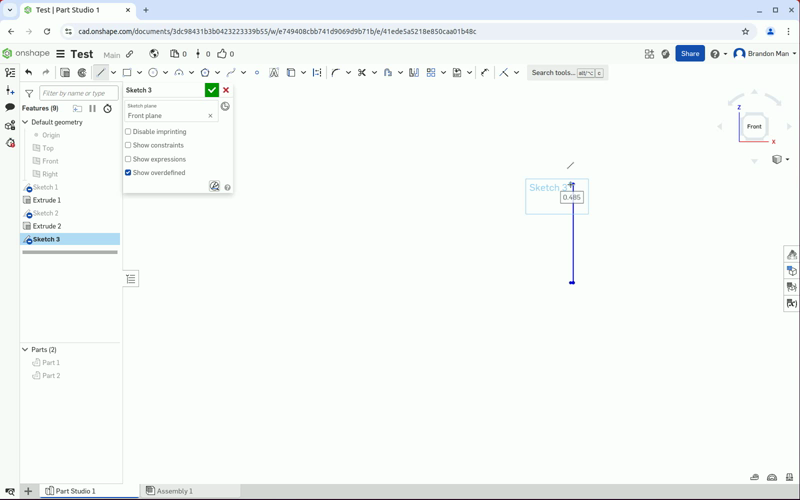
key_up(shift)
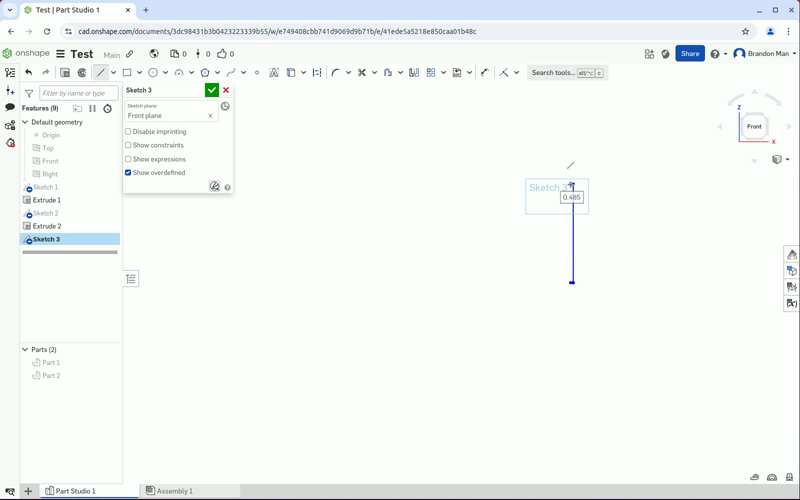
key_down(shift)
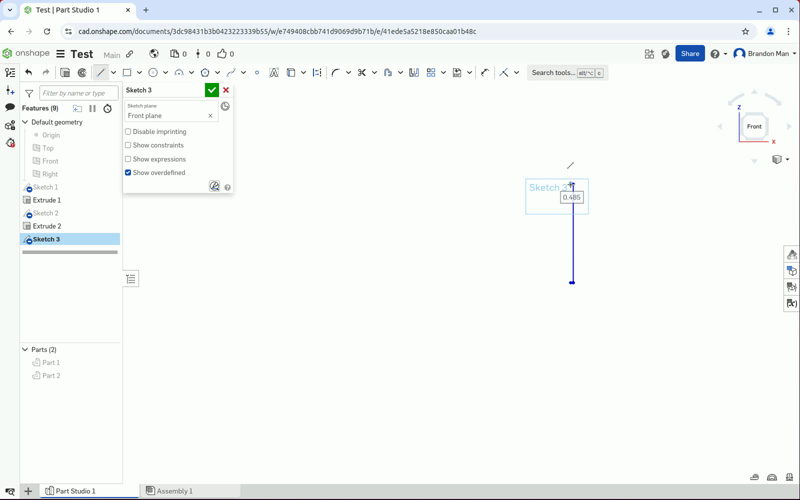
mouse_move(570, 282)
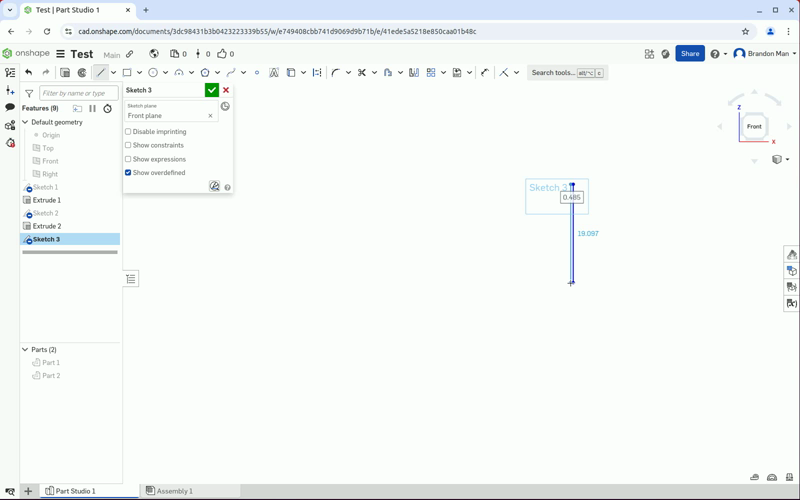
scroll(6)
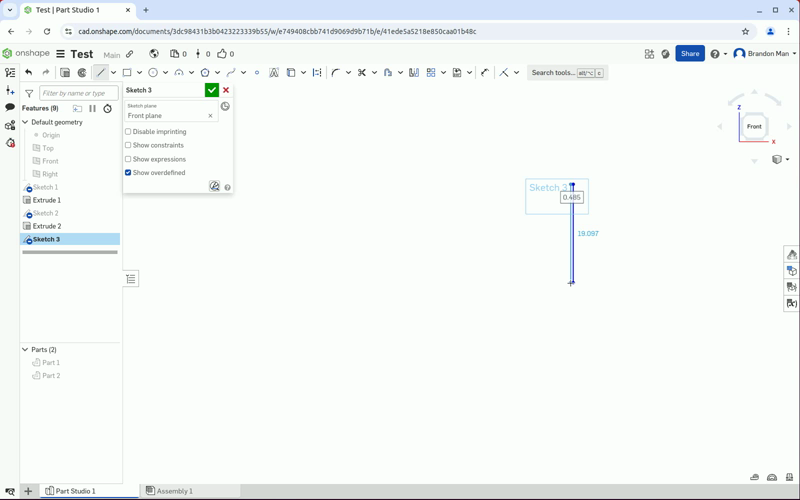
scroll(6)
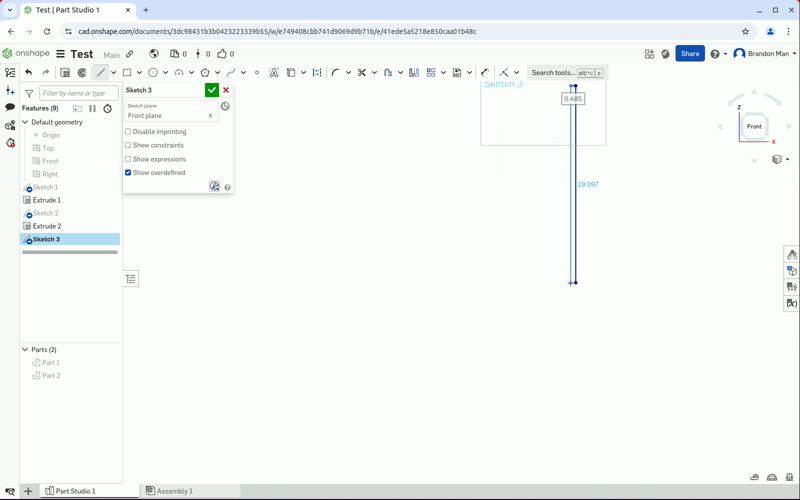
scroll(6)
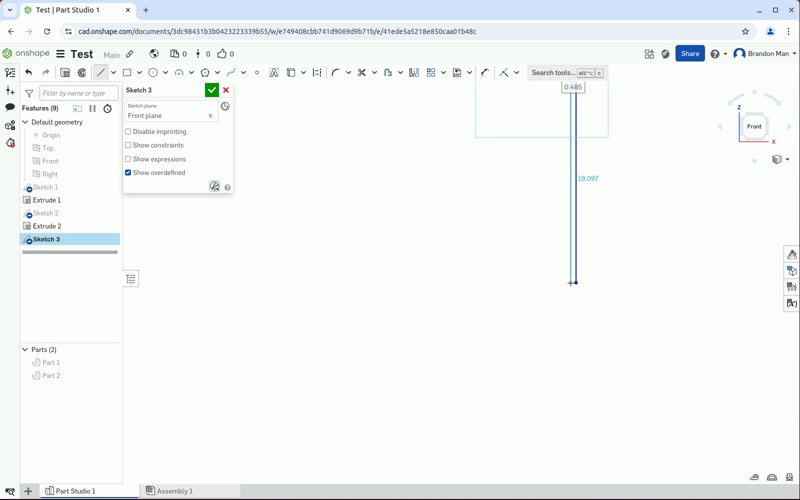
scroll(6)
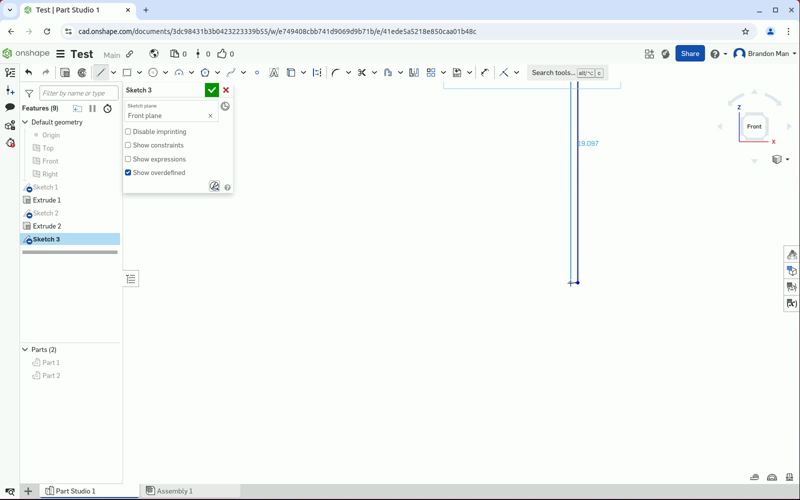
scroll(6)
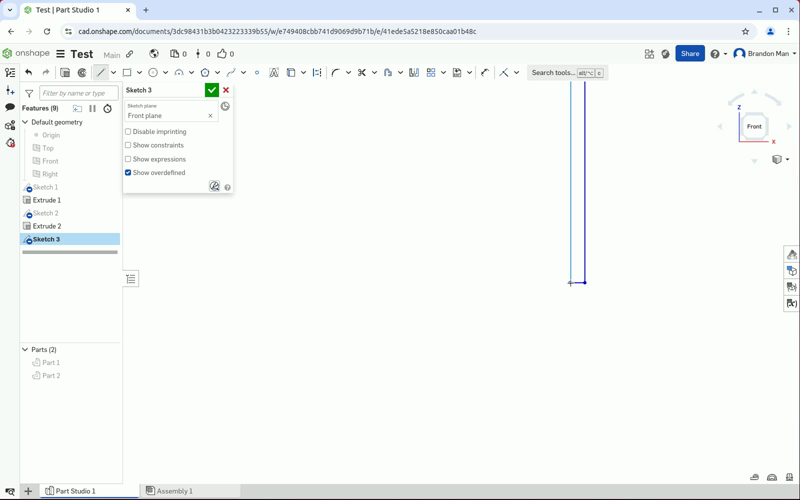
scroll(6)
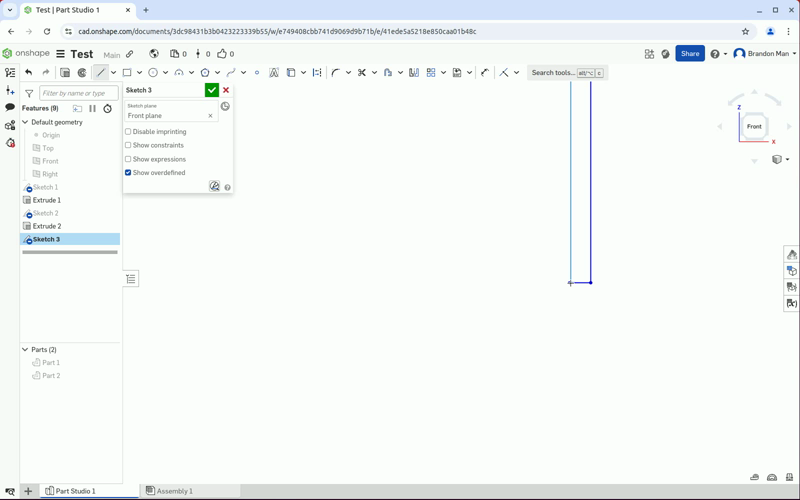
scroll(6)
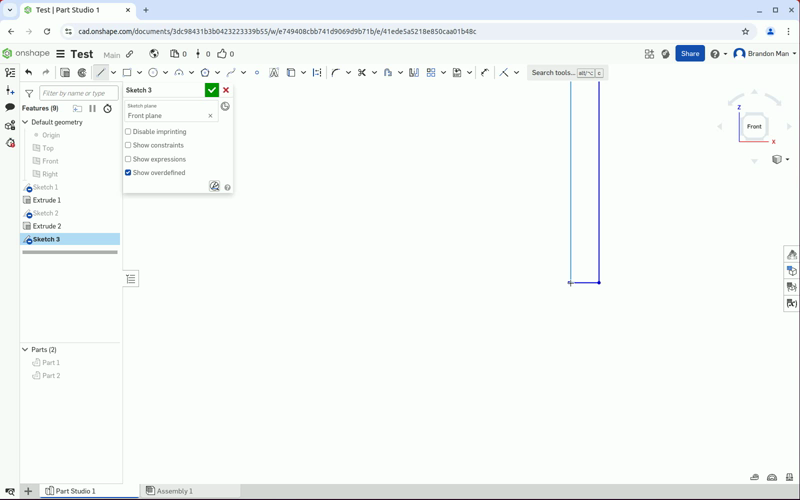
key_up(shift)
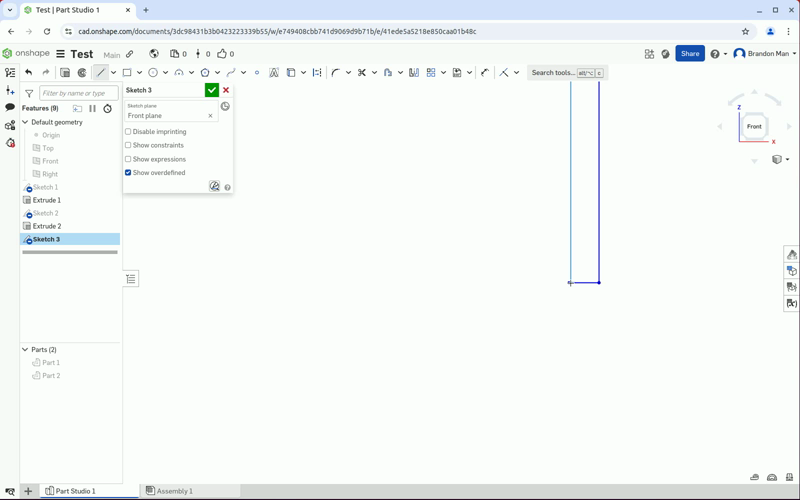
click(570, 282)
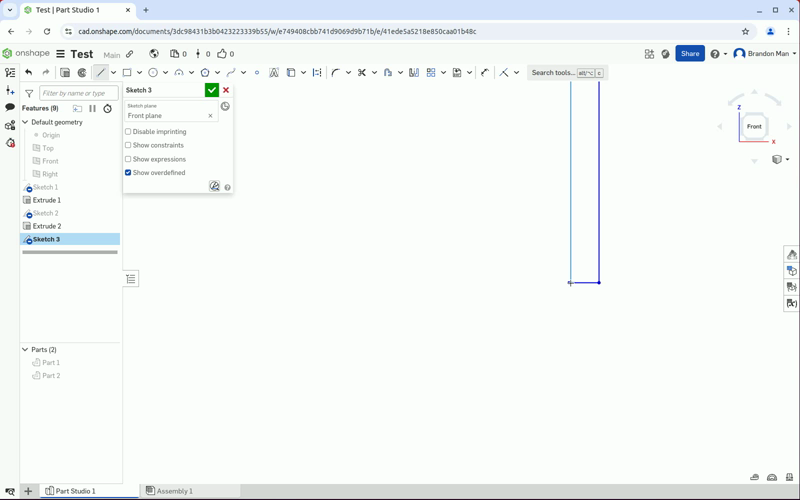
scroll(-6)
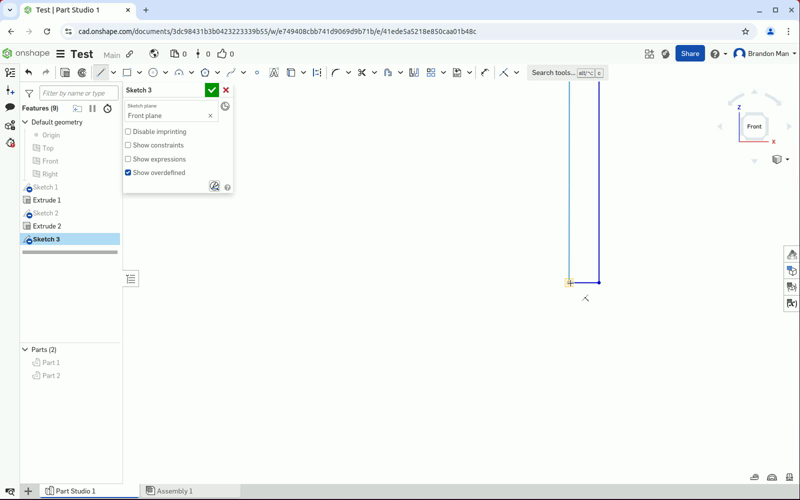
scroll(-6)
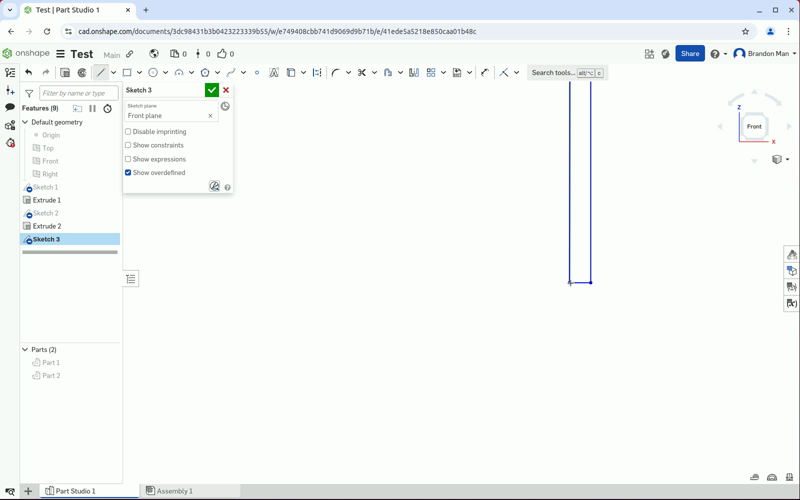
scroll(-6)
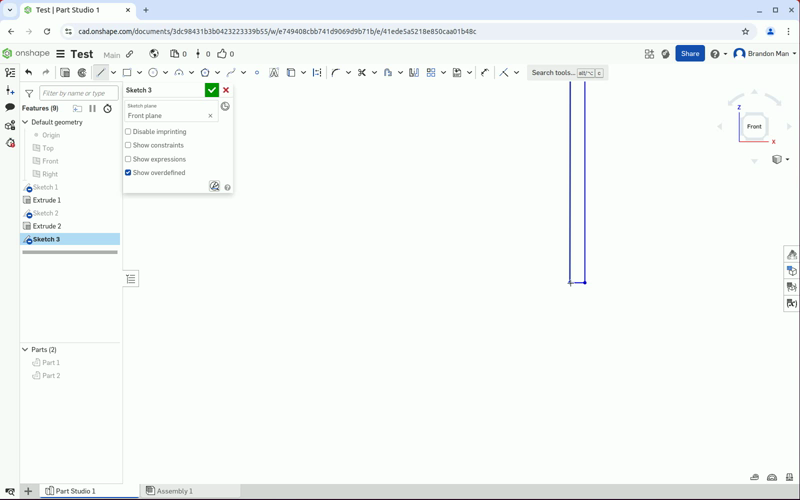
scroll(-6)
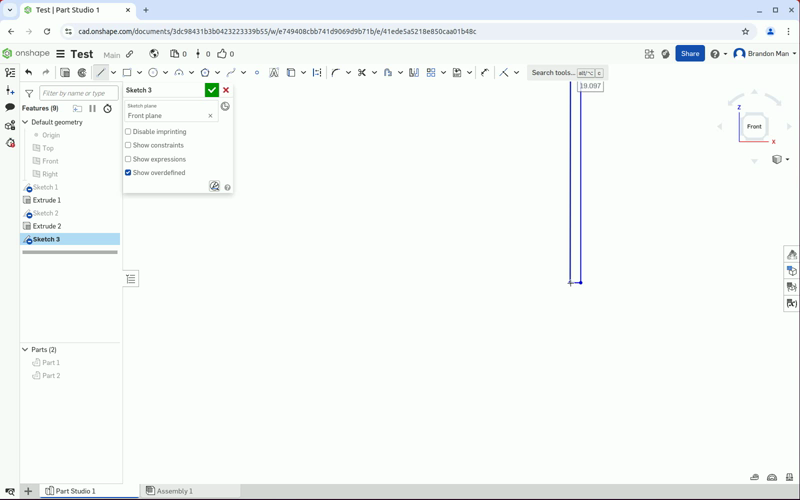
scroll(-6)
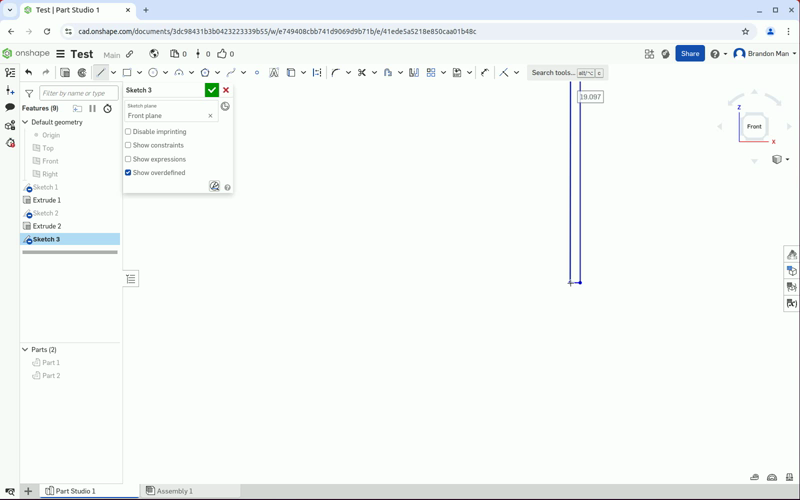
scroll(-6)
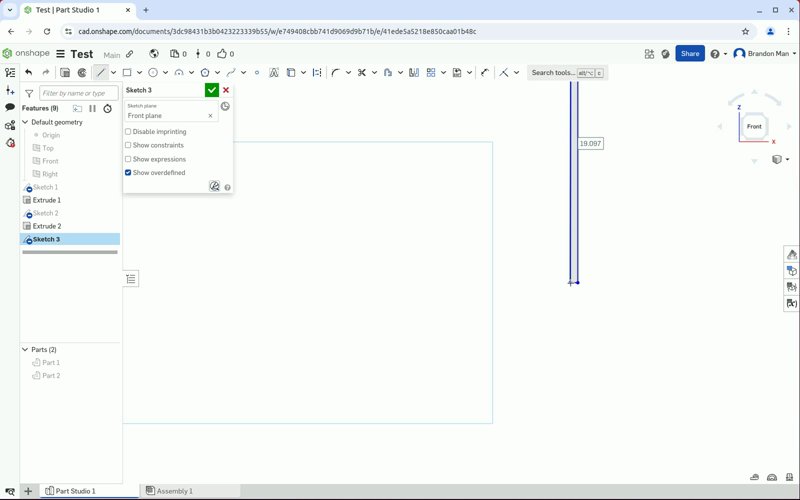
scroll(-6)
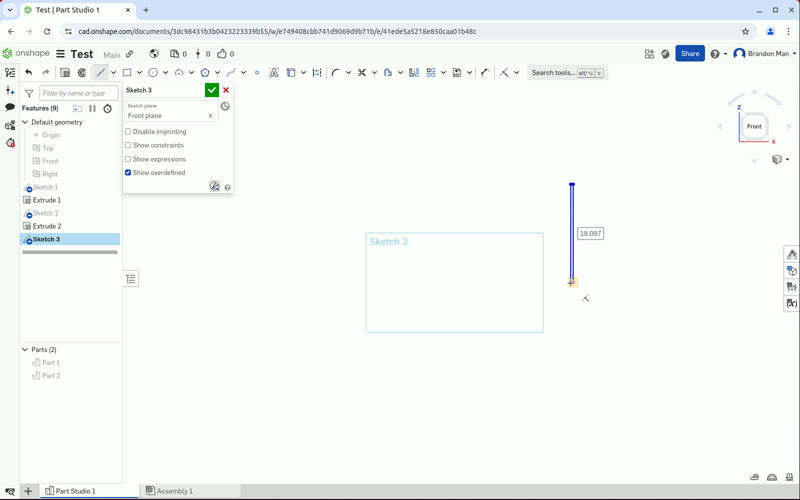
key(esc)
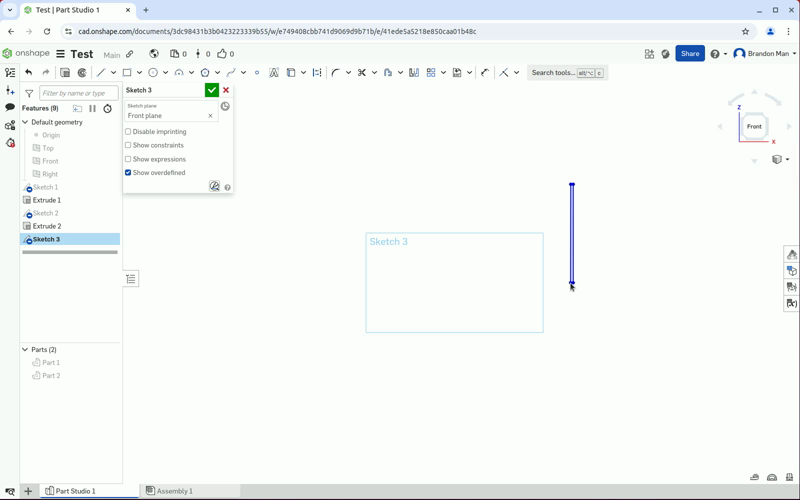
mouse_move(572, 217)
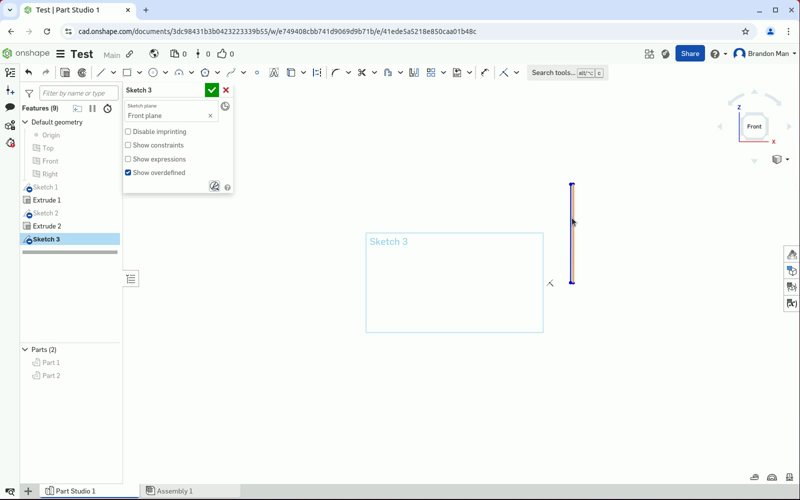
scroll(6)
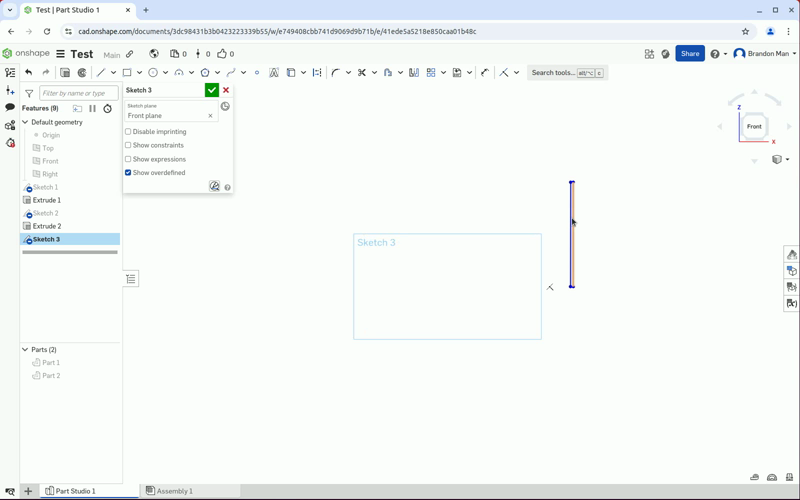
scroll(6)
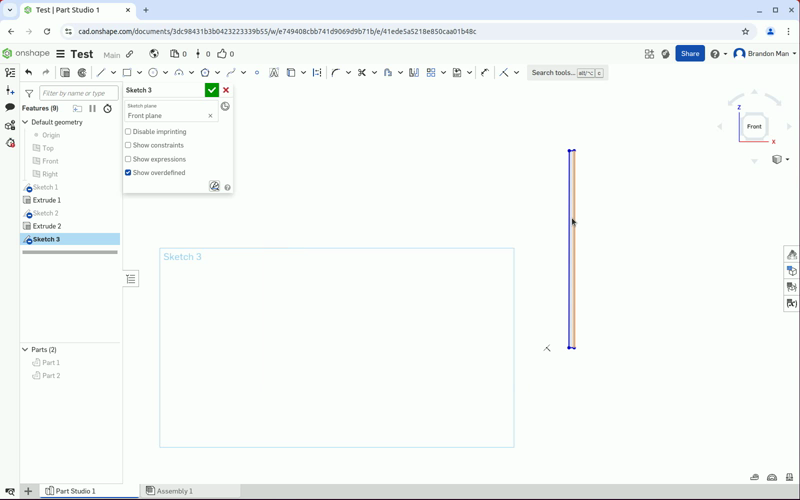
scroll(6)
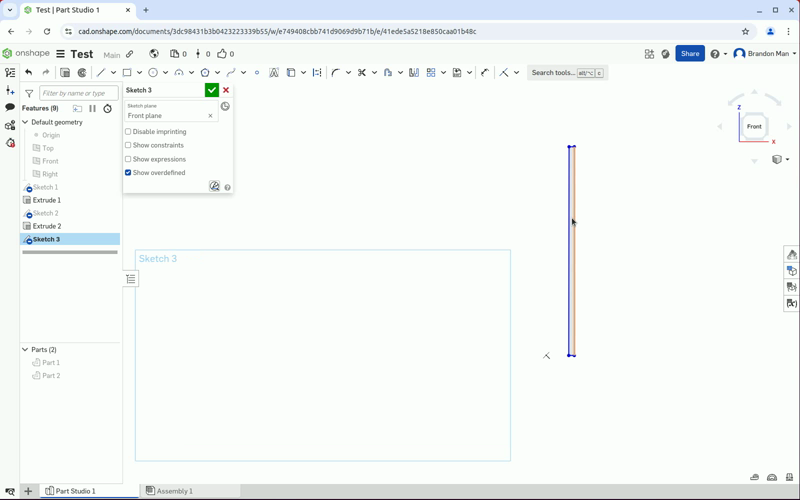
scroll(6)
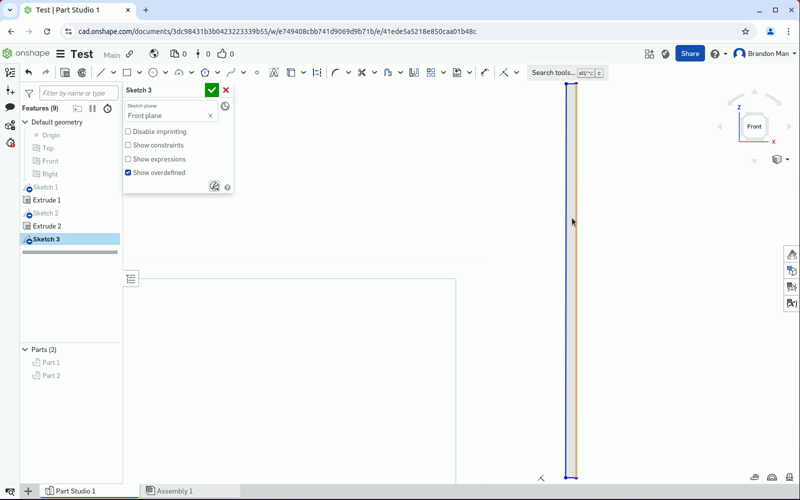
scroll(6)
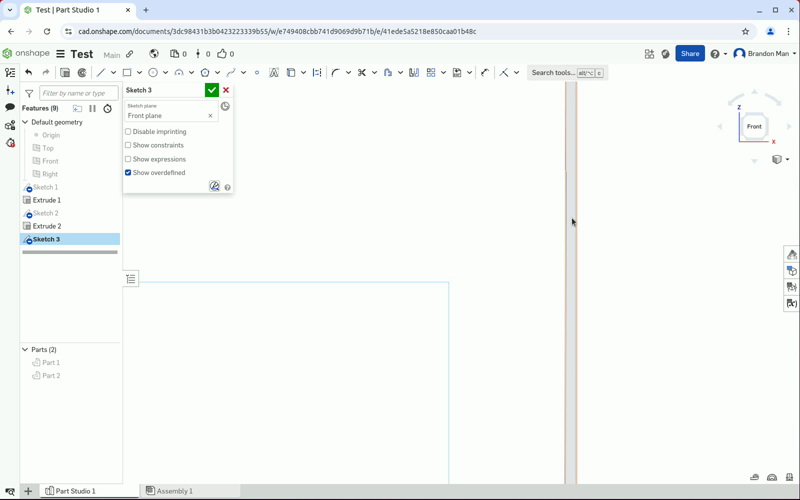
scroll(6)
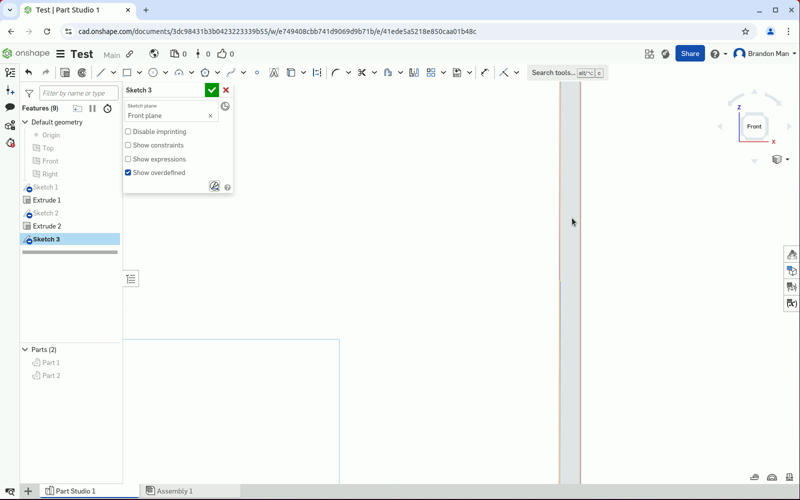
scroll(6)
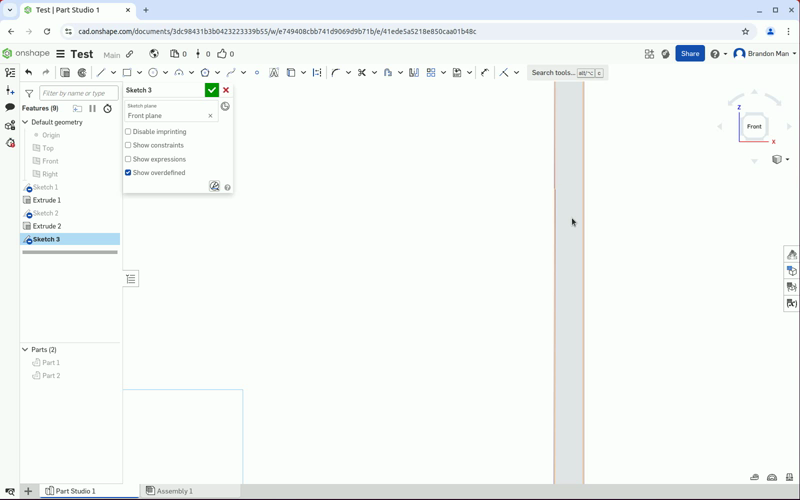
click(572, 217)
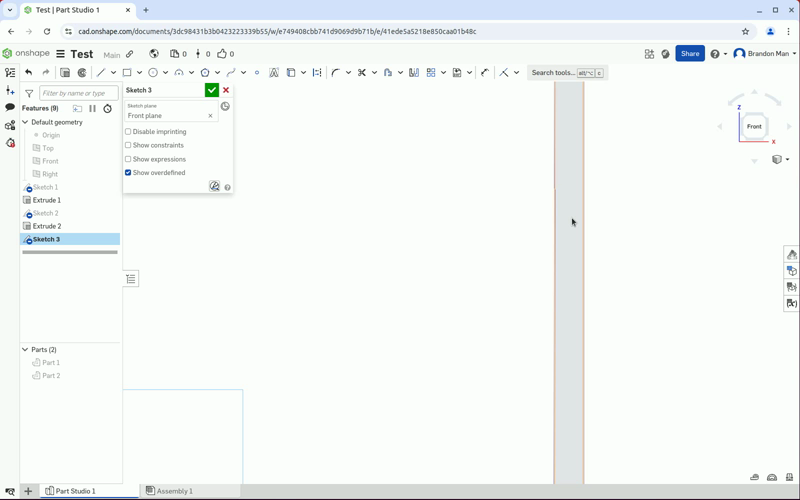
scroll(-6)
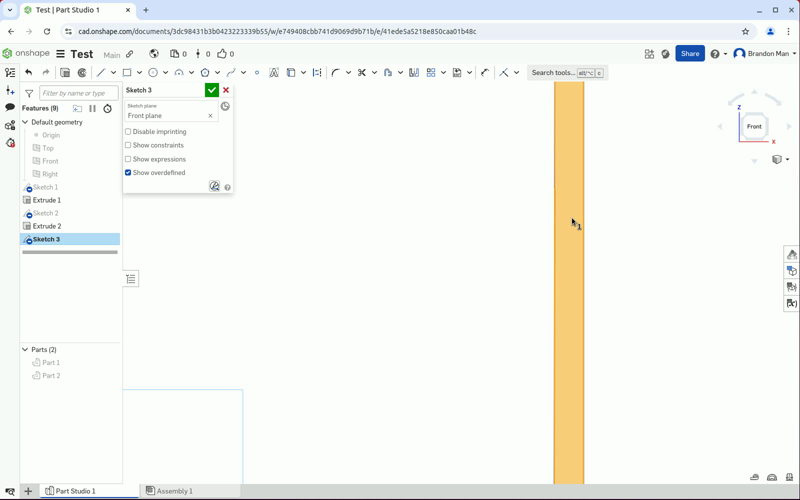
scroll(-6)
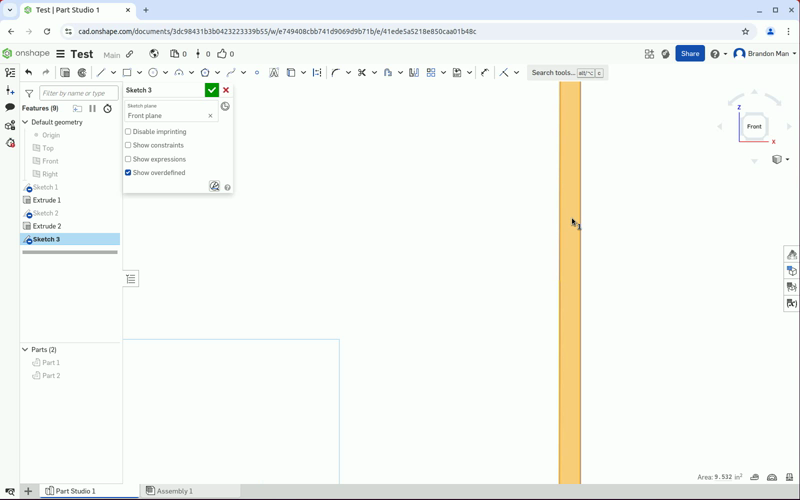
scroll(-6)
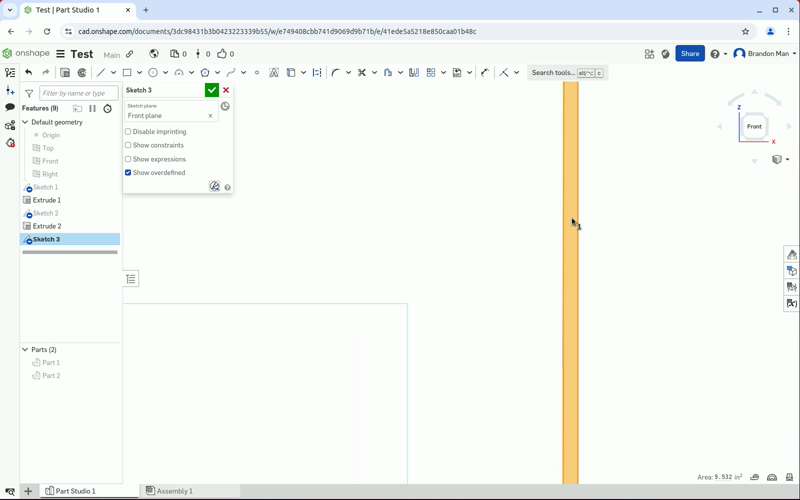
scroll(-6)
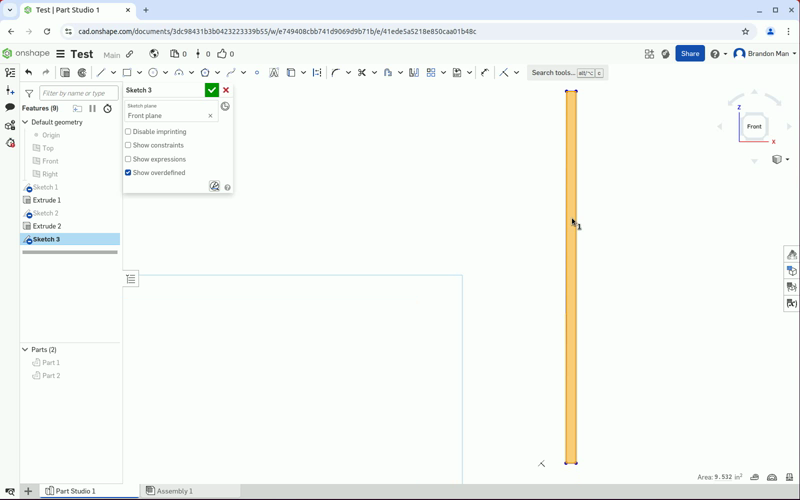
scroll(-6)
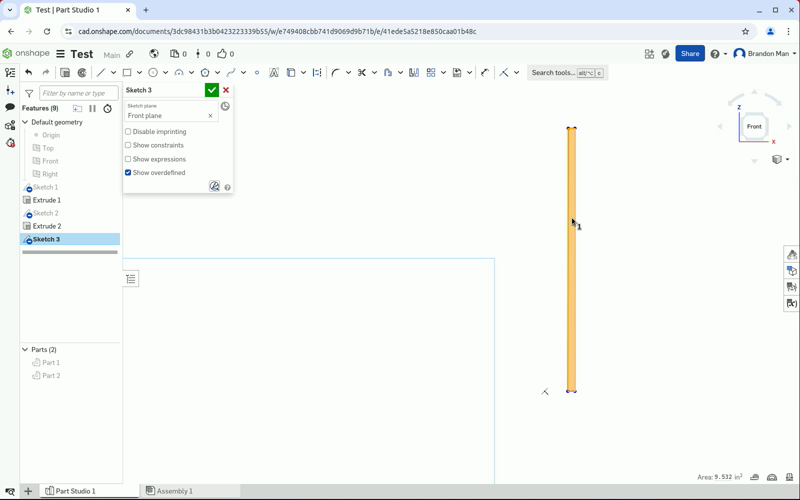
scroll(-6)
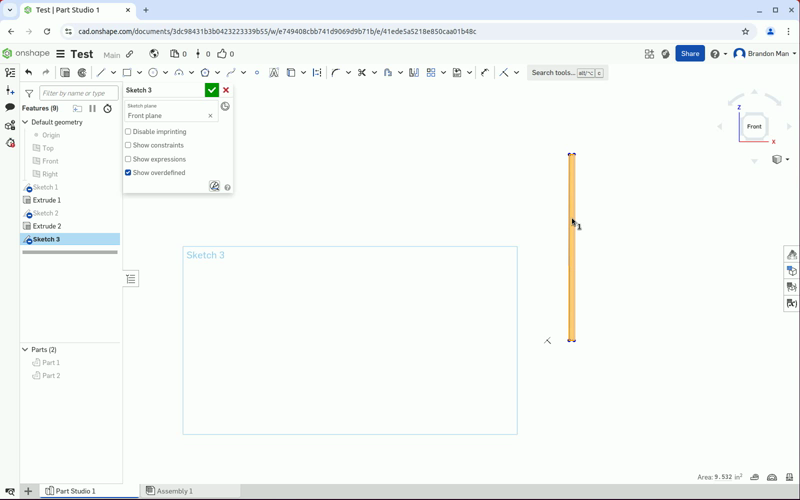
scroll(-6)
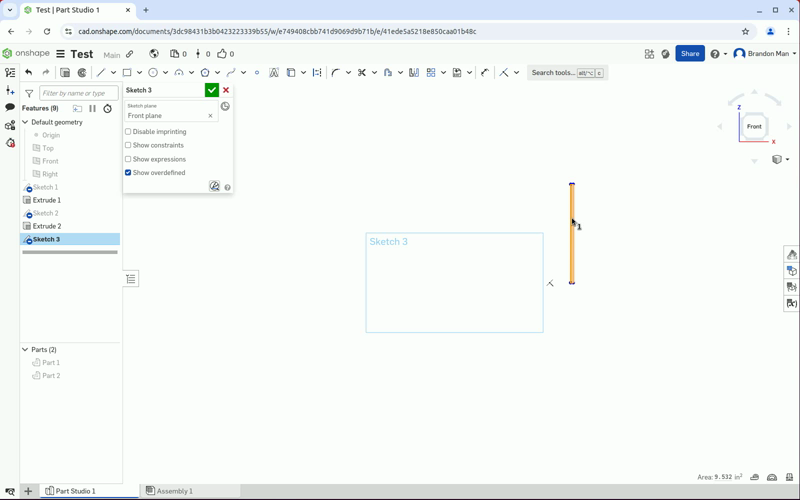
mouse_move(73, 352)
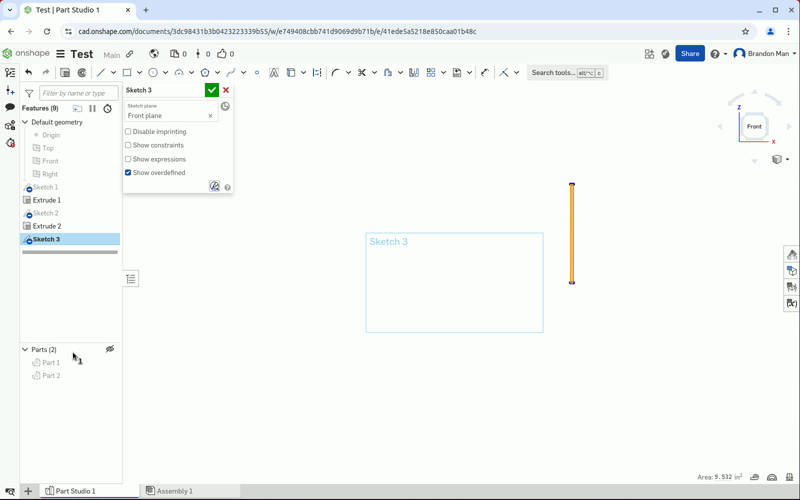
key(shift+y)
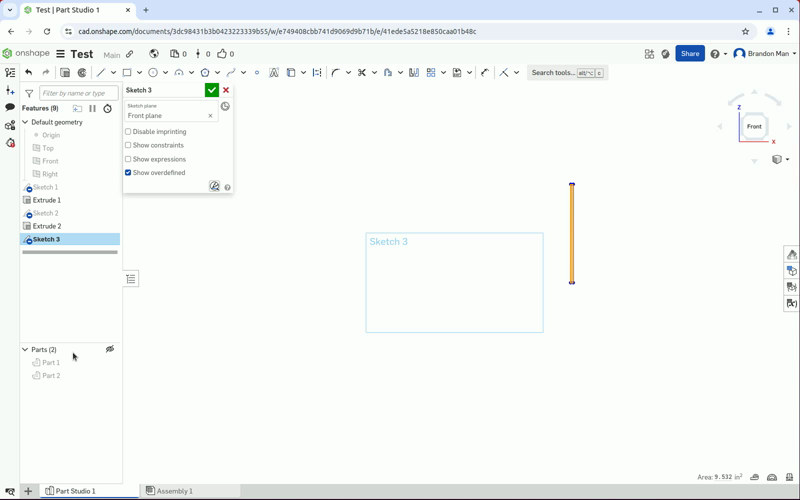
key(shift+e)
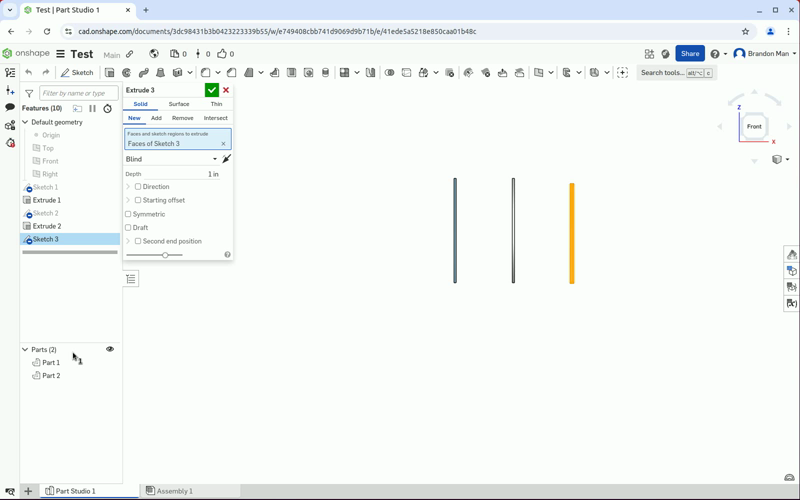
mouse_move(143, 106)
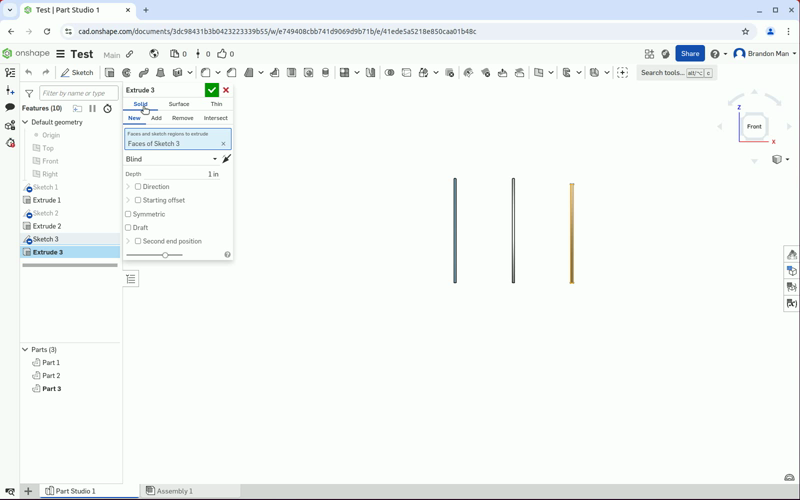
click(143, 106)
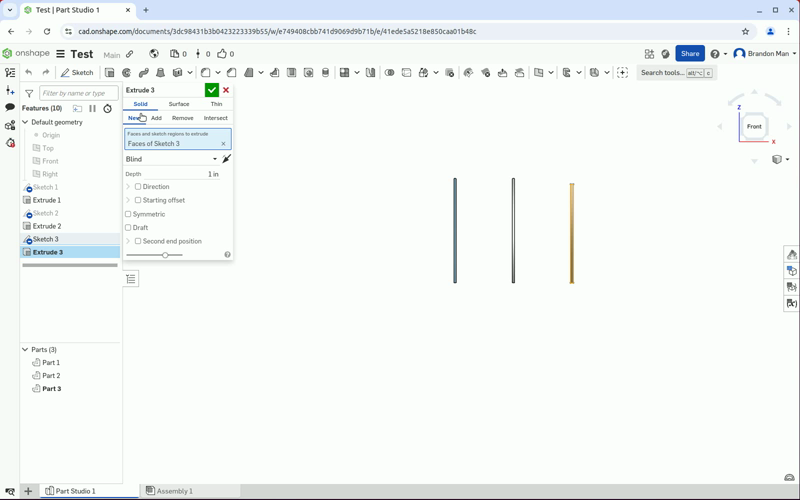
mouse_move(137, 120)
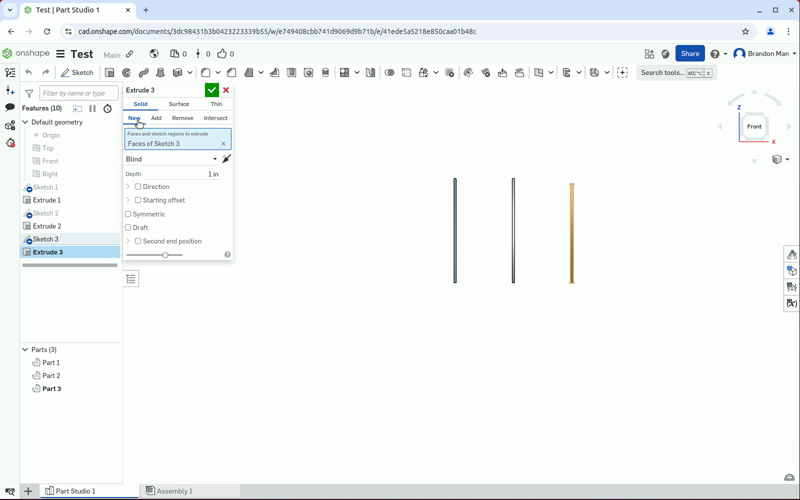
click(137, 120)
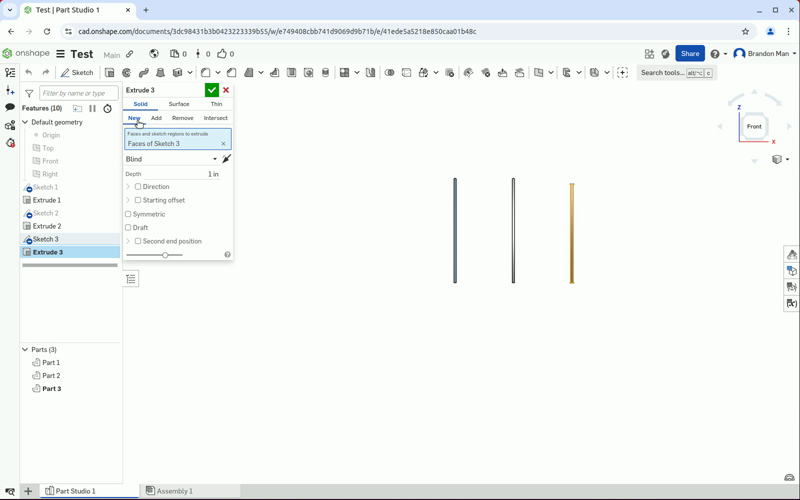
key(tab, 4)
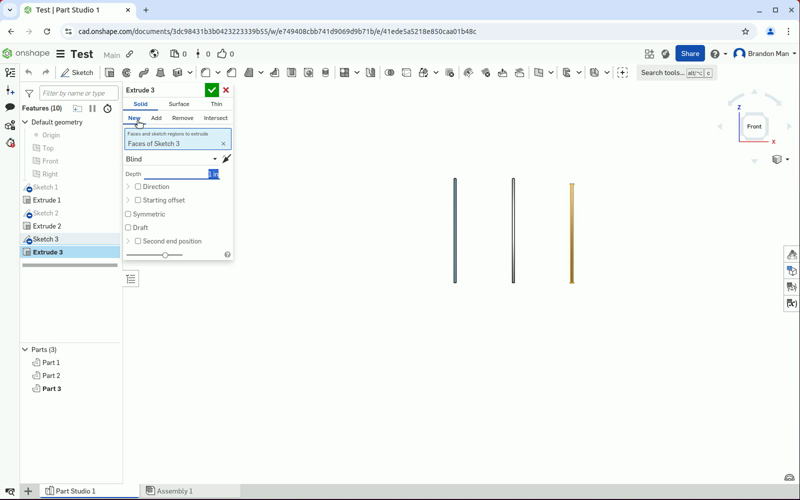
text(-14.443)
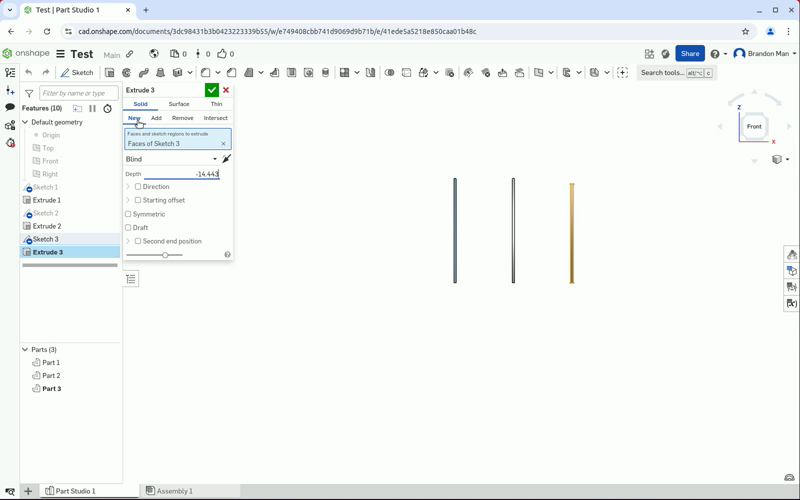
key(enter)
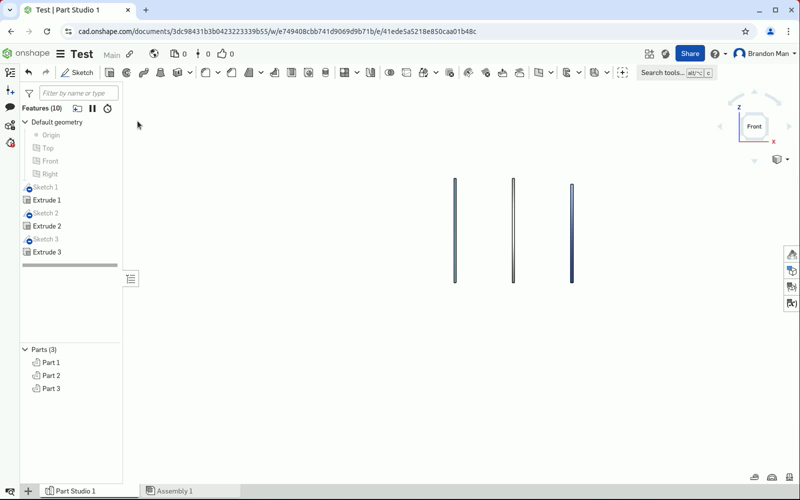
key(shift+h)
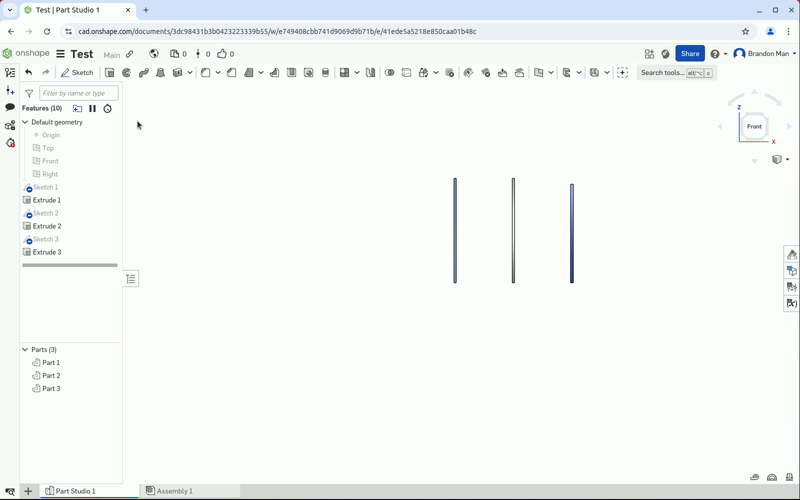
key(shift+h)
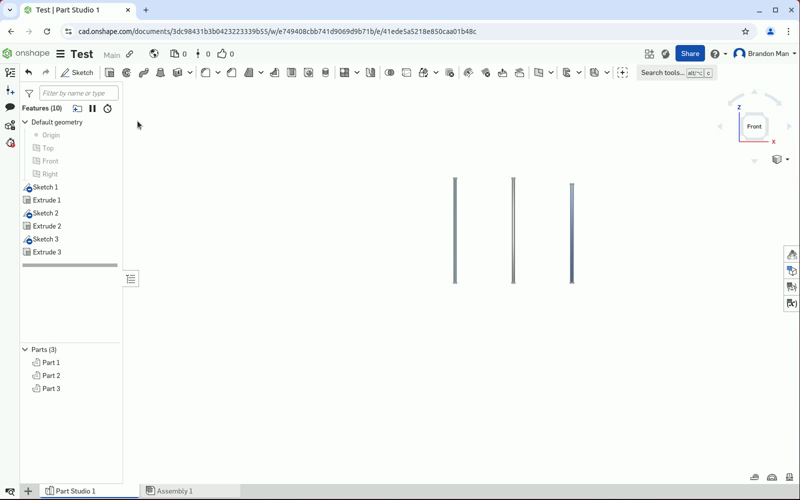
key(shift+7)
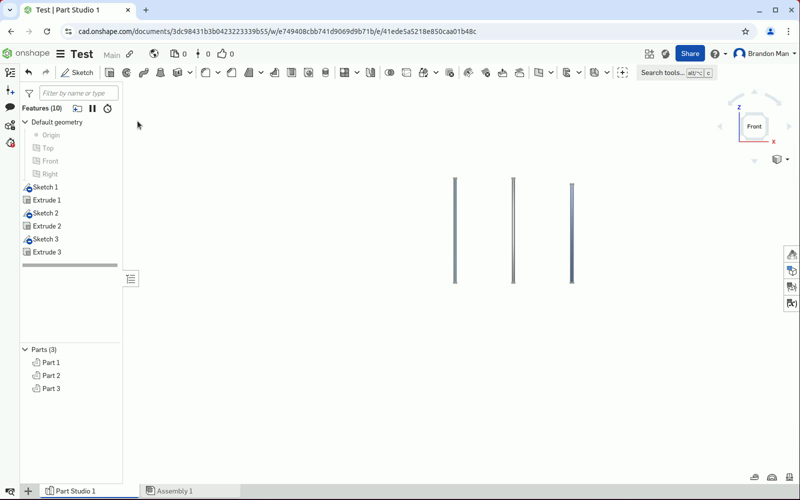
key(left, 2)
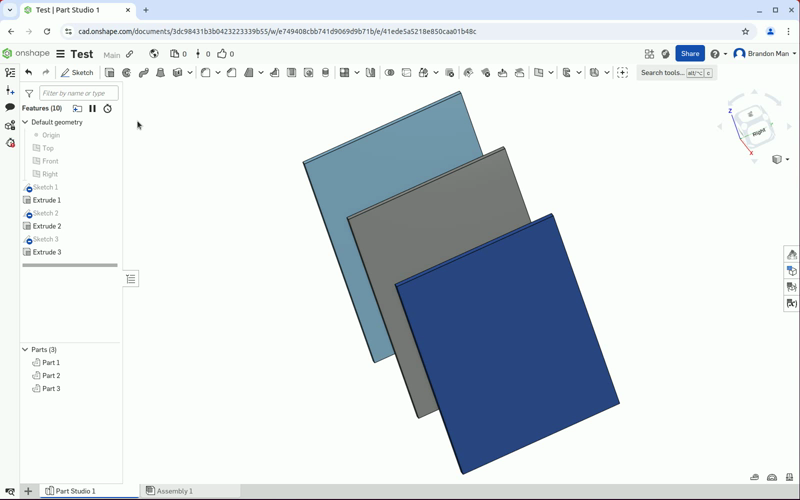
key(down, 2)
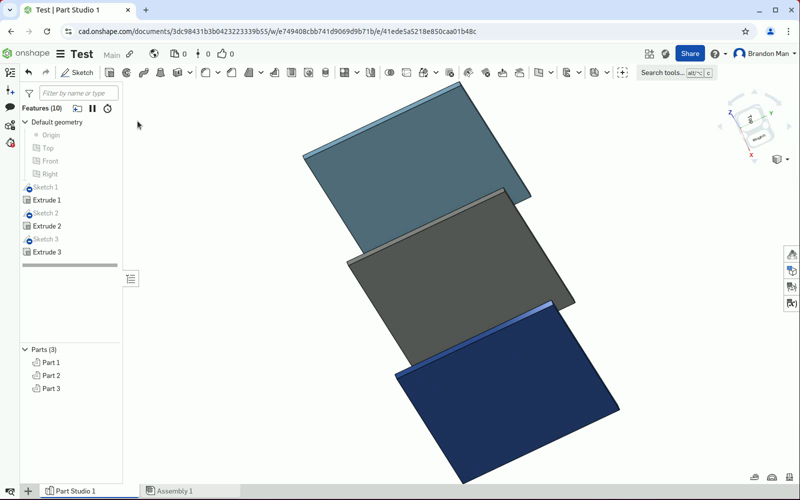
key(up, 2)
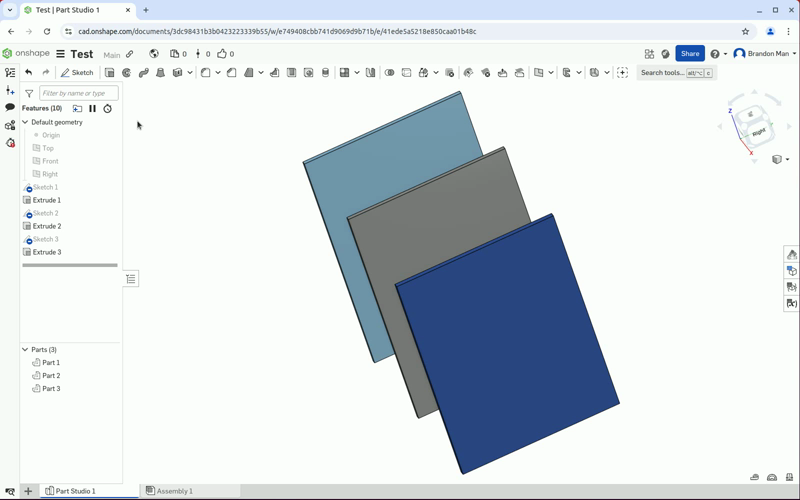
key(right, 2)
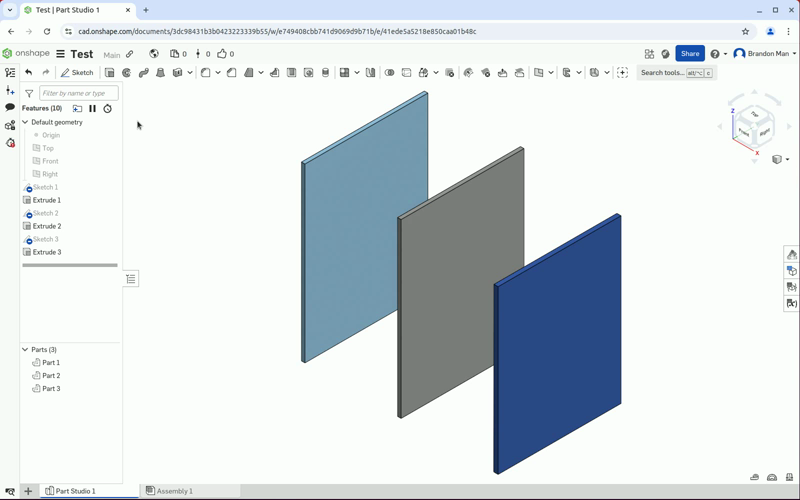
mouse_move(73, 189)
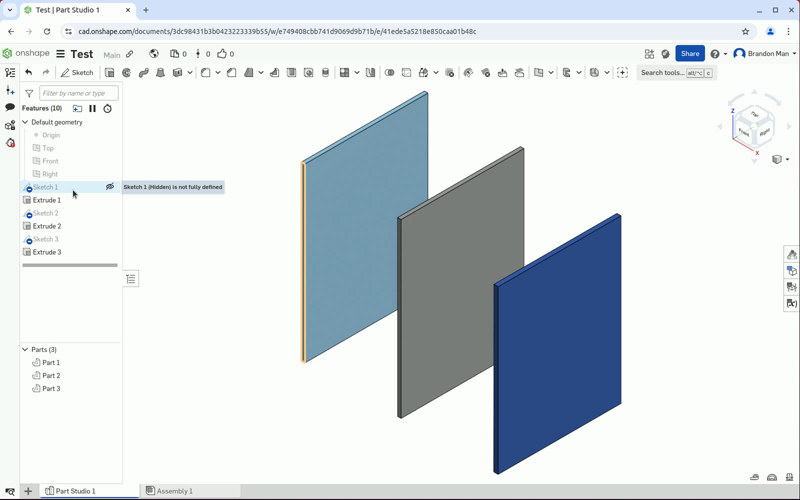
click(73, 189)